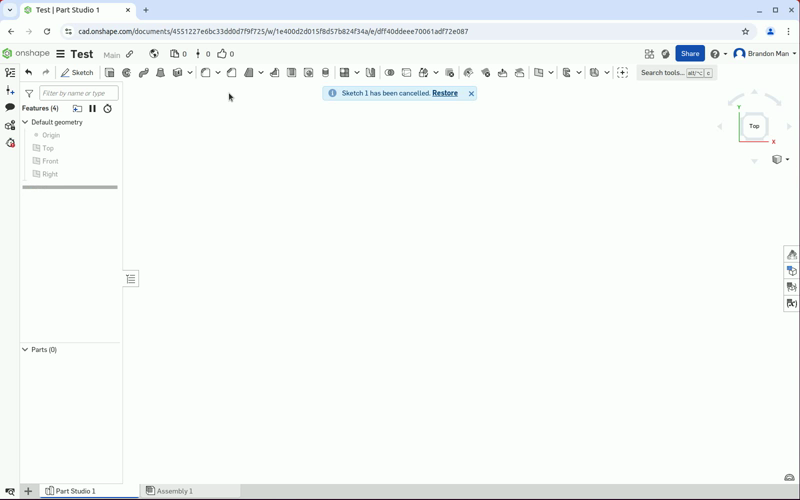
key(shift+h)
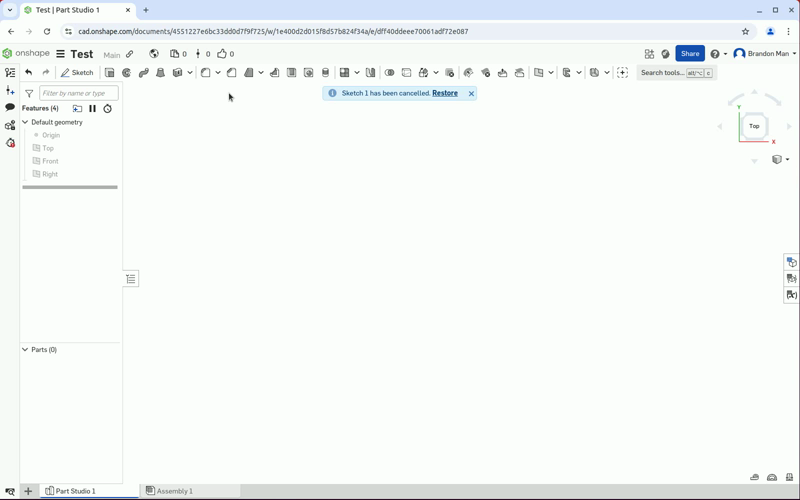
mouse_move(73, 352)
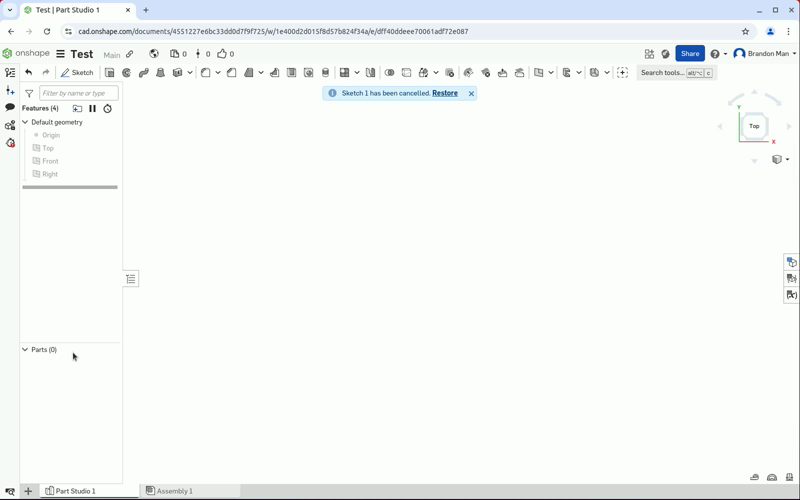
key(y)
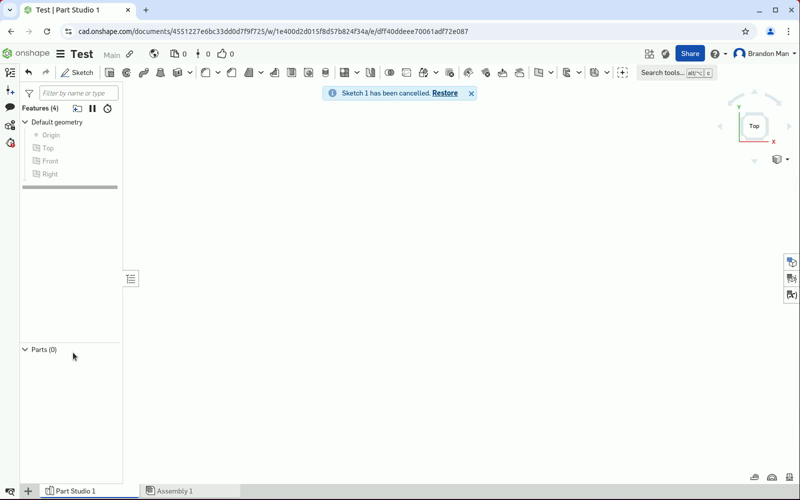
key(shift+p)
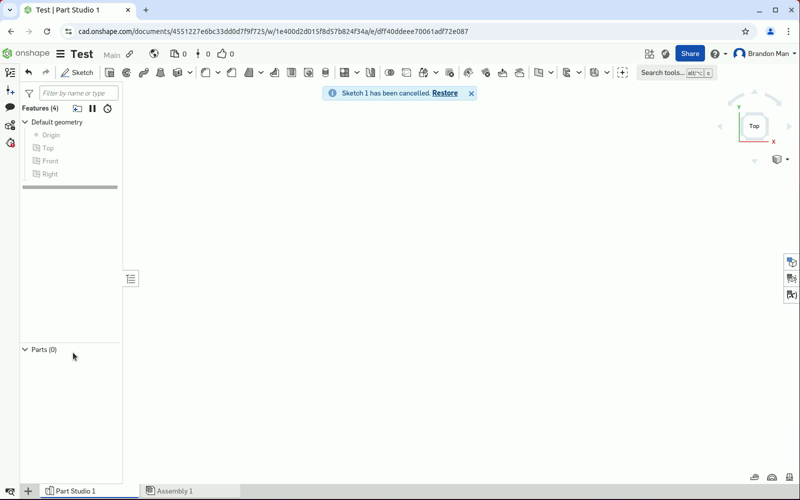
key(space)
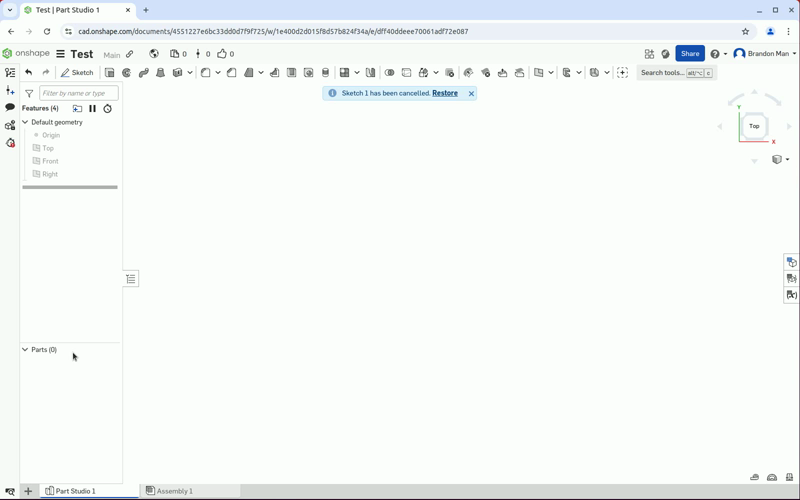
key_down(shift)
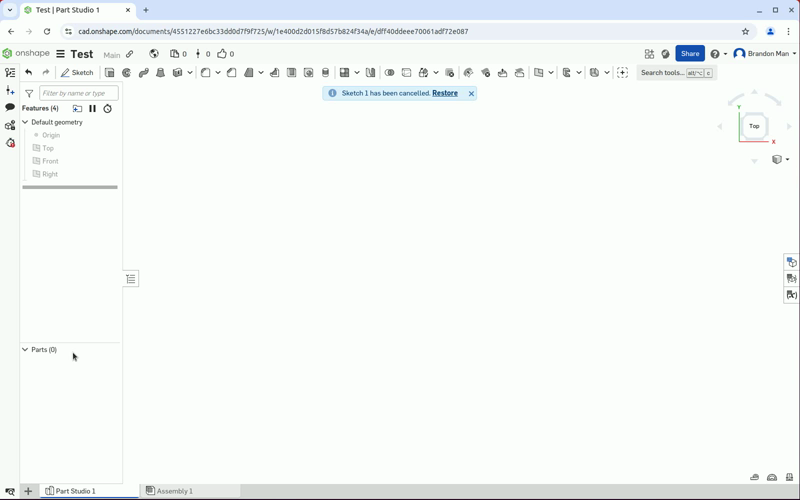
key(up)
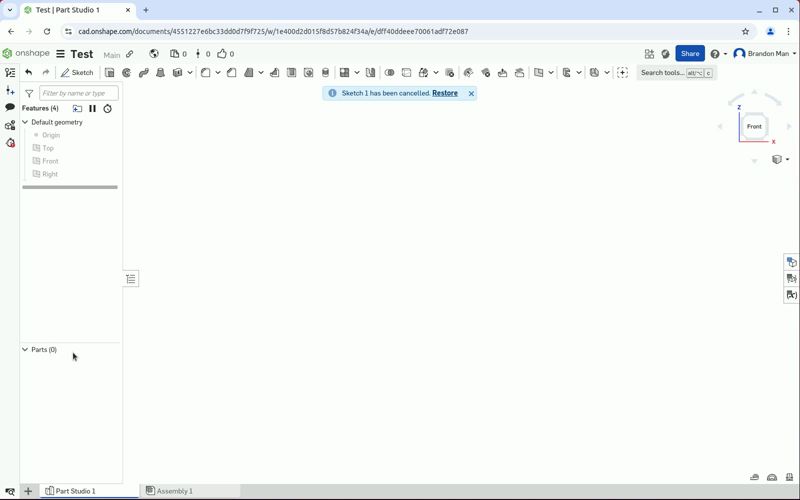
key_up(shift)
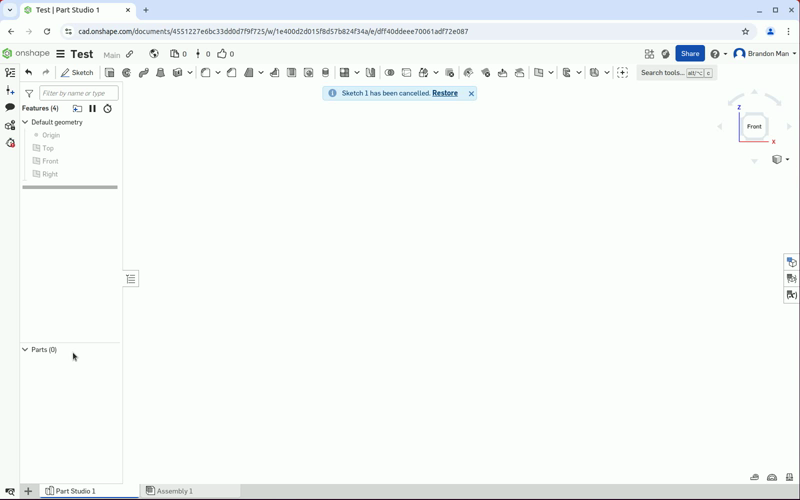
mouse_move(73, 352)
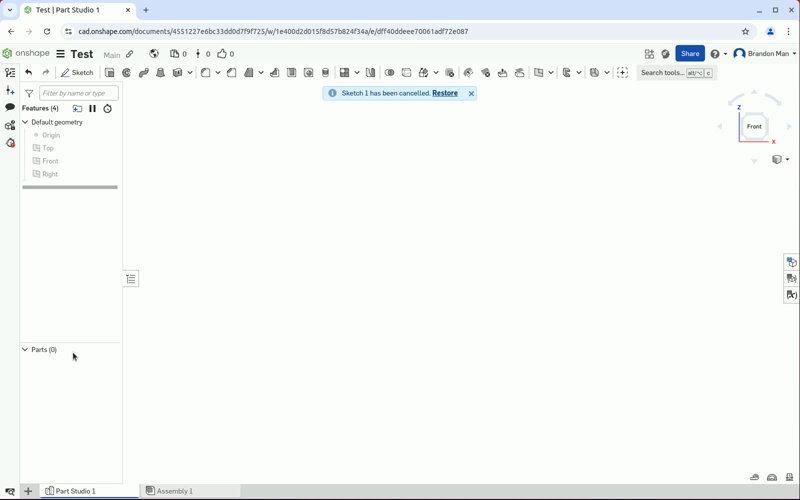
key(shift+y)
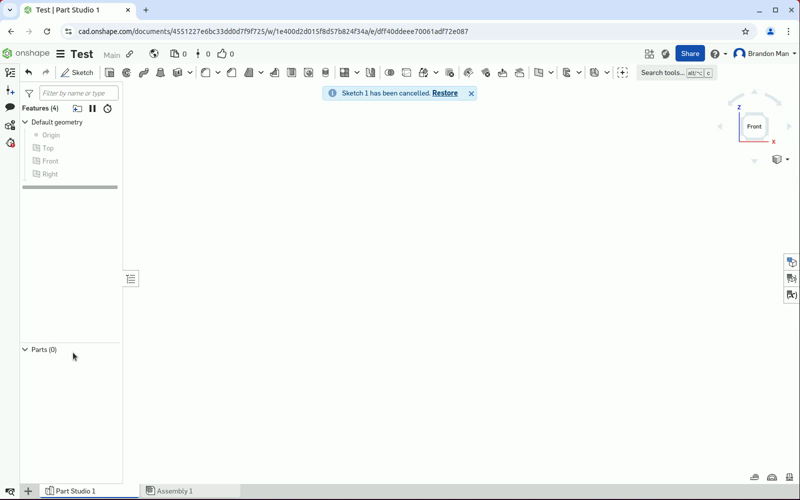
key(shift+s)
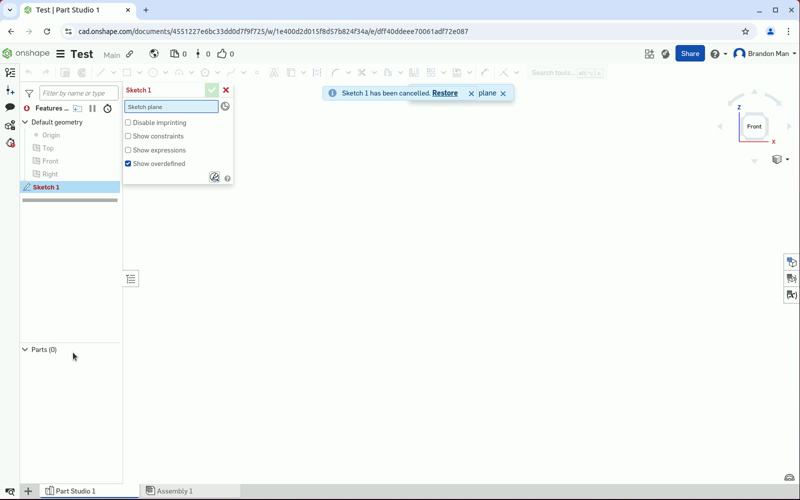
mouse_move(73, 163)
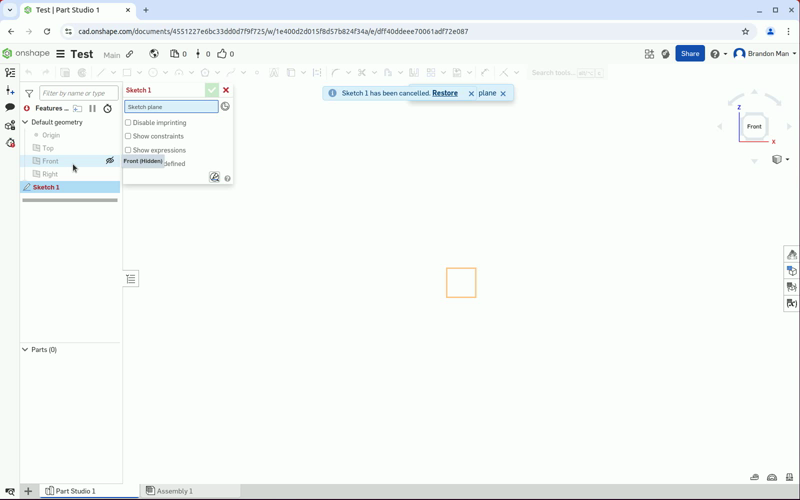
click(73, 163)
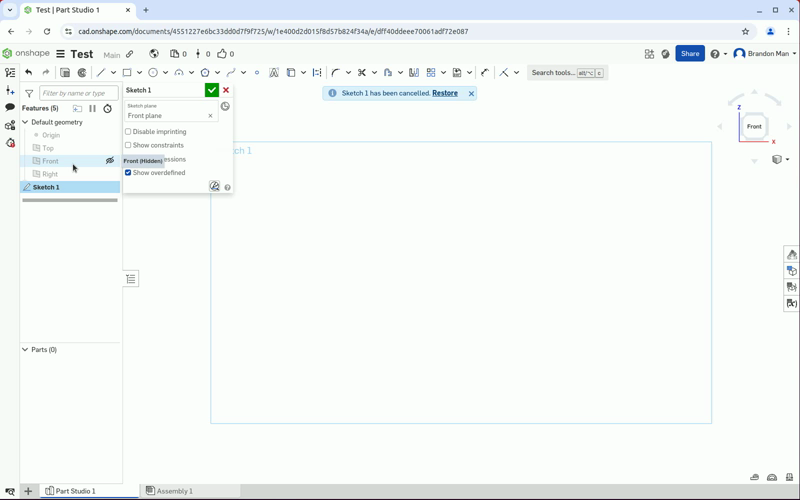
mouse_move(73, 352)
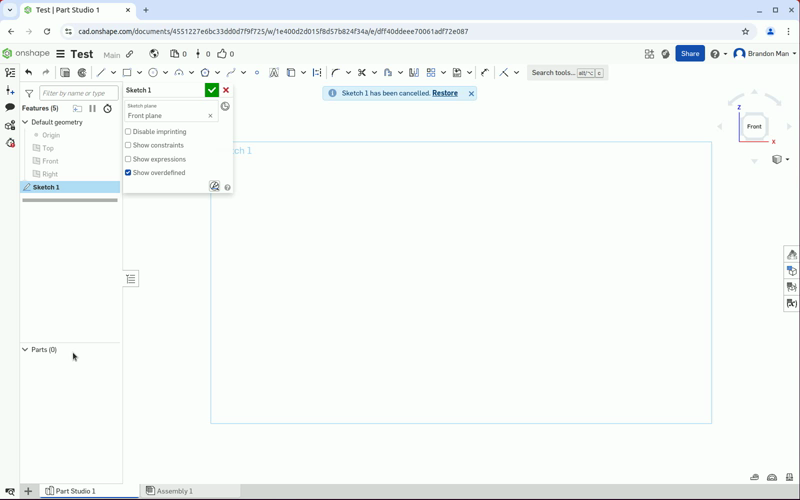
key(y)
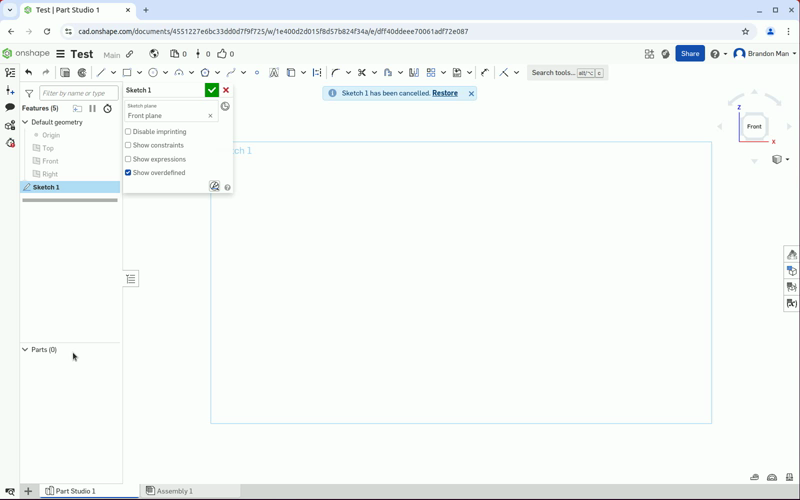
key(l)
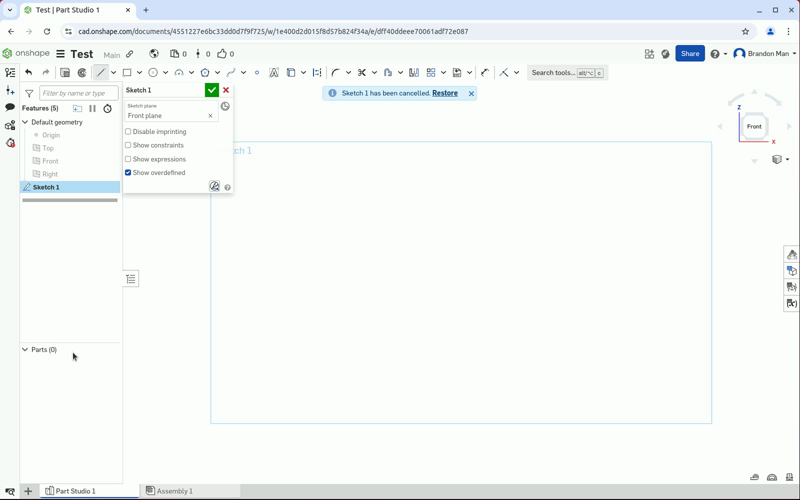
key_down(shift)
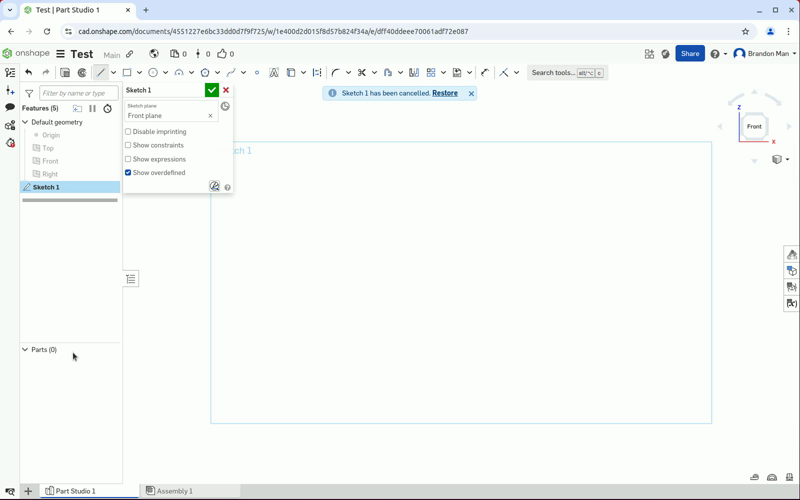
mouse_move(403, 183)
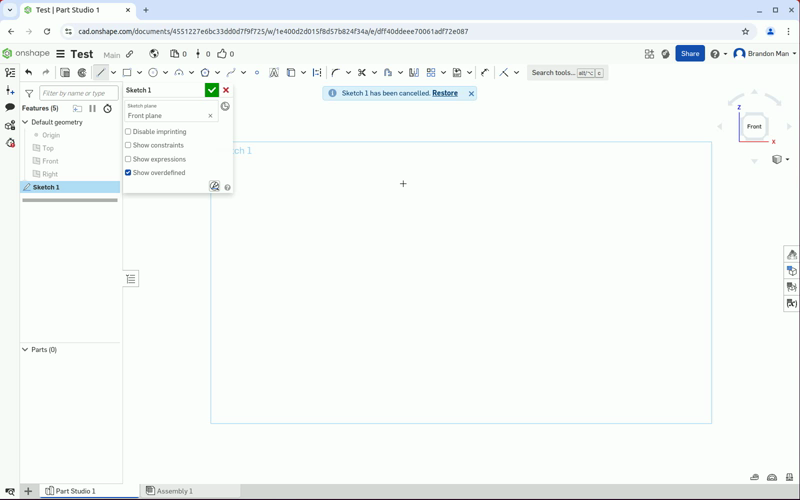
click(403, 183)
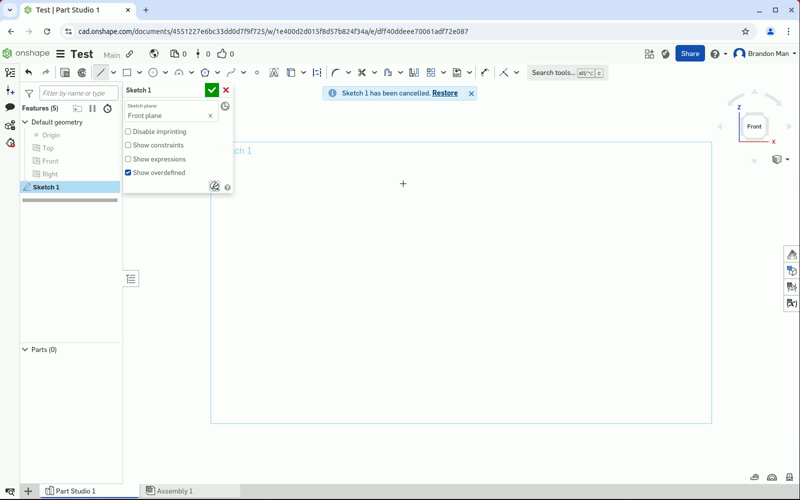
key_up(shift)
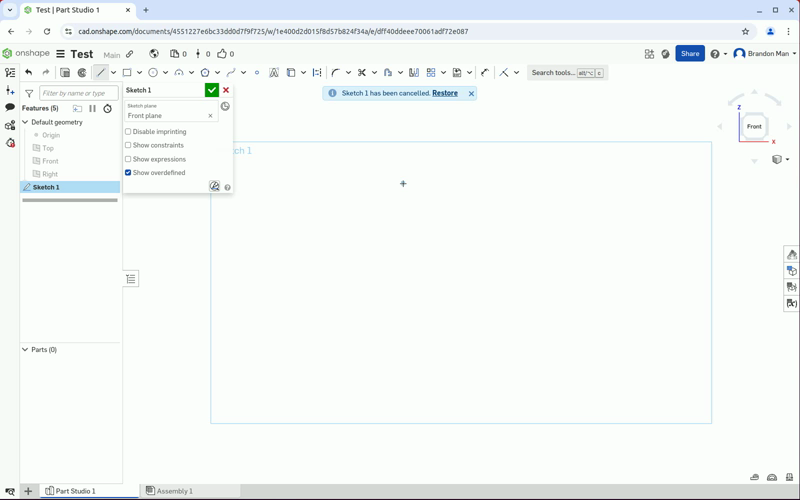
key_down(shift)
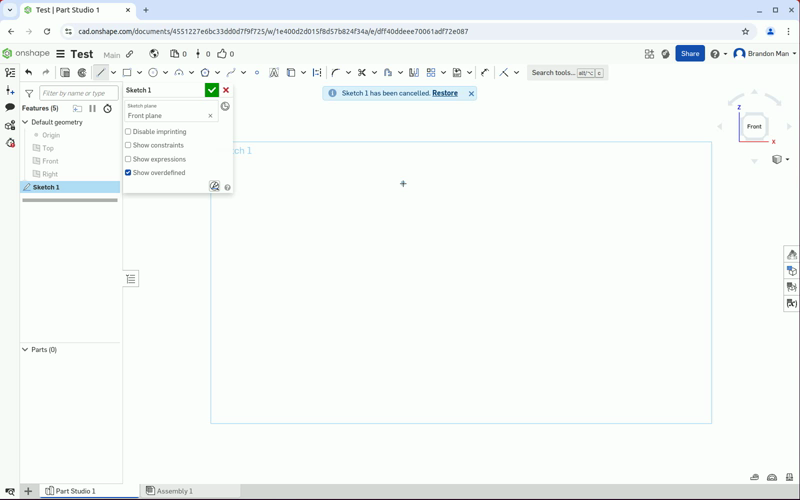
mouse_move(407, 246)
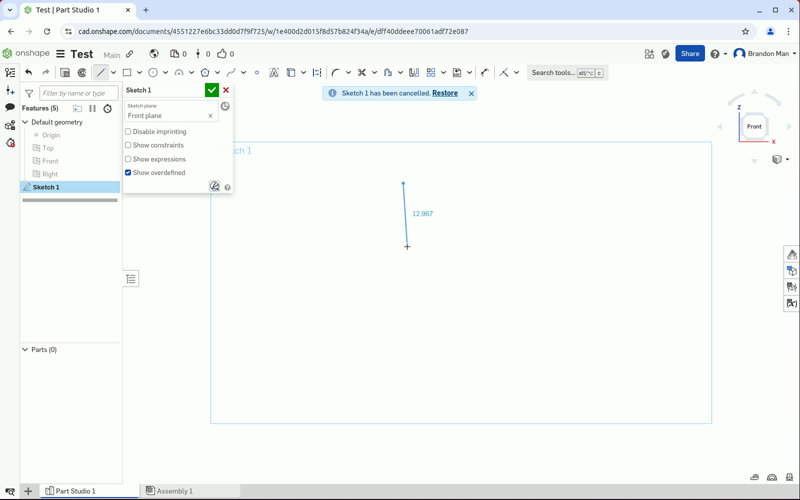
click(407, 246)
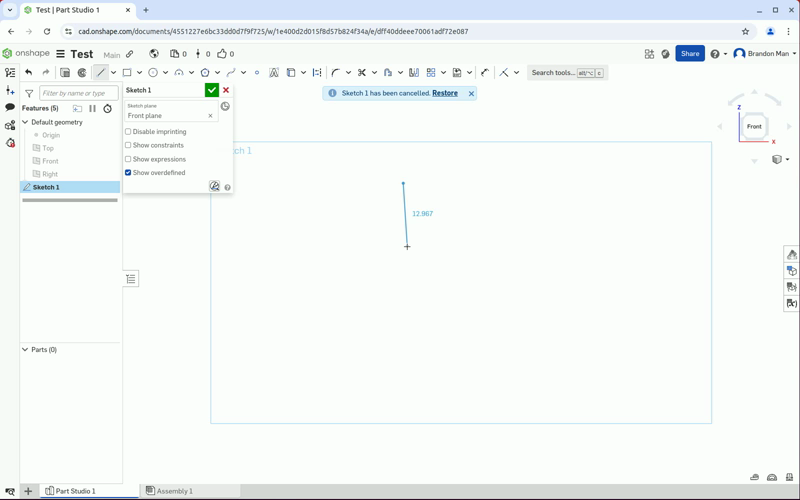
key_up(shift)
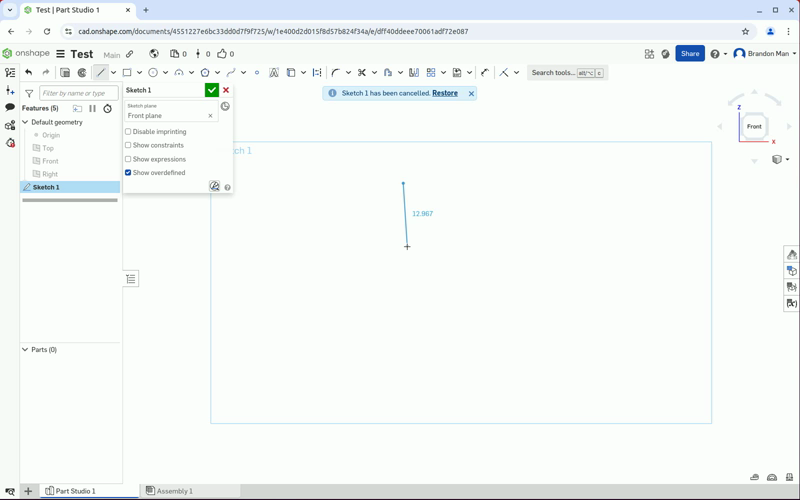
key_down(shift)
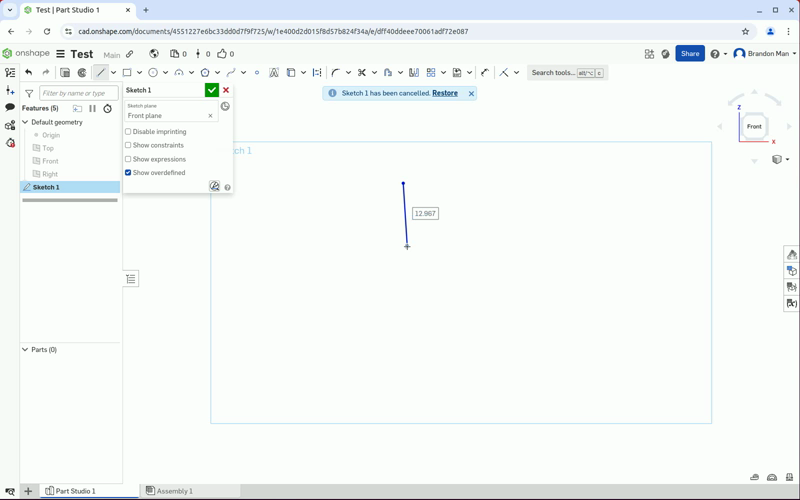
mouse_move(437, 246)
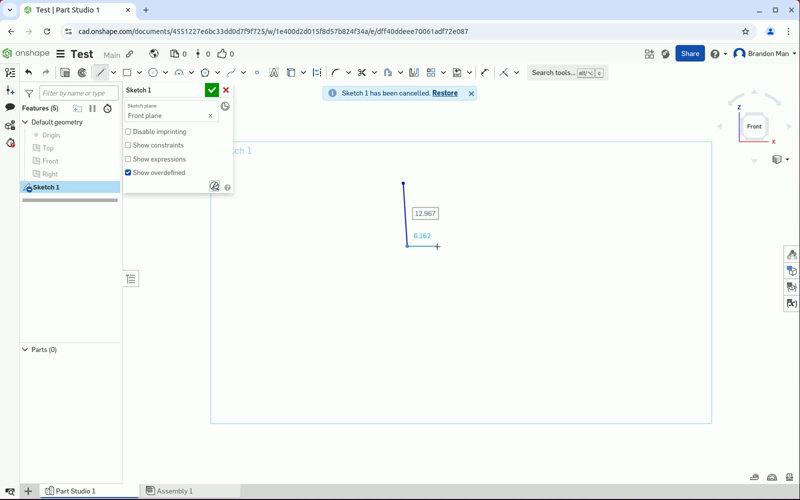
mouse_move(432, 241)
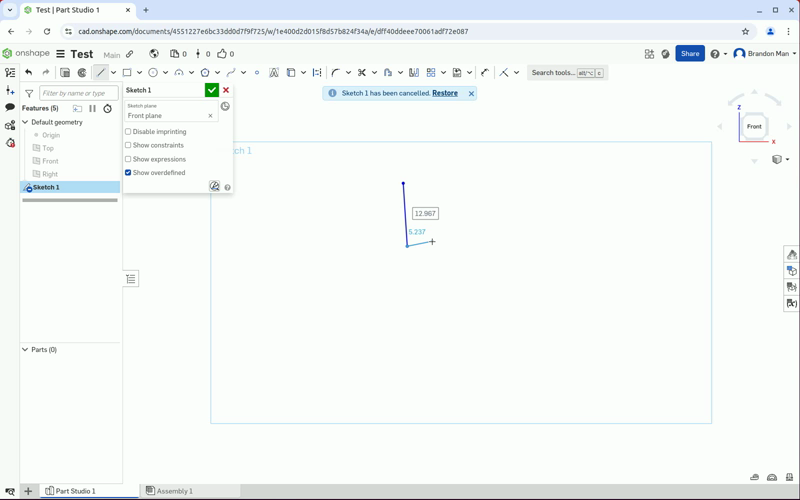
click(432, 241)
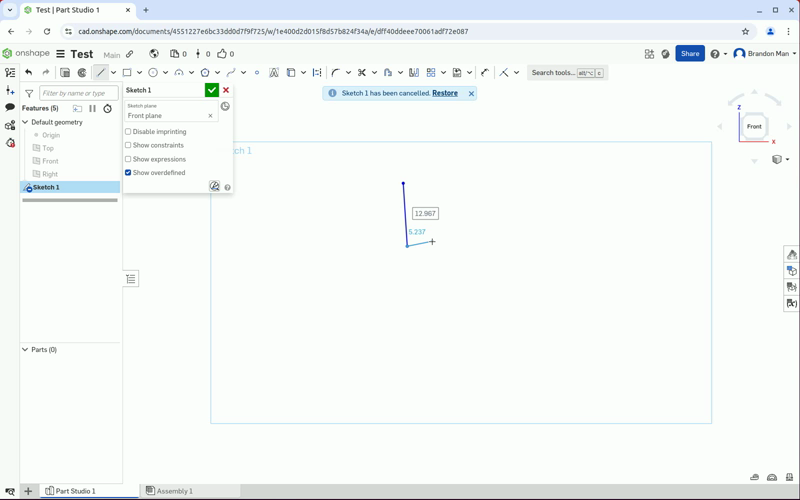
key_up(shift)
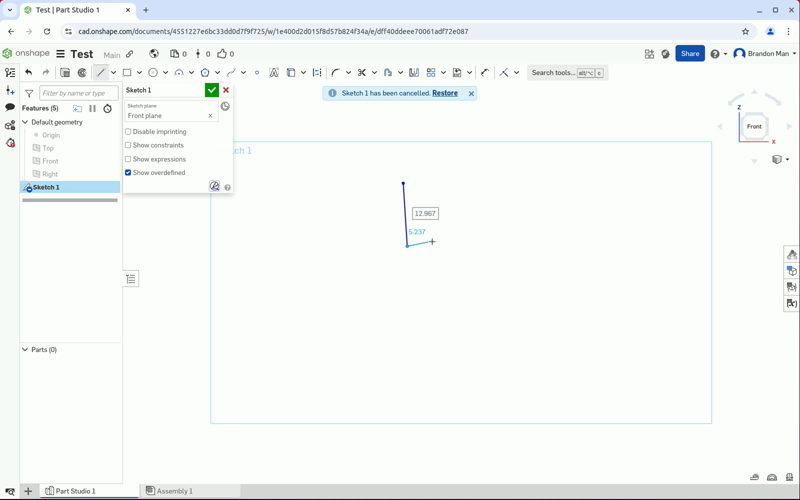
key_down(shift)
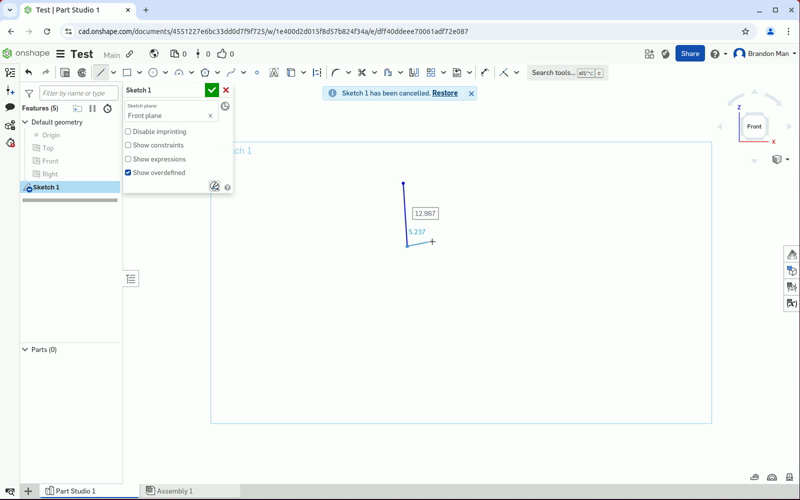
mouse_move(462, 241)
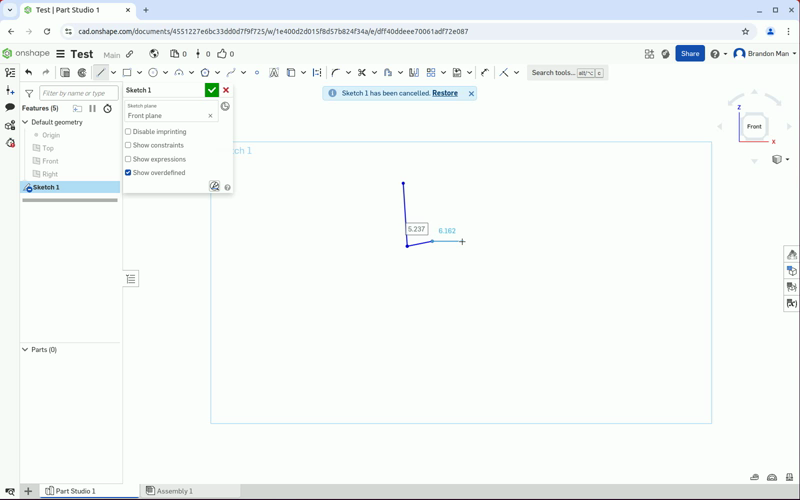
mouse_move(448, 230)
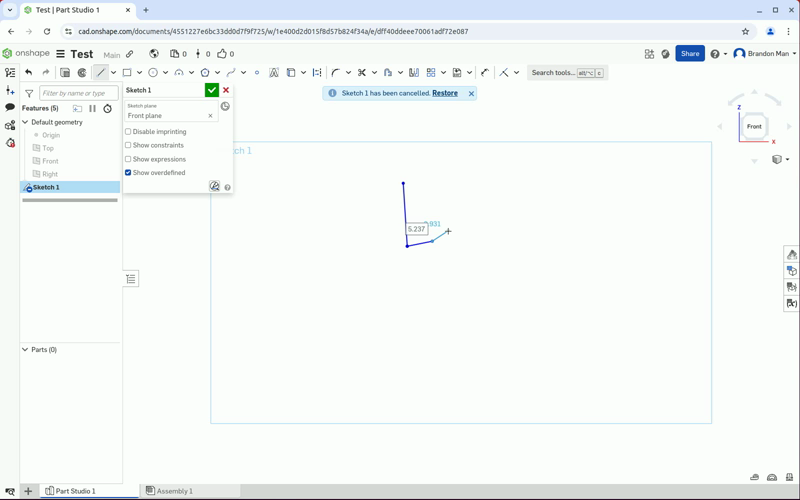
click(448, 230)
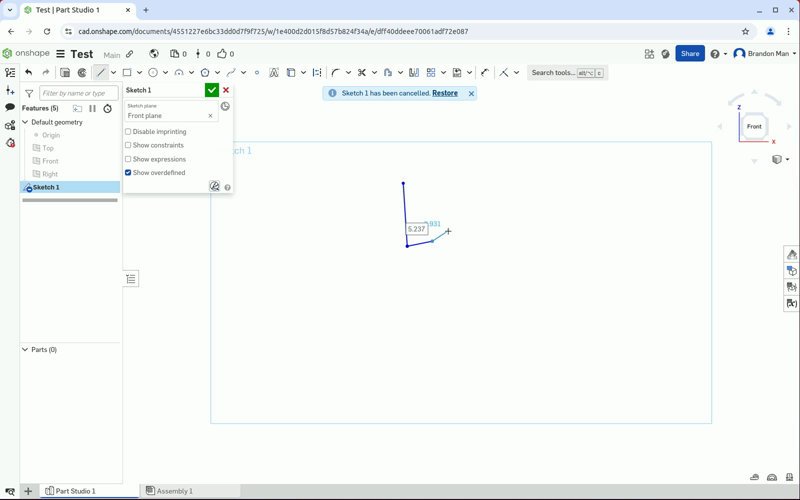
key_up(shift)
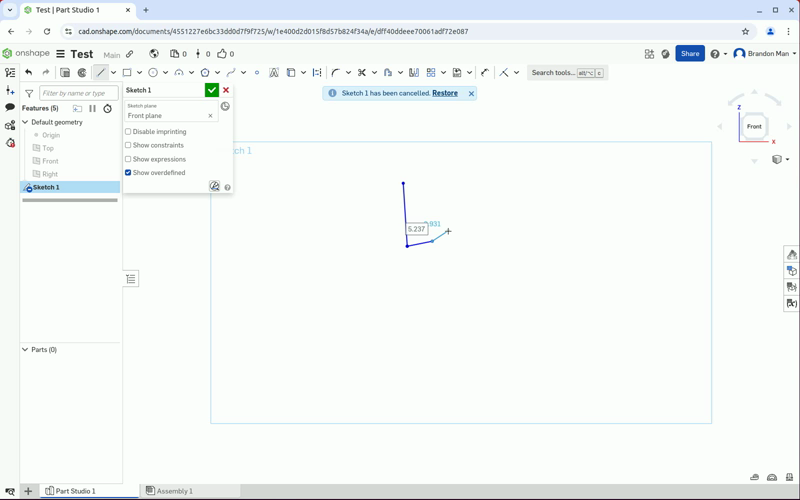
key_down(shift)
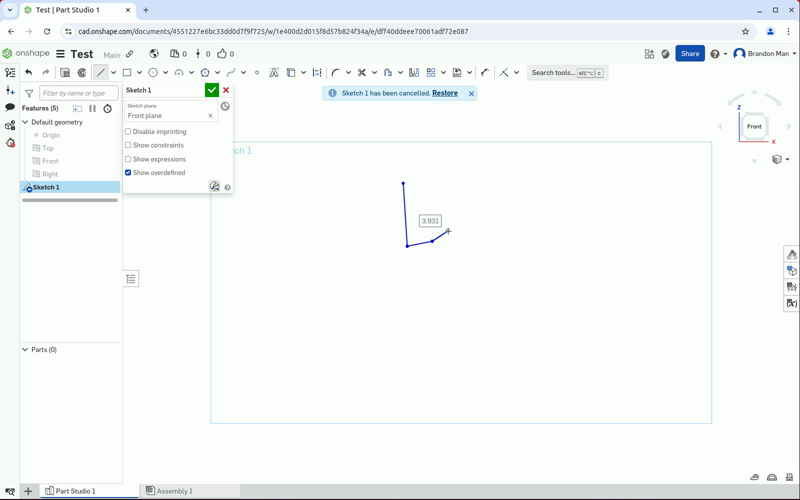
mouse_move(478, 230)
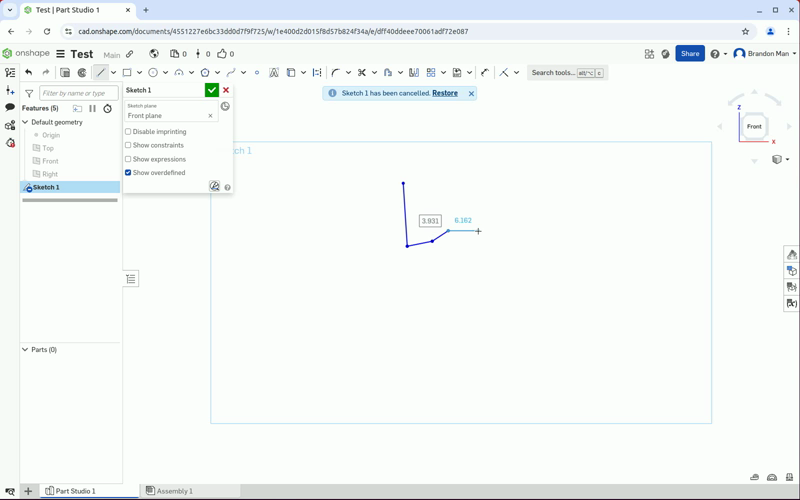
mouse_move(454, 219)
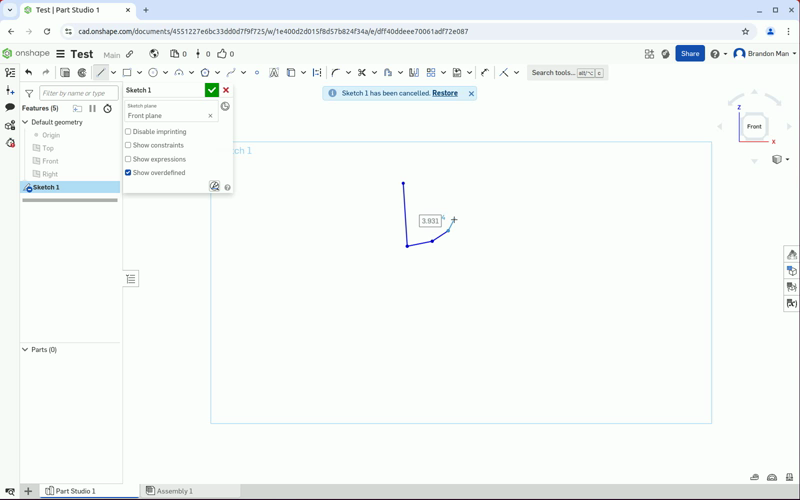
click(454, 219)
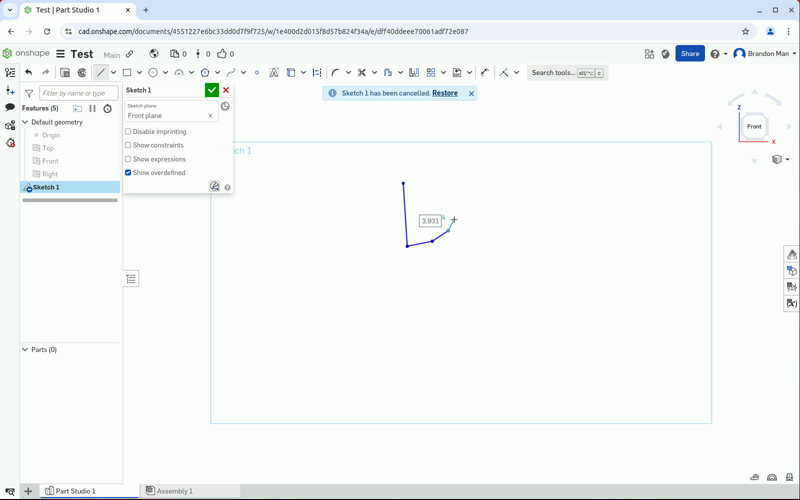
key_up(shift)
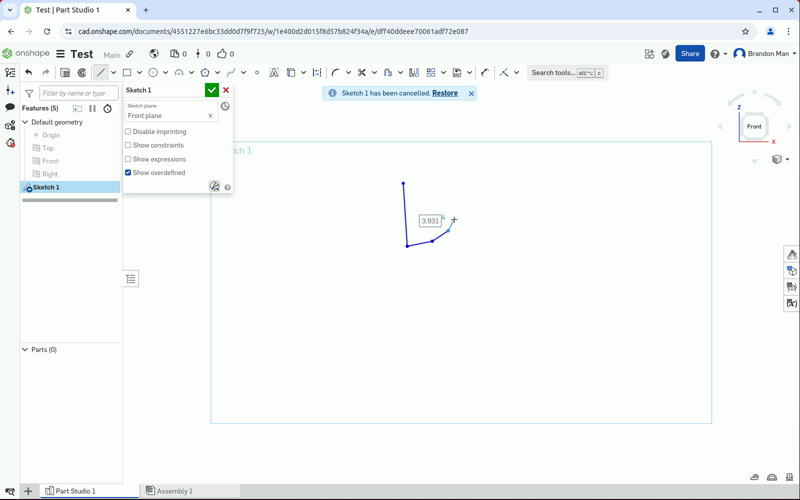
key_down(shift)
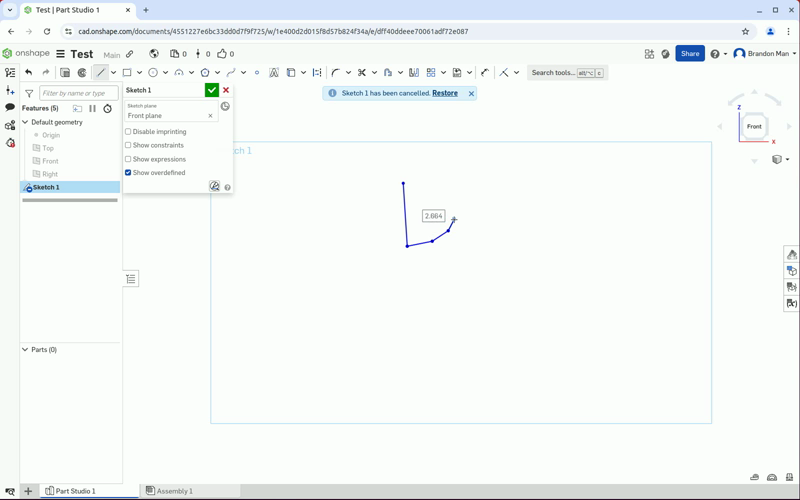
mouse_move(484, 219)
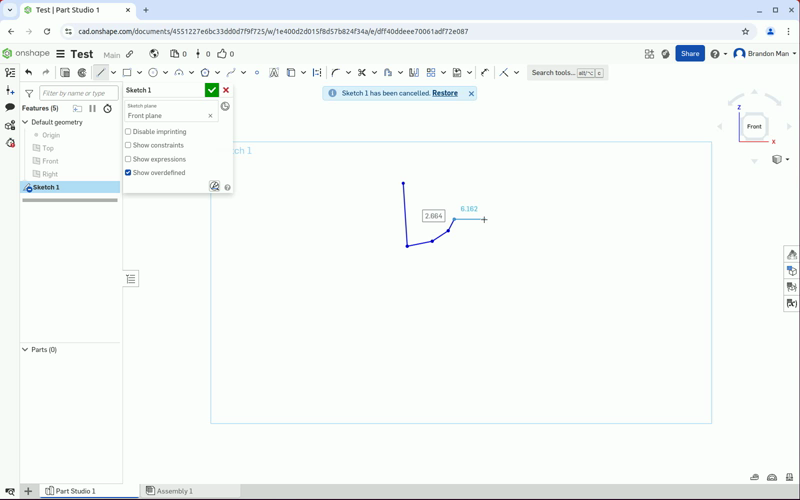
mouse_move(452, 201)
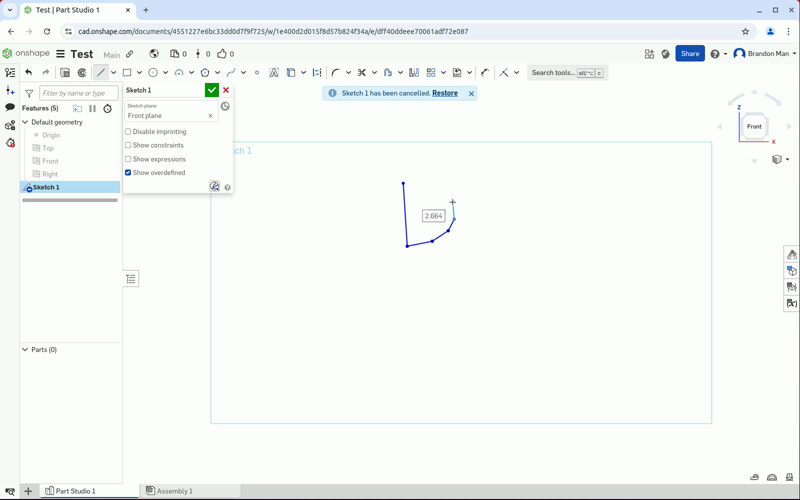
click(452, 201)
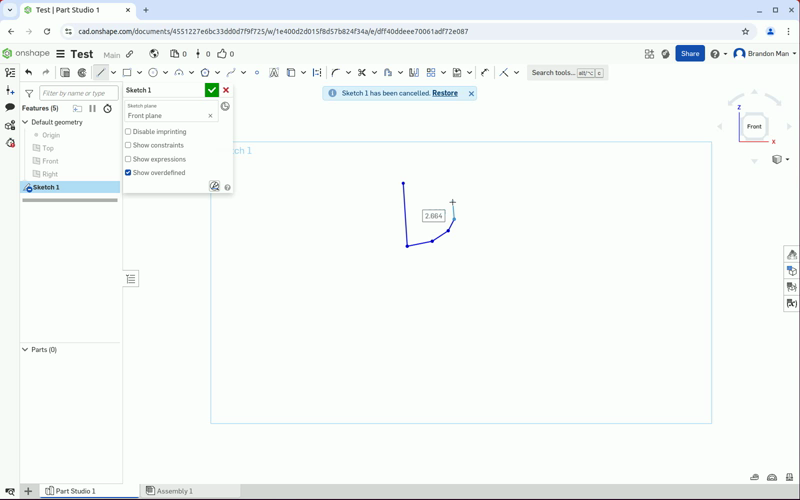
key_up(shift)
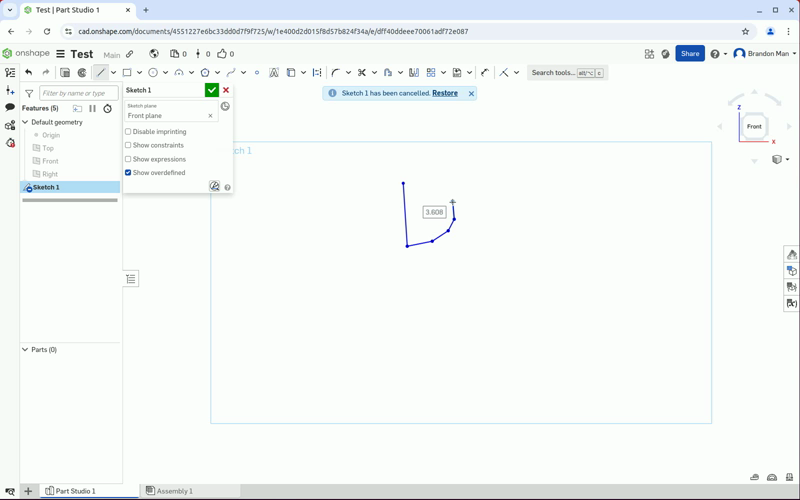
key_down(shift)
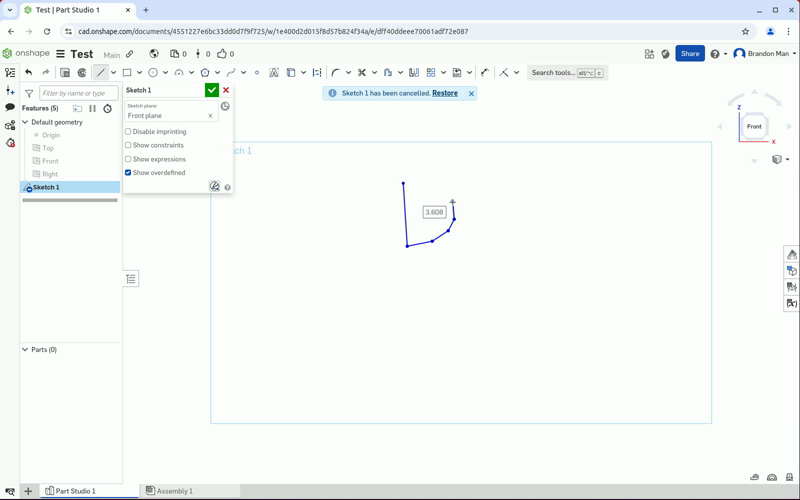
mouse_move(482, 201)
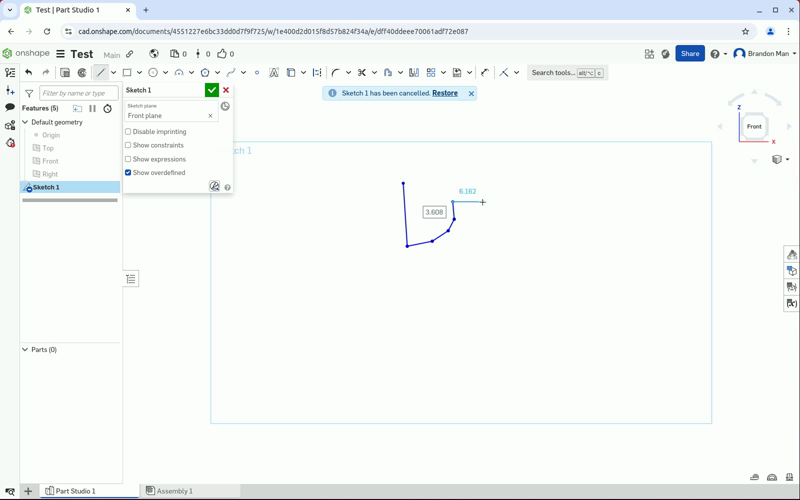
mouse_move(447, 190)
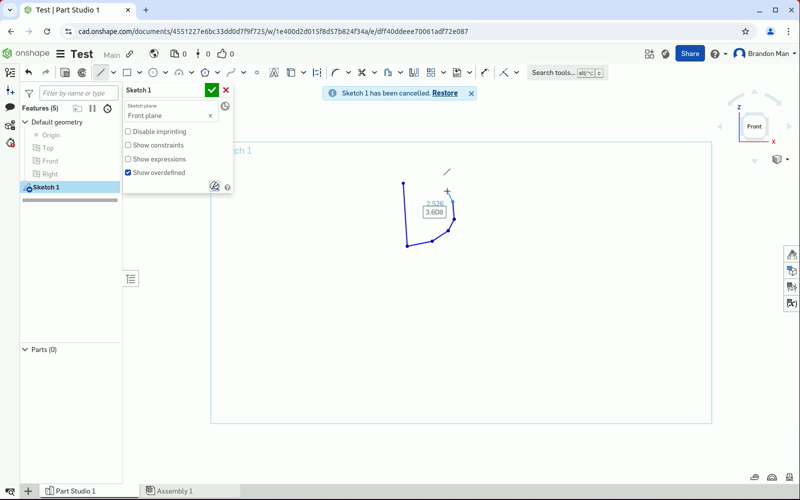
click(447, 190)
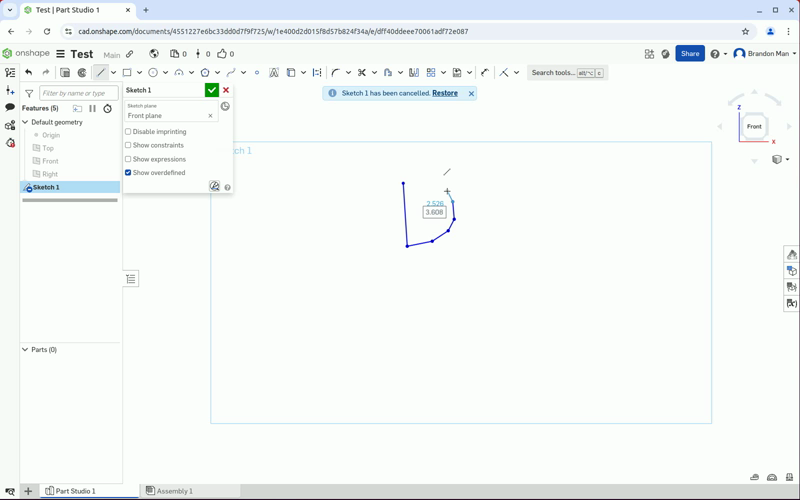
key_up(shift)
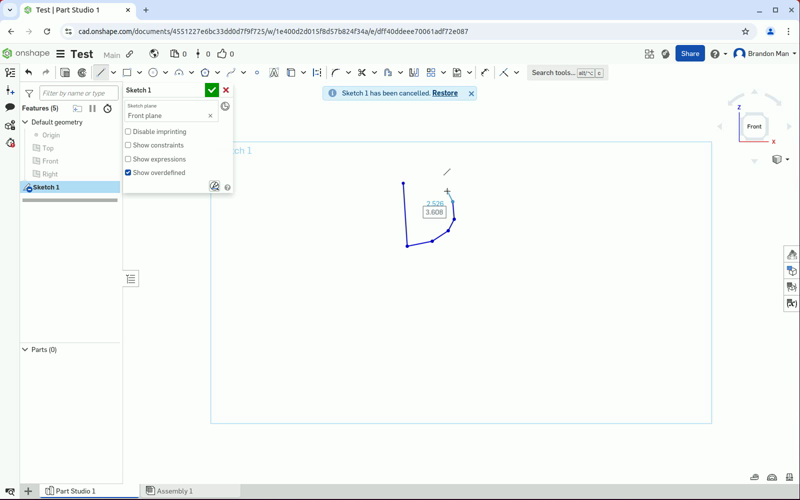
key_down(shift)
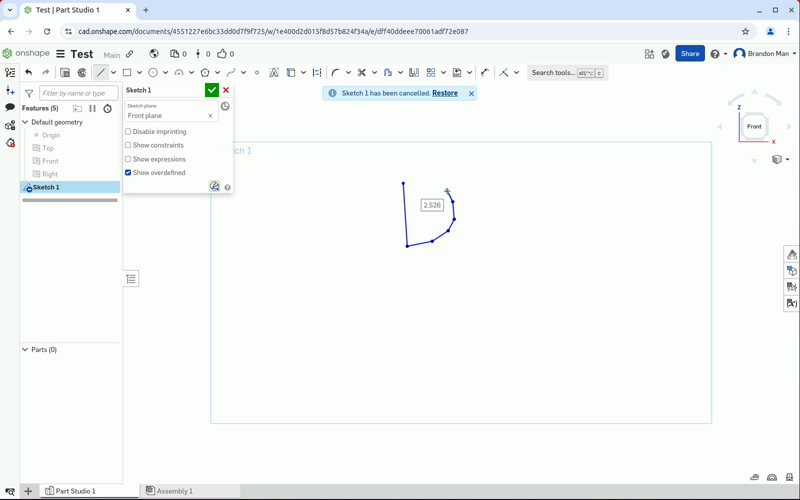
mouse_move(477, 190)
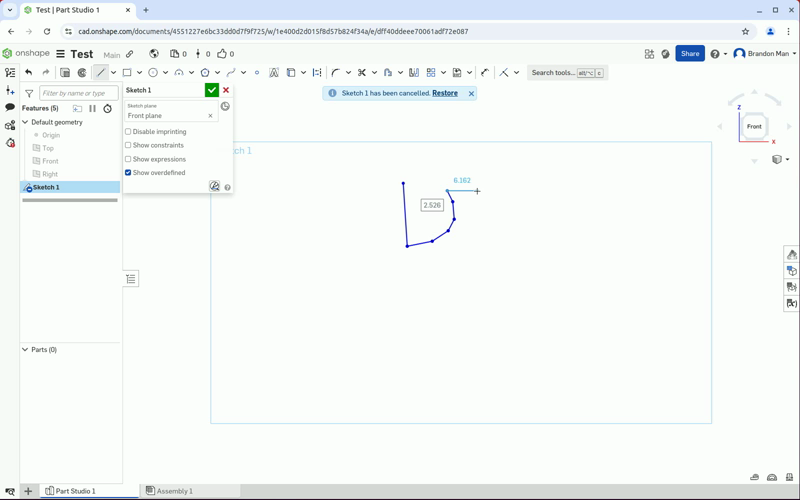
mouse_move(432, 181)
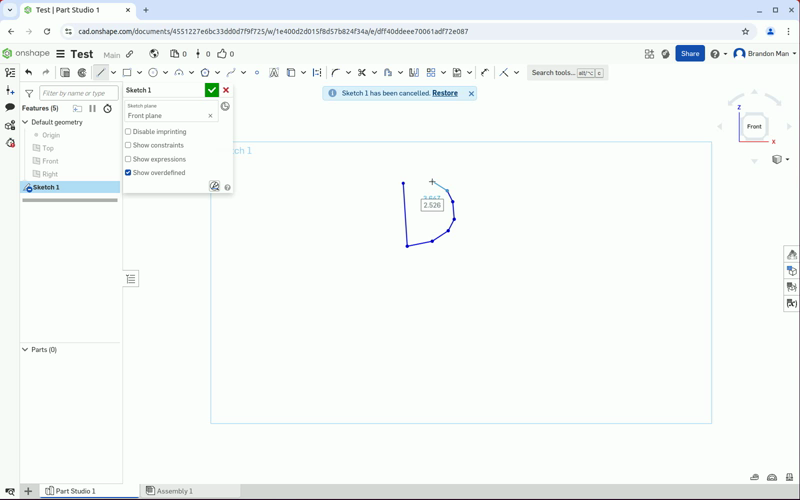
click(432, 181)
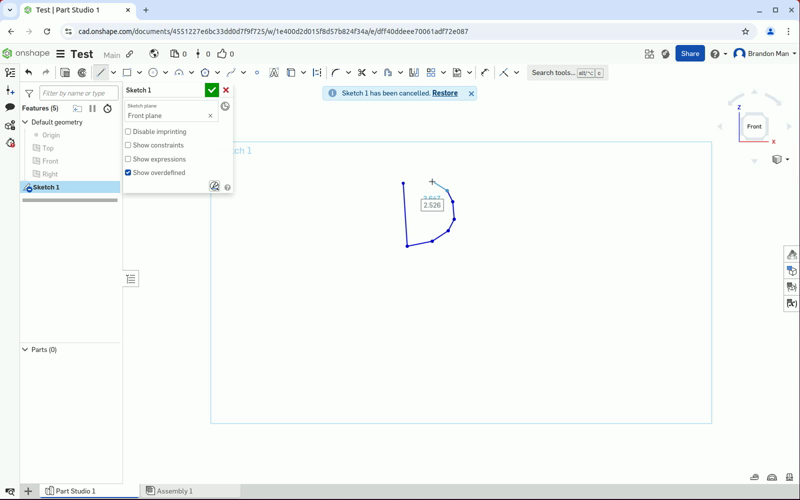
key_up(shift)
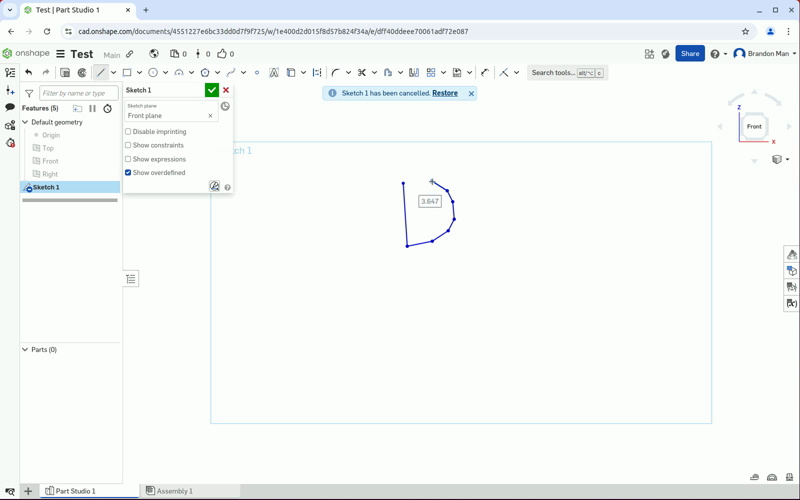
mouse_move(462, 181)
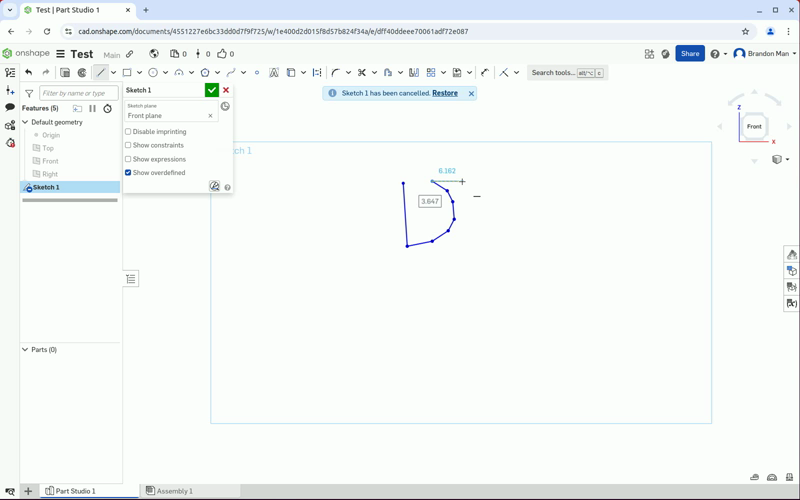
key_down(shift)
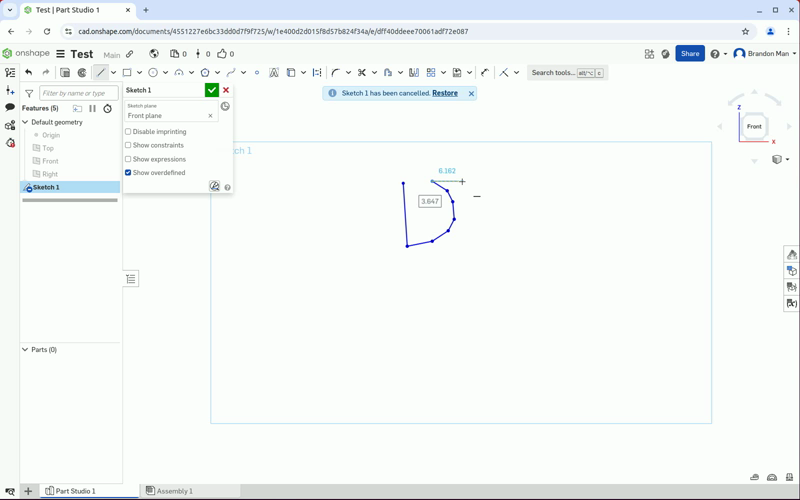
mouse_move(403, 183)
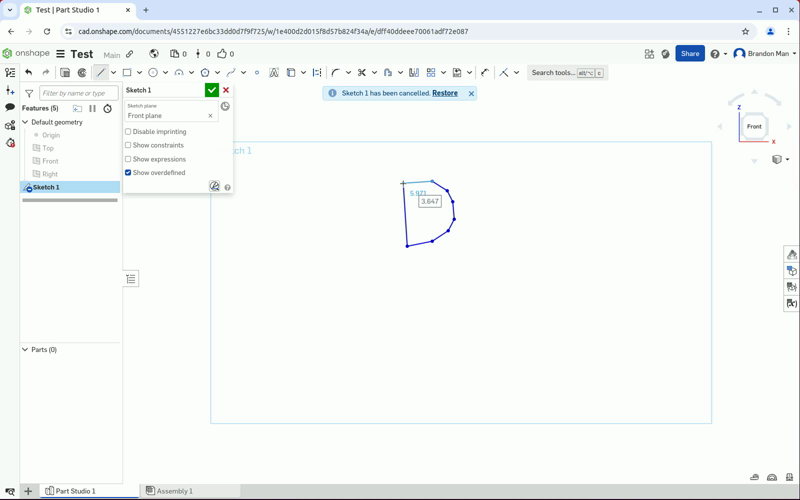
key_up(shift)
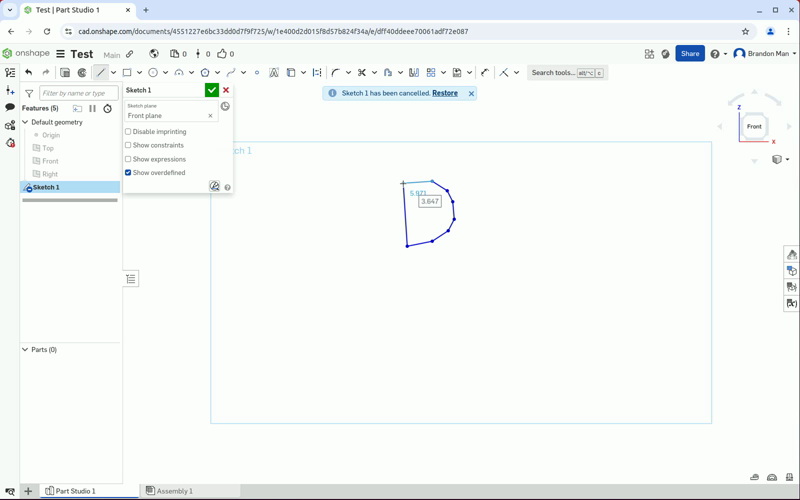
click(403, 183)
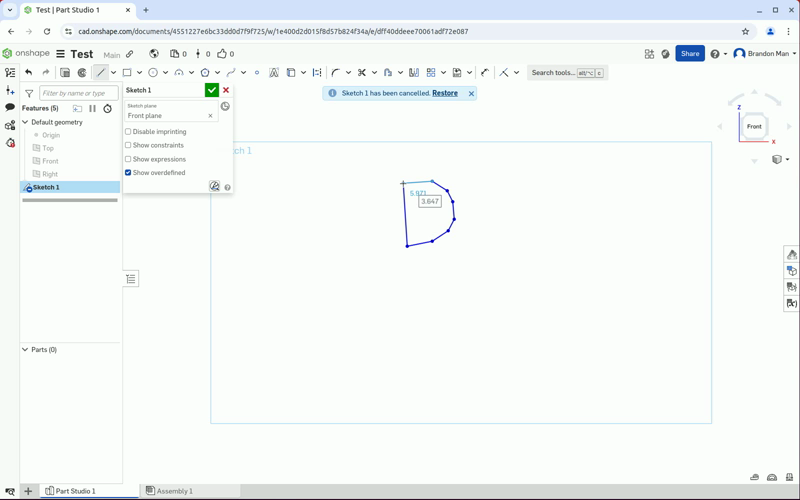
key(esc)
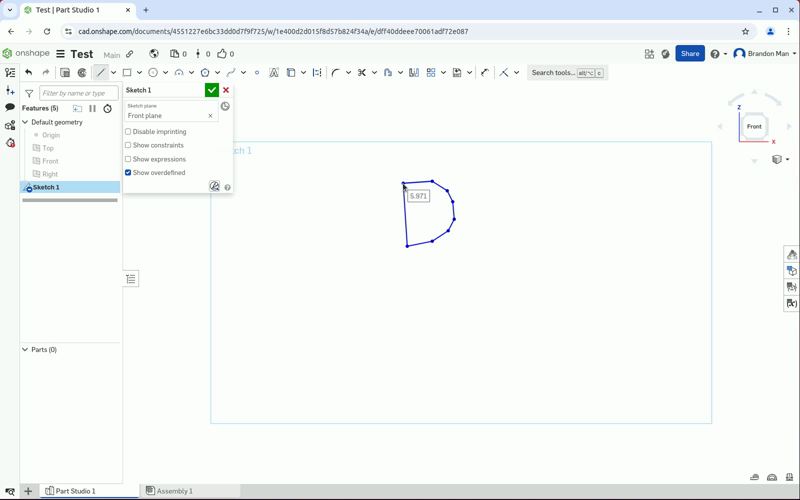
mouse_move(417, 215)
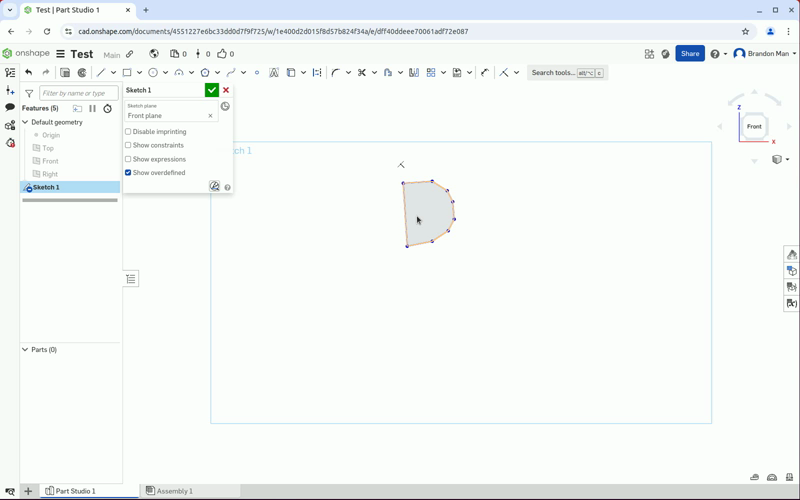
click(417, 215)
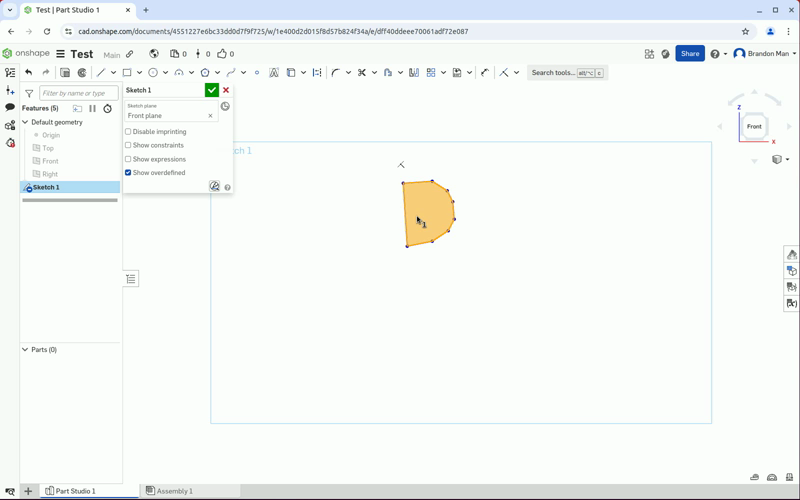
mouse_move(73, 352)
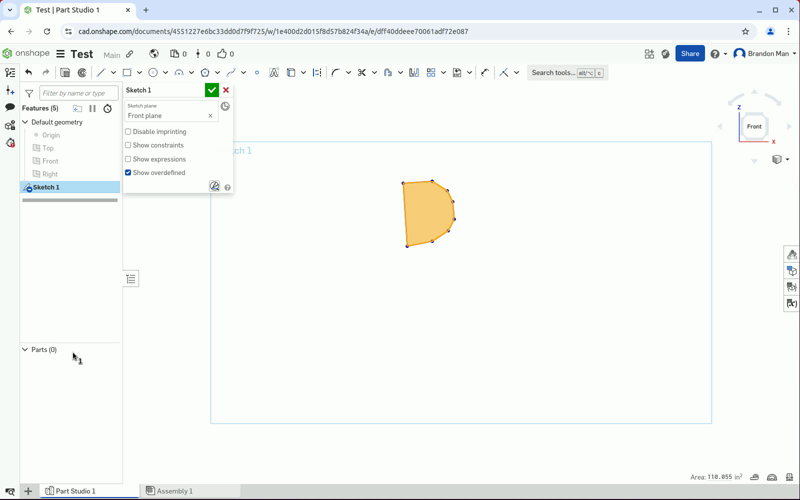
key(shift+y)
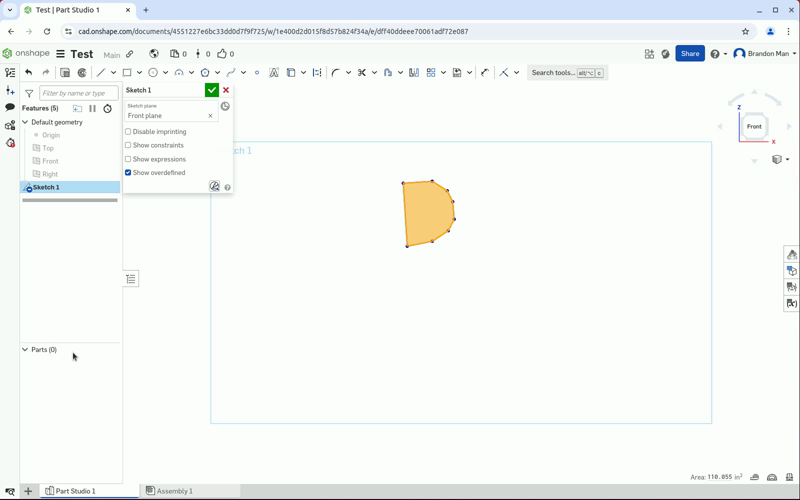
key(shift+e)
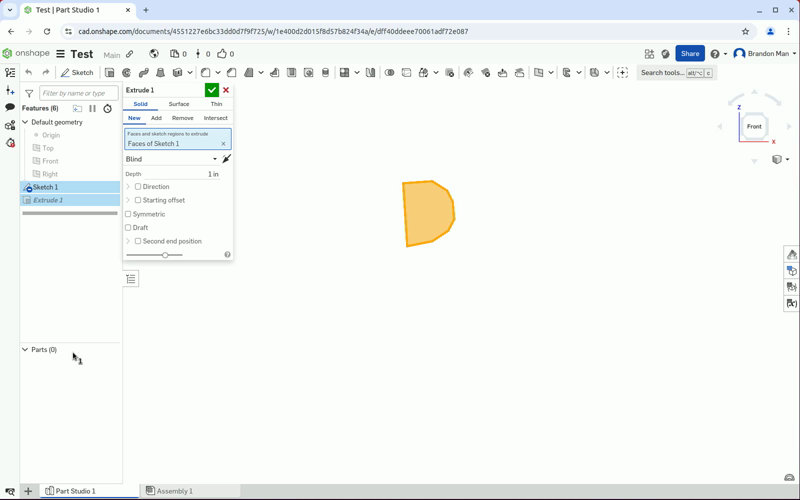
mouse_move(143, 106)
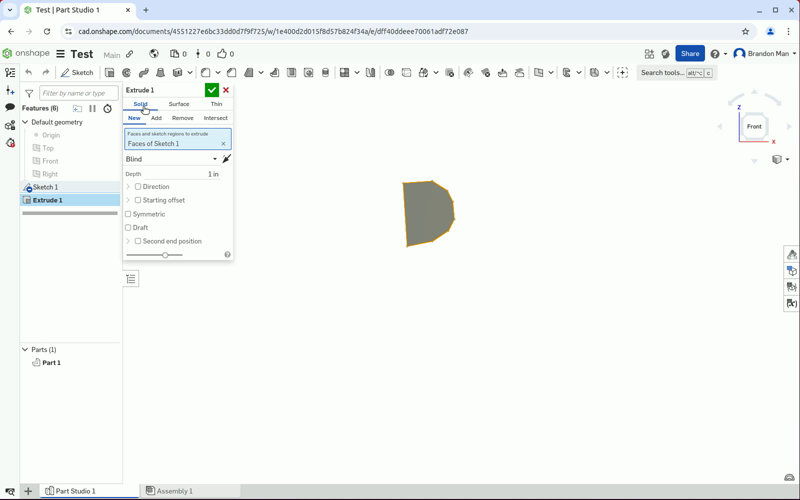
click(143, 106)
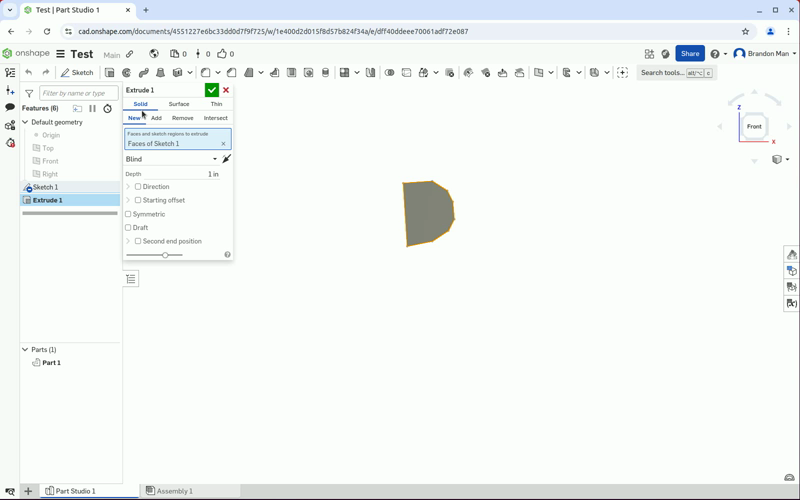
mouse_move(137, 120)
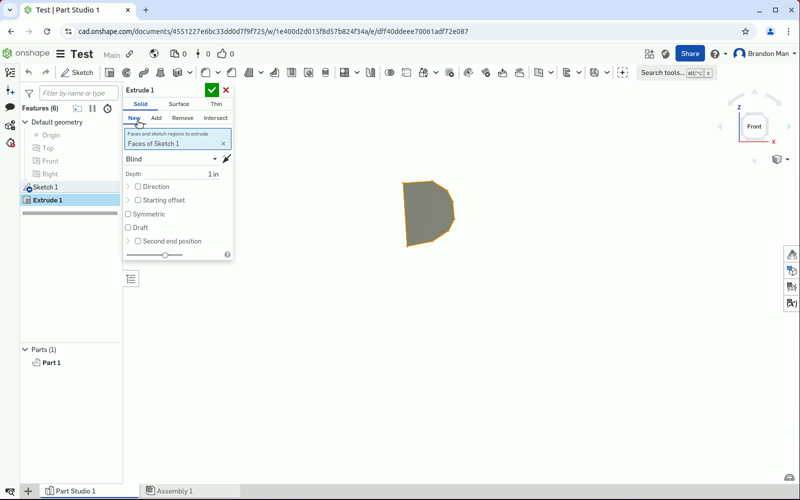
click(137, 120)
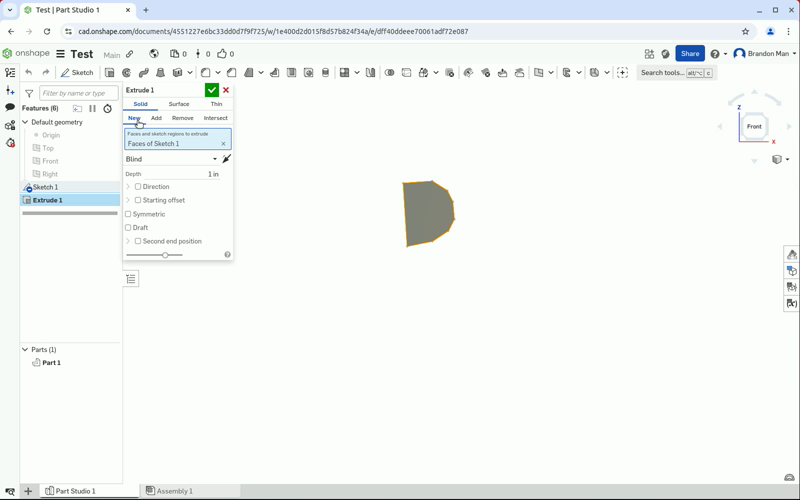
key(tab, 4)
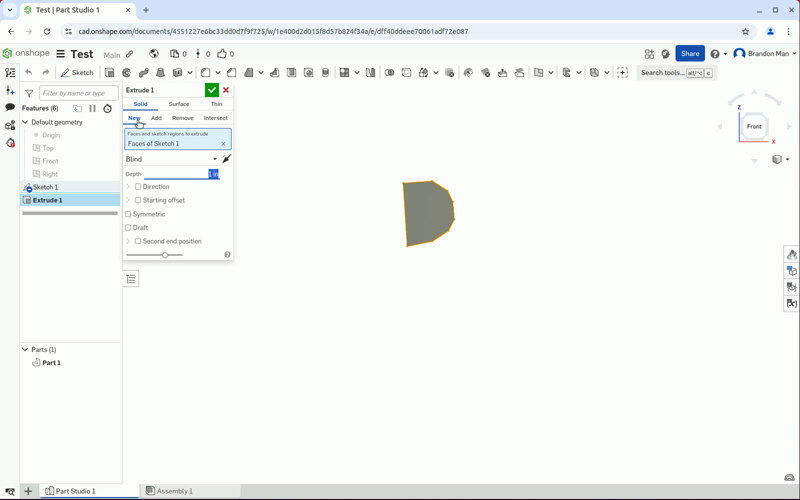
text(6.74)
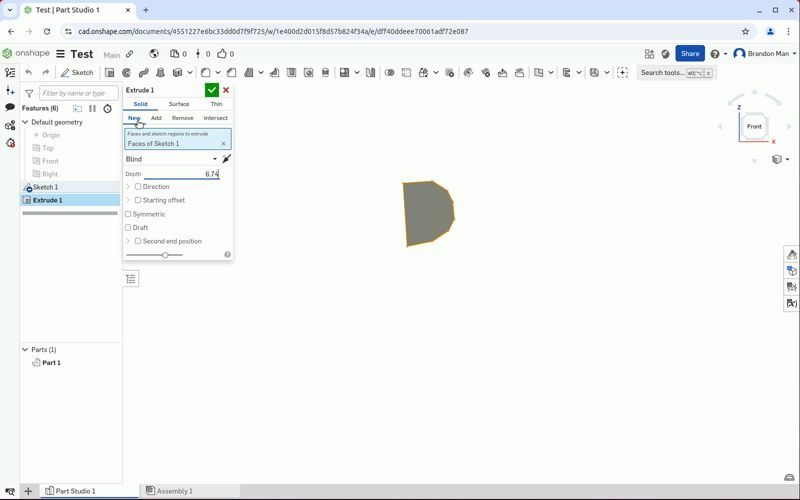
key(enter)
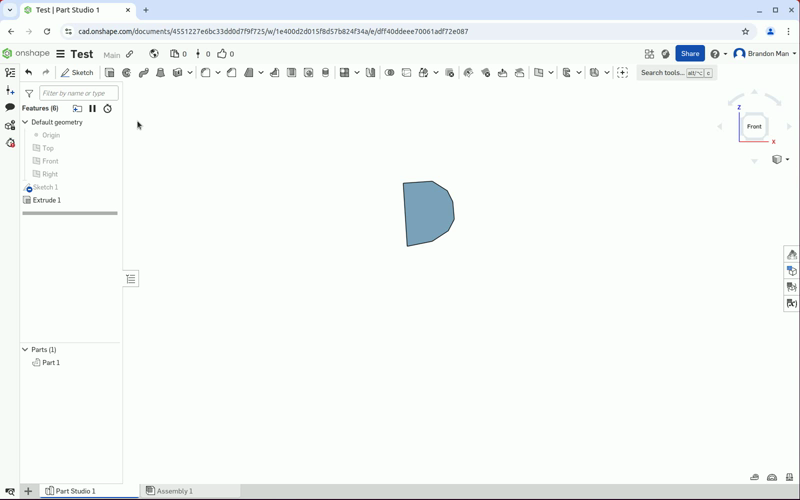
key(shift+h)
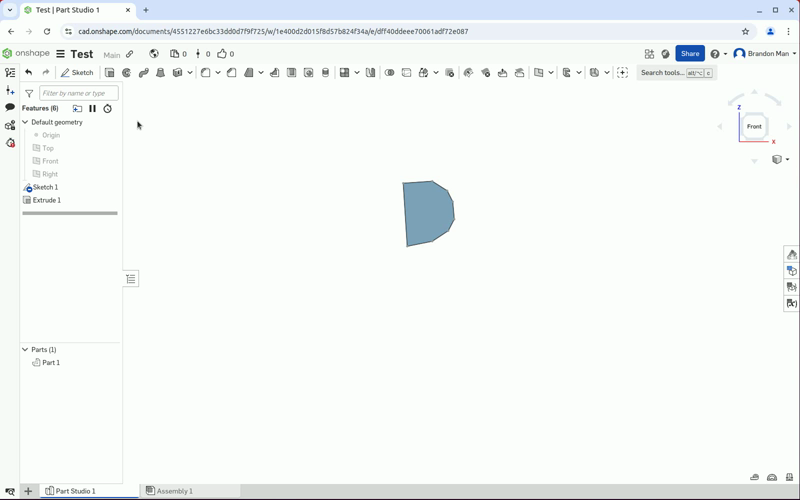
key(shift+h)
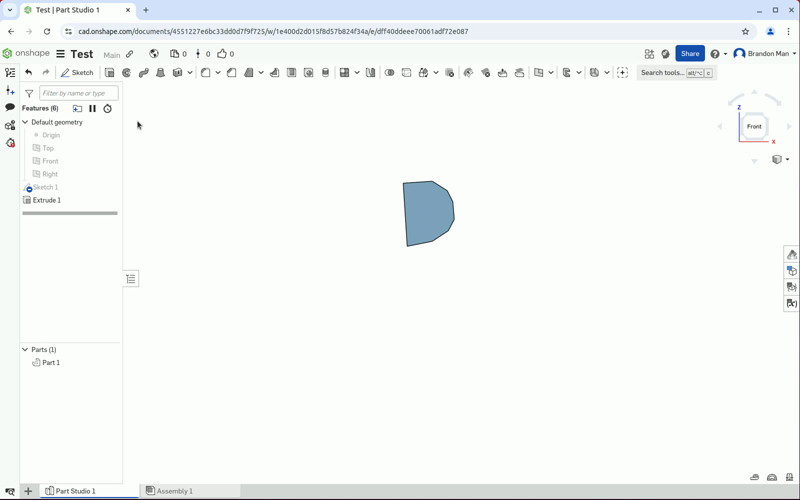
mouse_move(73, 189)
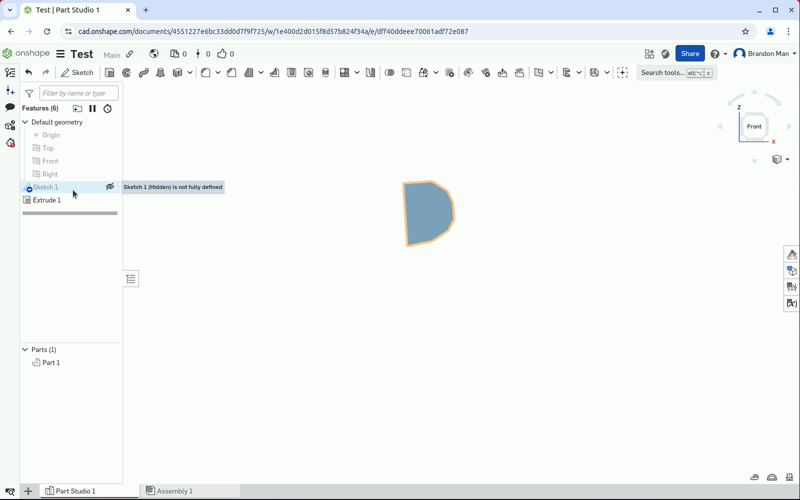
click(73, 189)
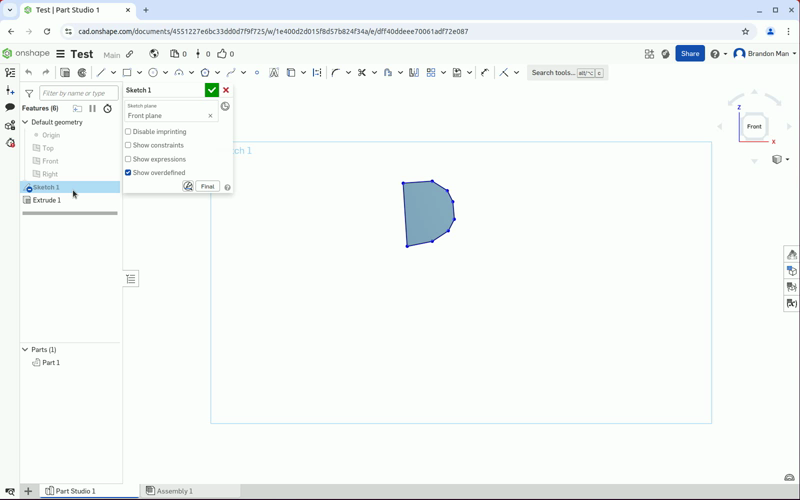
mouse_move(229, 92)
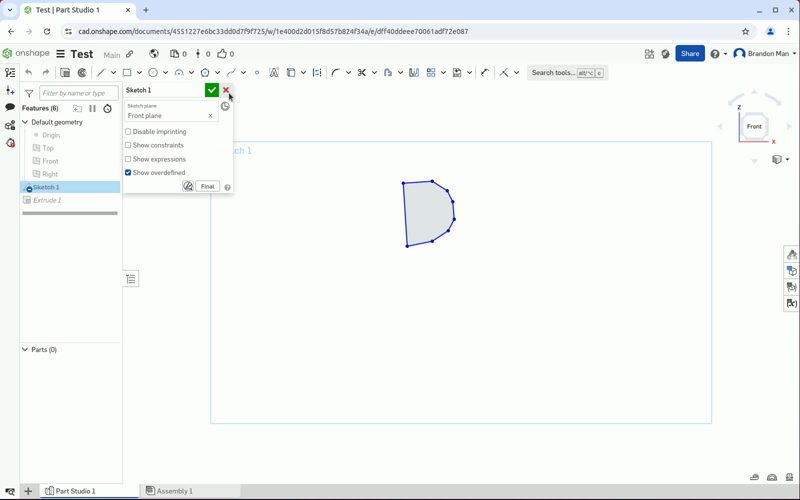
click(229, 92)
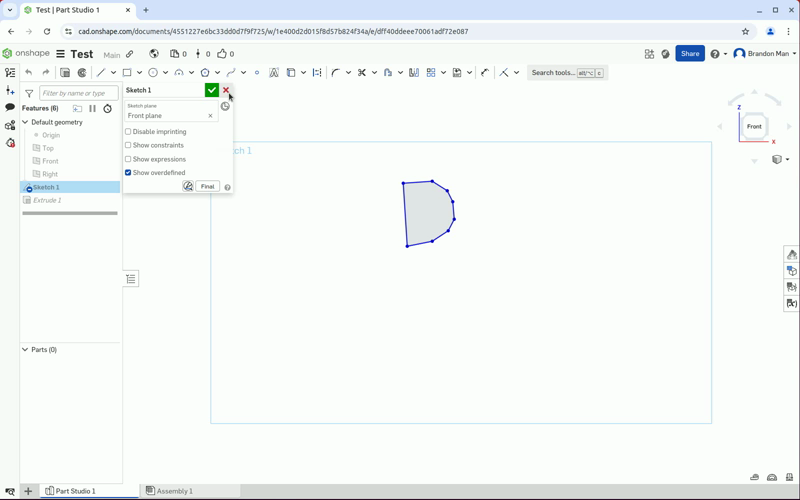
key(shift+s)
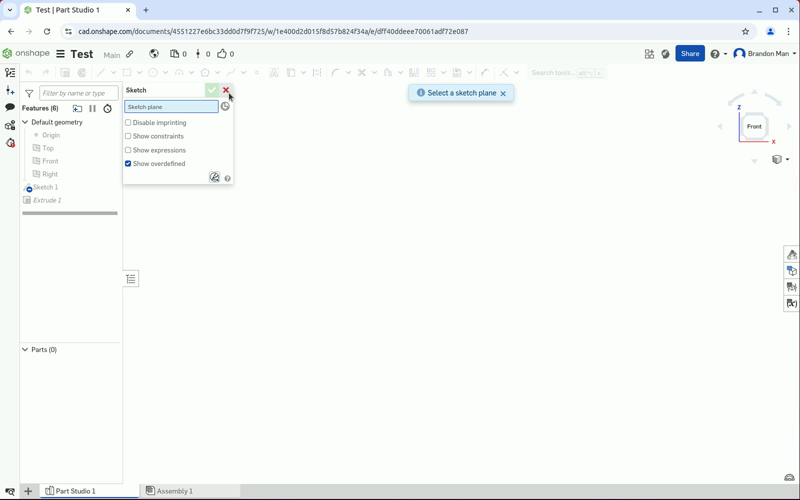
mouse_move(73, 163)
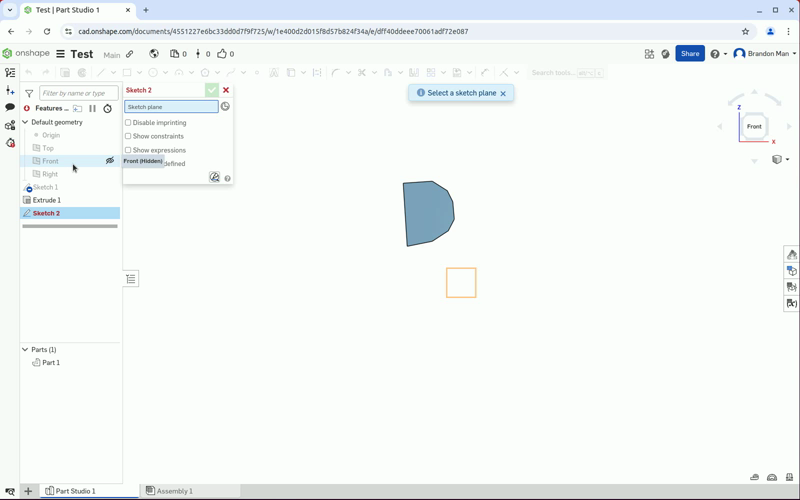
click(73, 163)
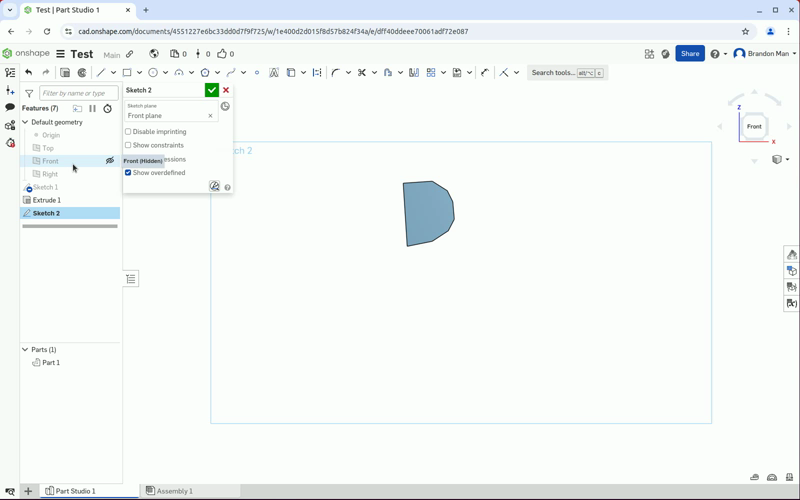
mouse_move(73, 352)
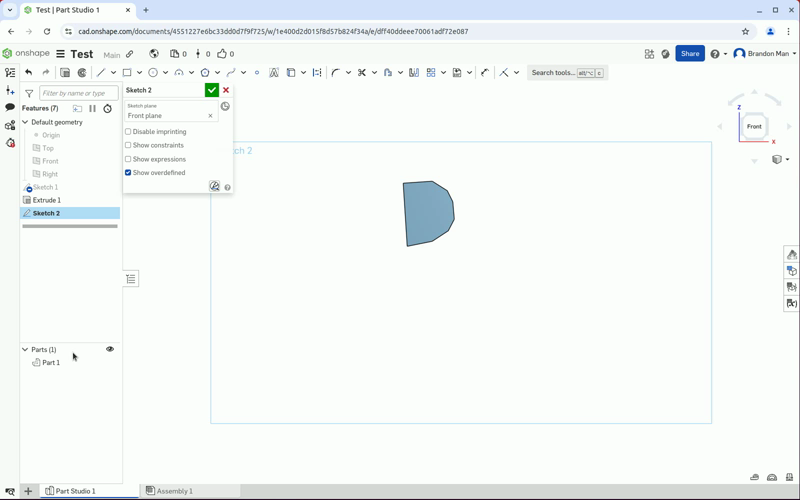
key(y)
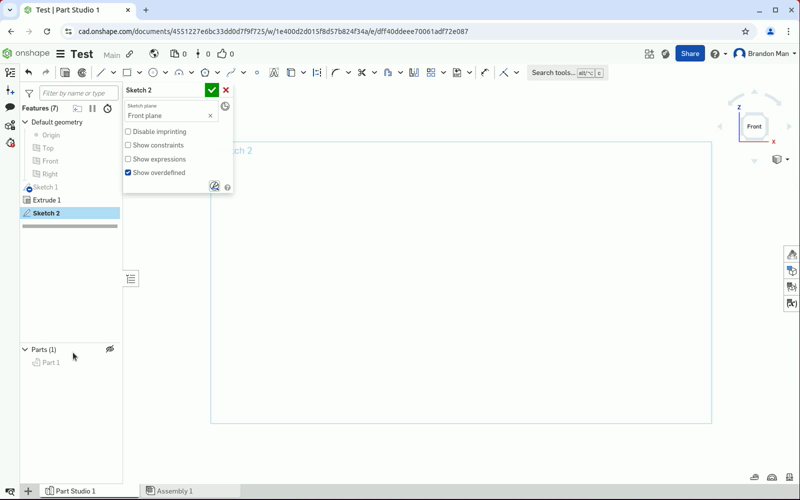
key(l)
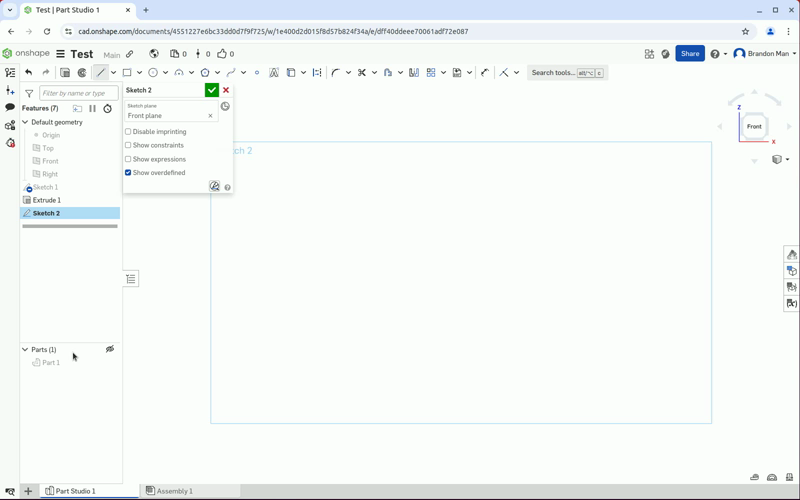
key_down(shift)
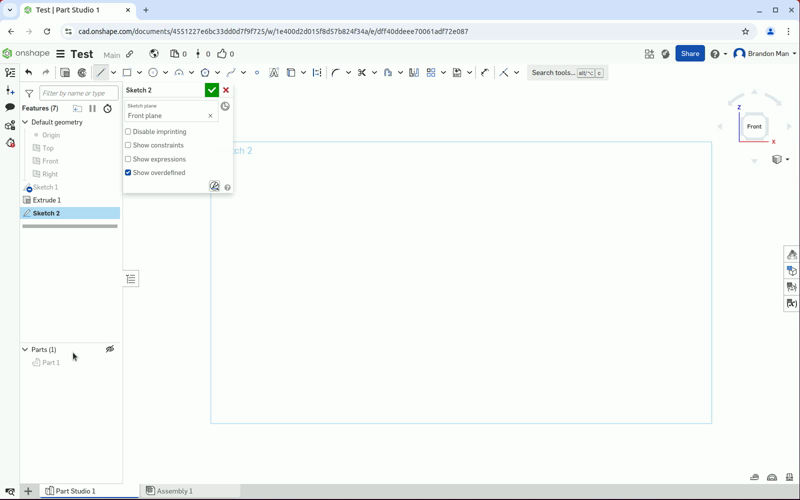
mouse_move(440, 175)
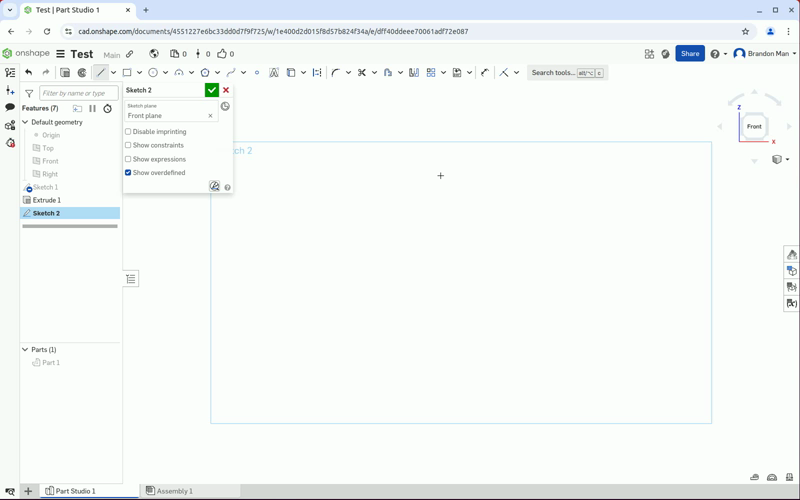
click(440, 175)
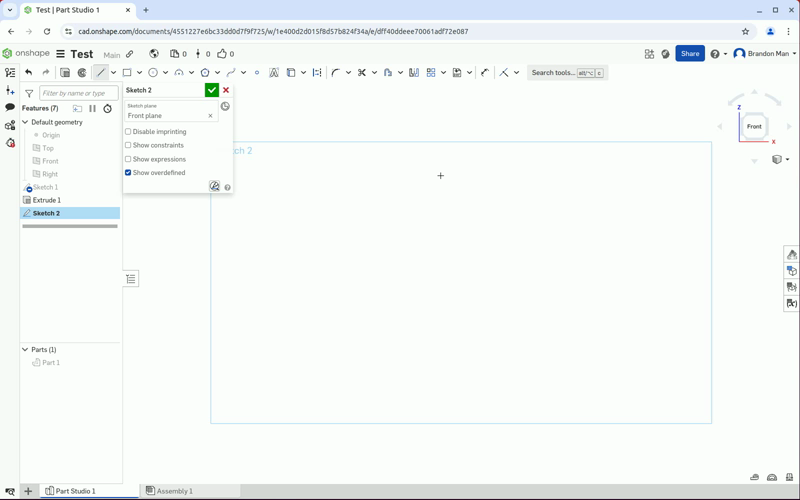
key_up(shift)
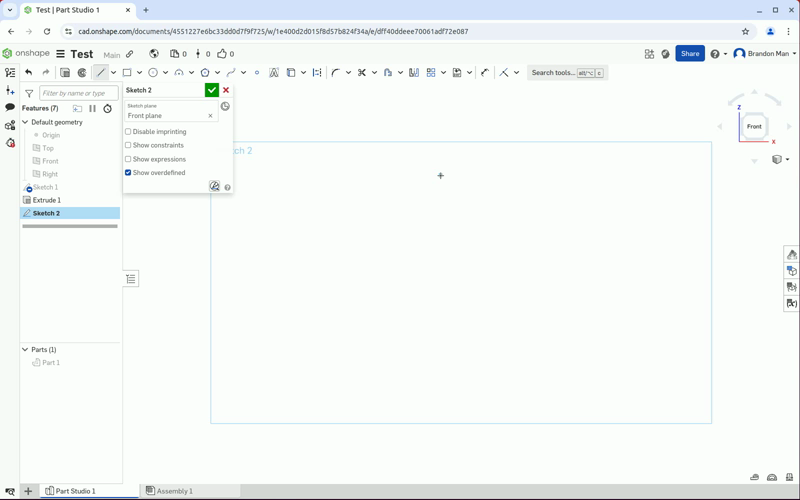
key_down(shift)
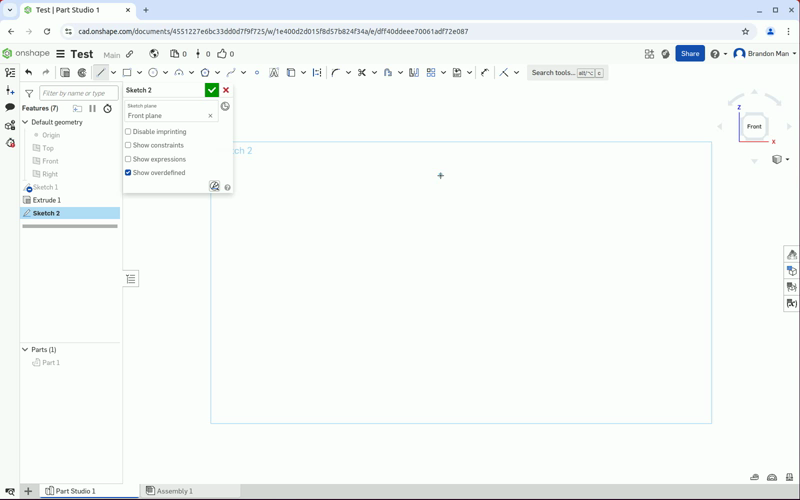
mouse_move(470, 175)
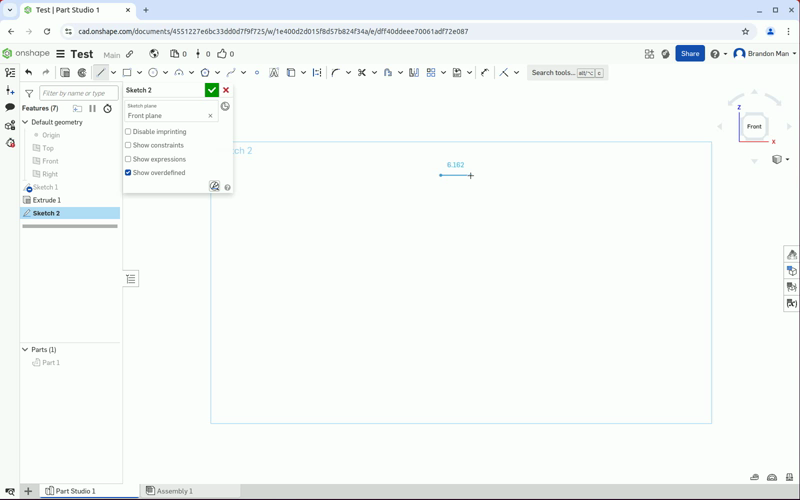
mouse_move(452, 179)
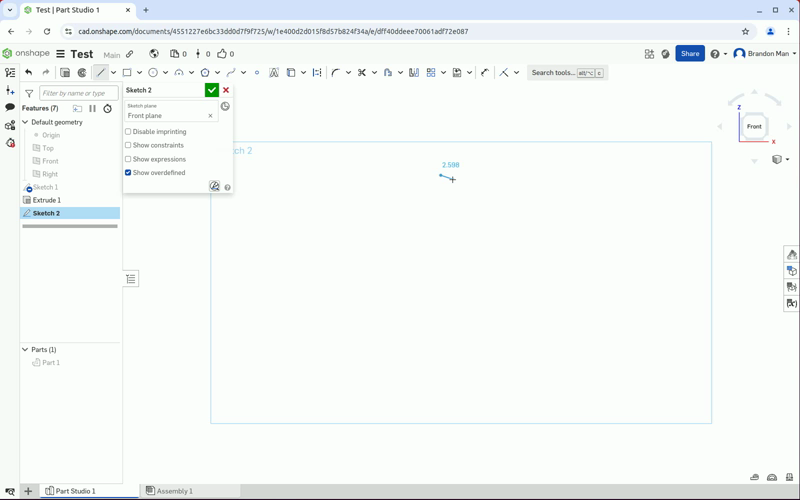
click(452, 179)
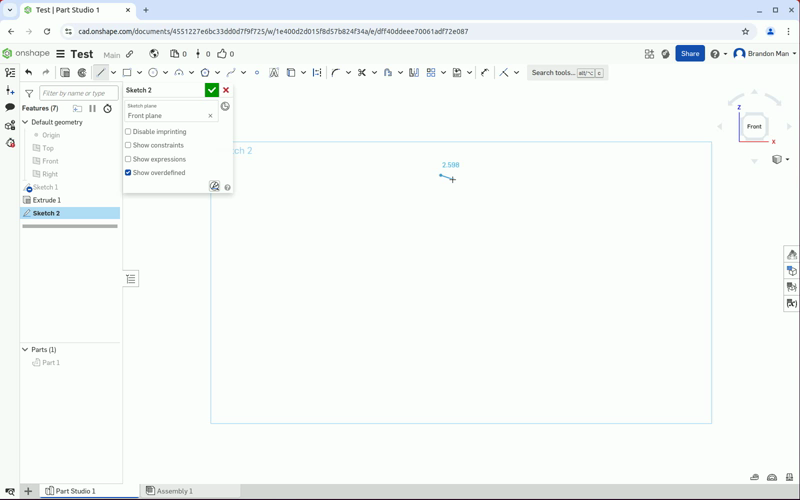
key_up(shift)
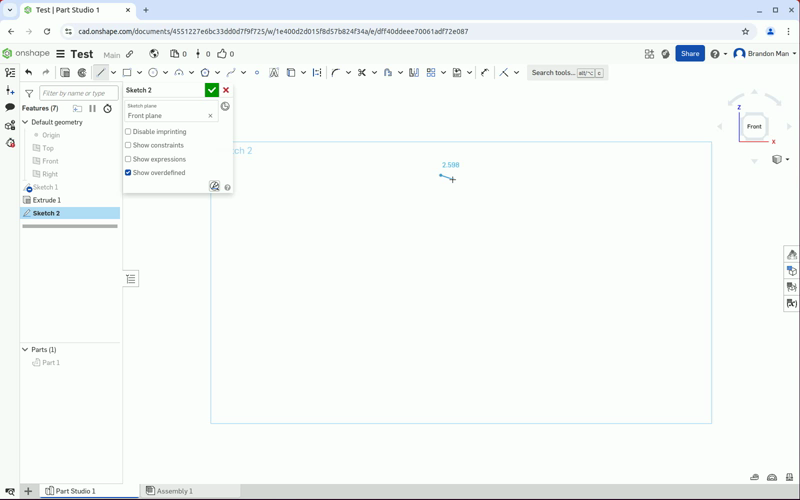
key_down(shift)
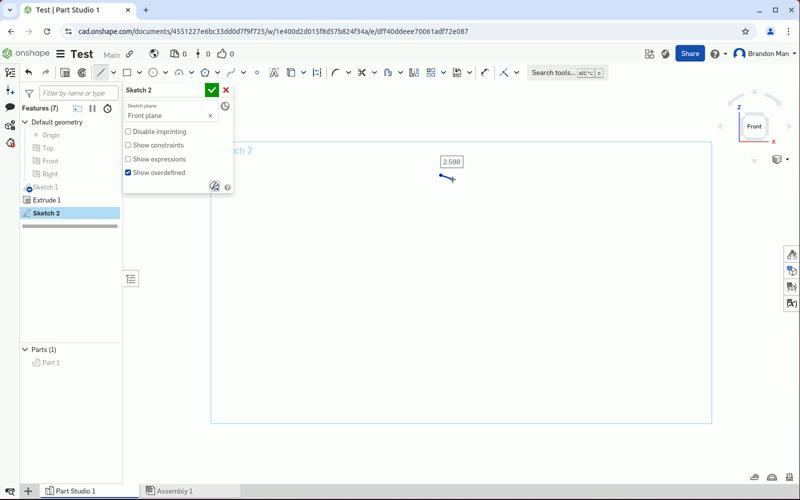
mouse_move(482, 179)
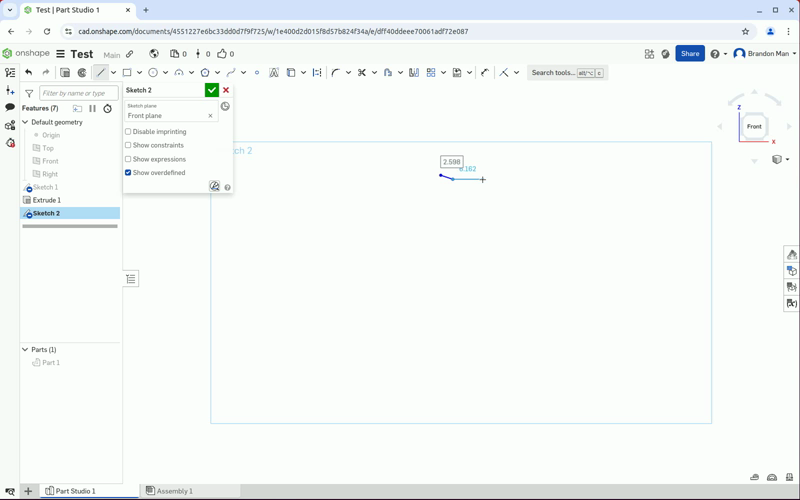
mouse_move(460, 188)
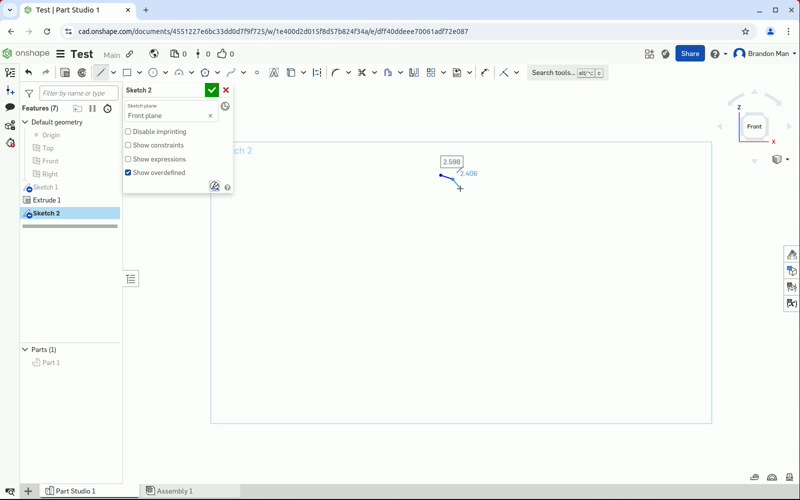
click(460, 188)
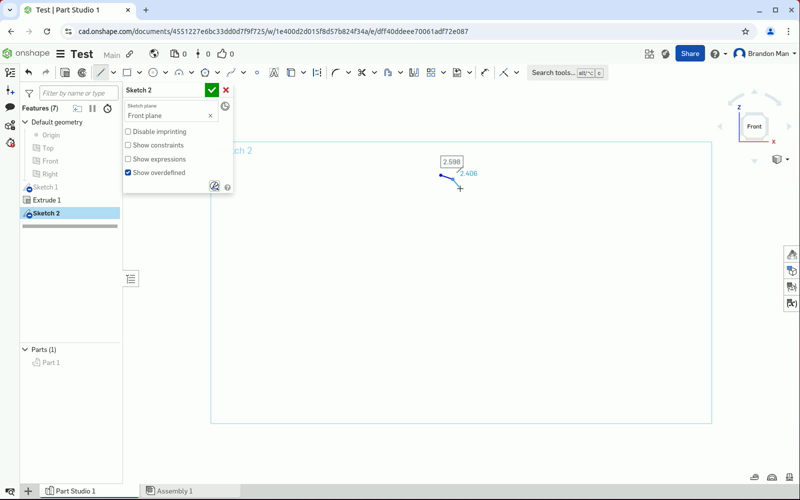
key_up(shift)
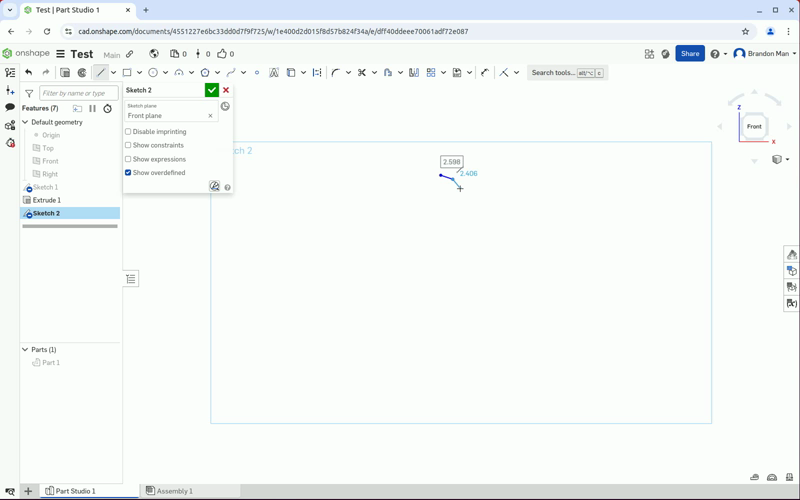
key_down(shift)
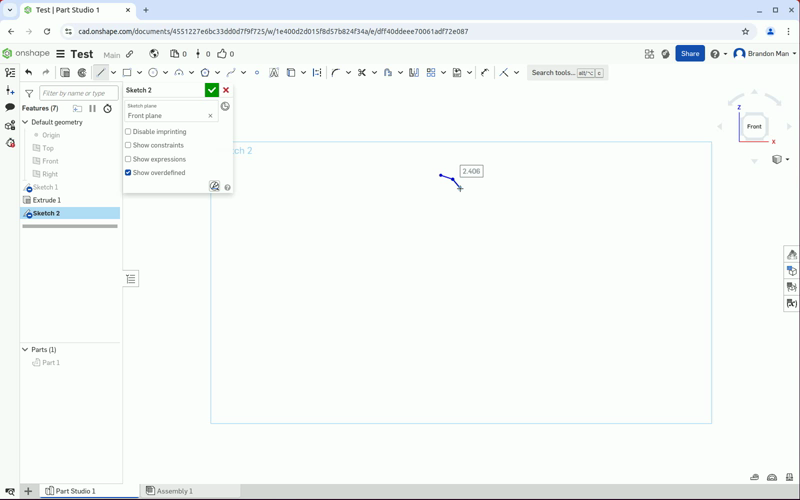
mouse_move(490, 188)
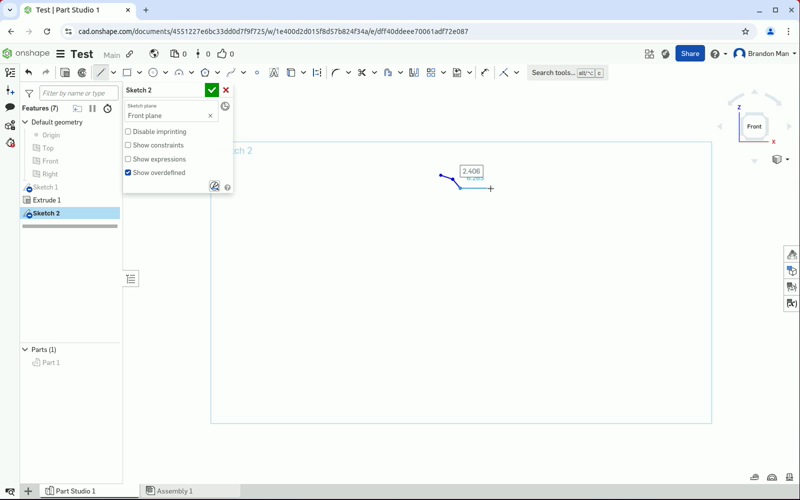
mouse_move(464, 200)
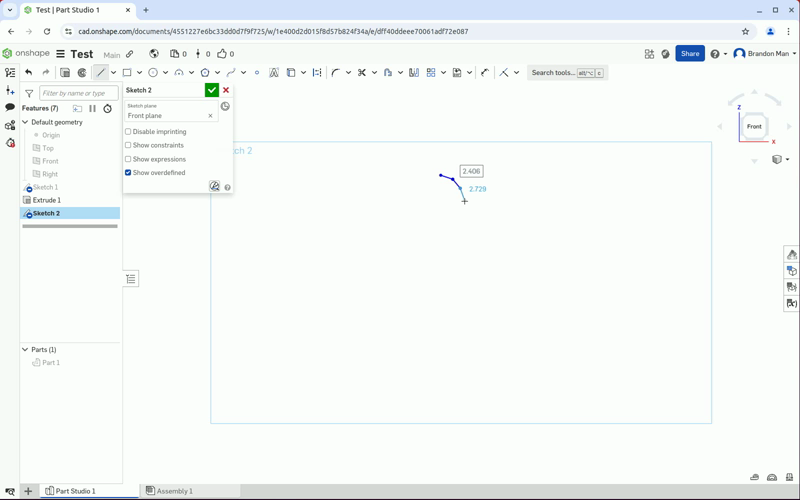
click(464, 200)
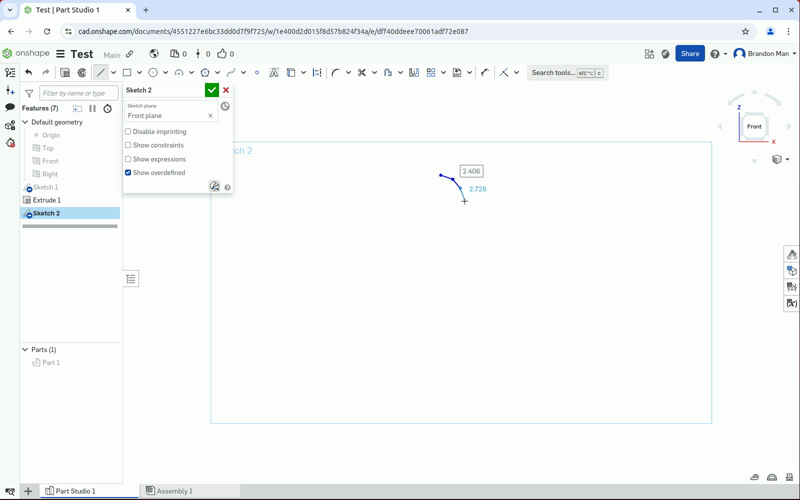
key_up(shift)
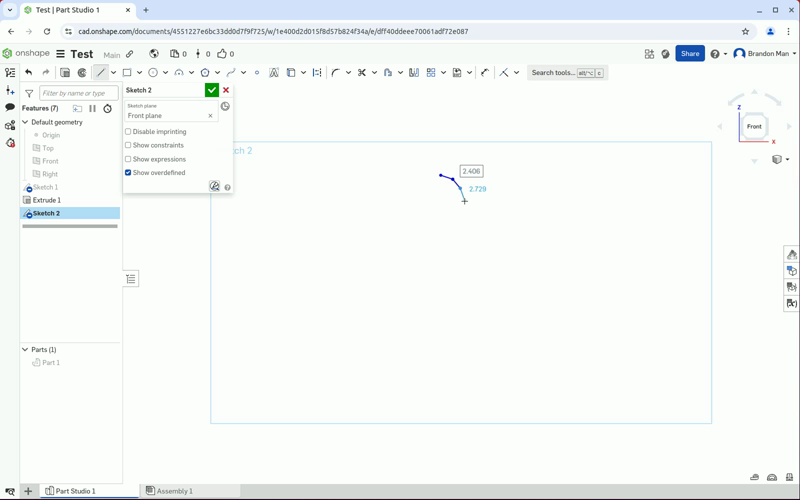
key_down(shift)
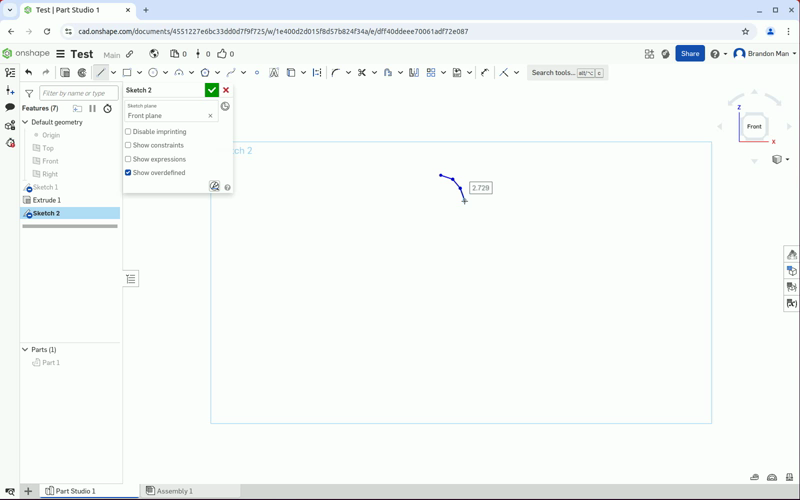
mouse_move(494, 200)
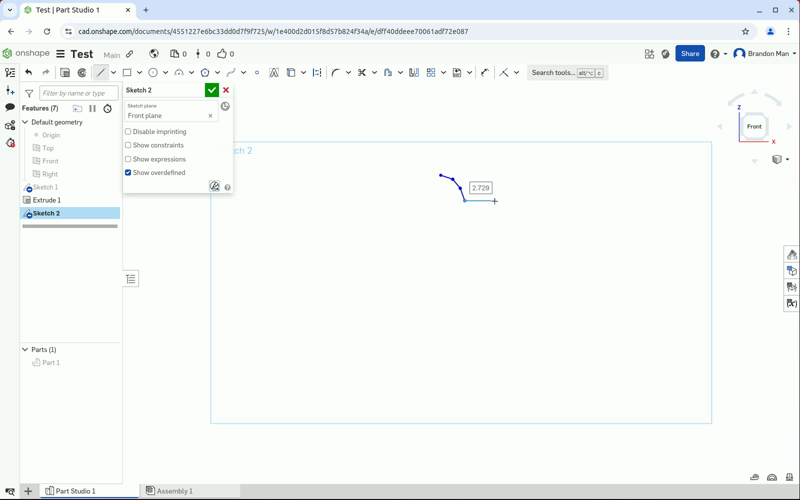
mouse_move(464, 211)
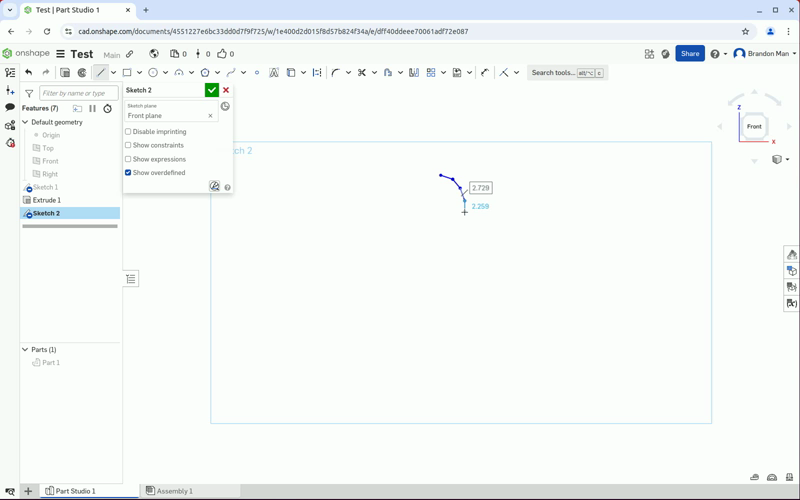
click(464, 211)
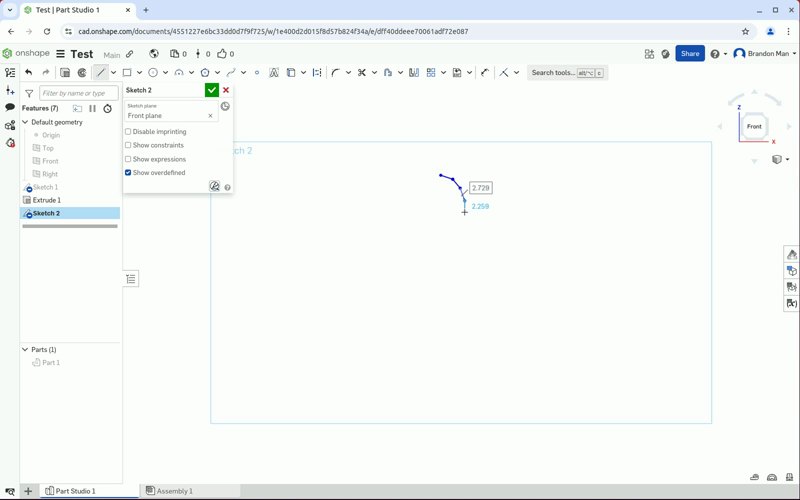
key_up(shift)
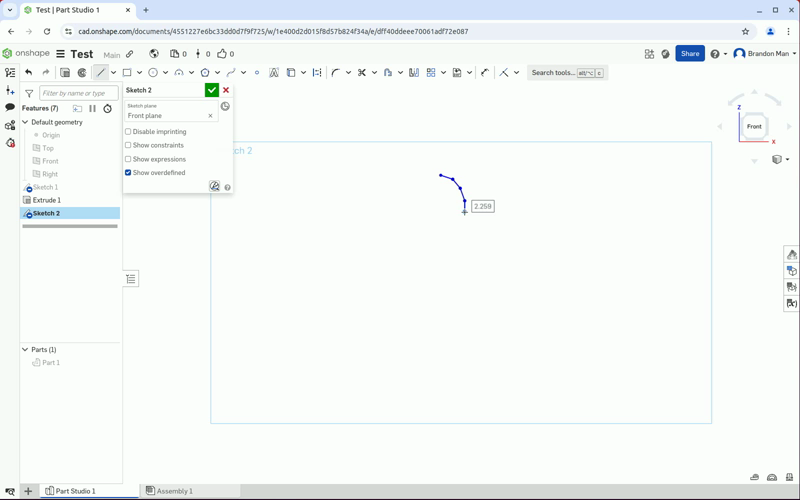
key_down(shift)
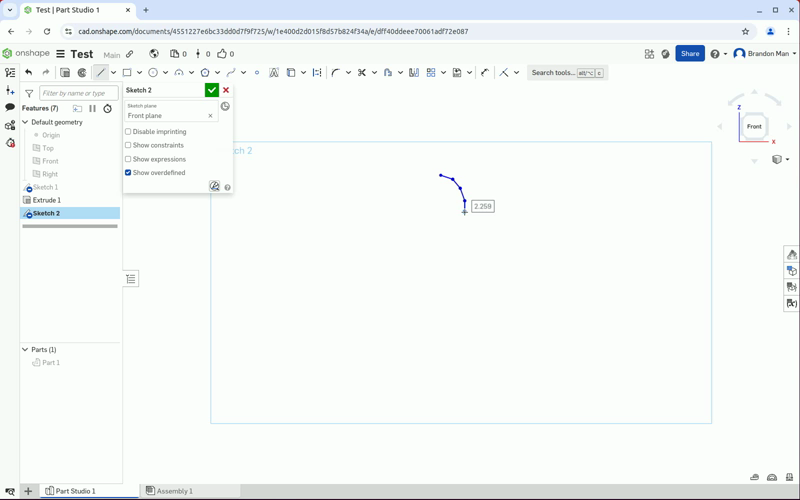
mouse_move(494, 211)
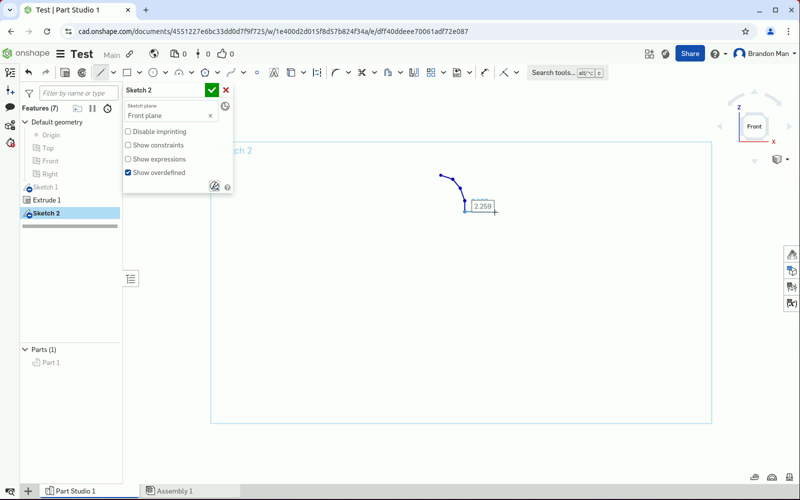
mouse_move(460, 224)
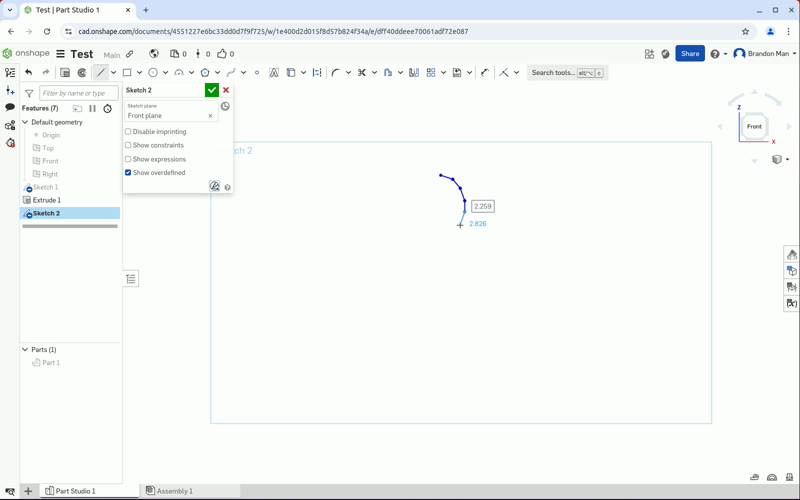
click(460, 224)
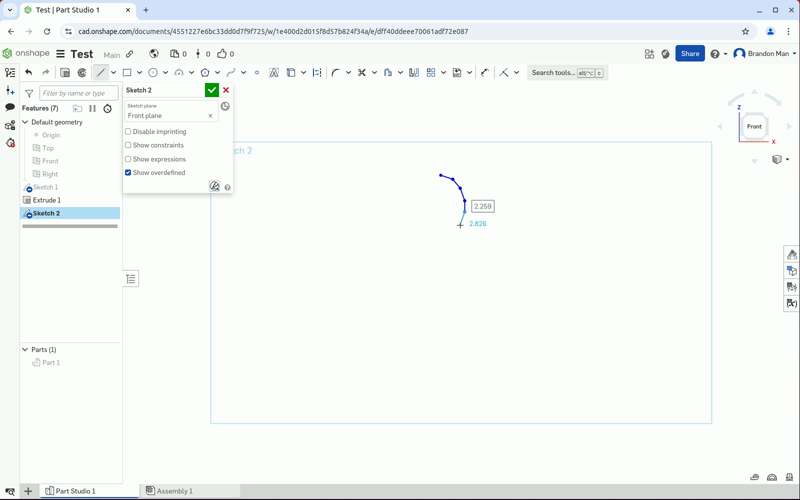
key_up(shift)
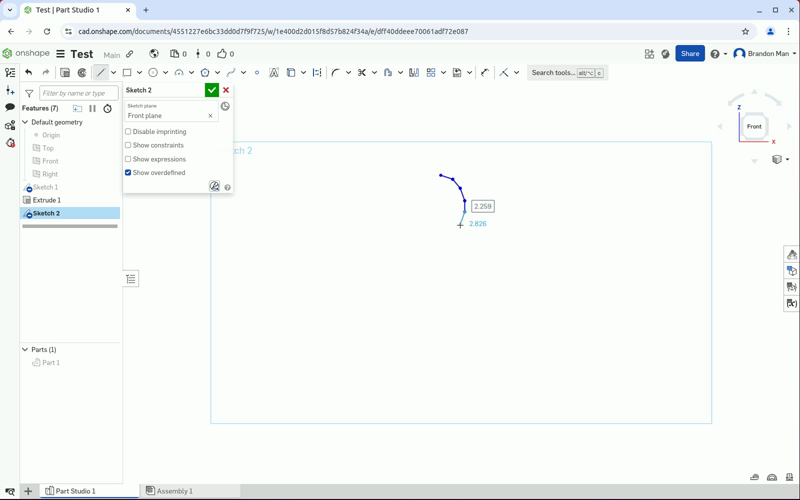
key_down(shift)
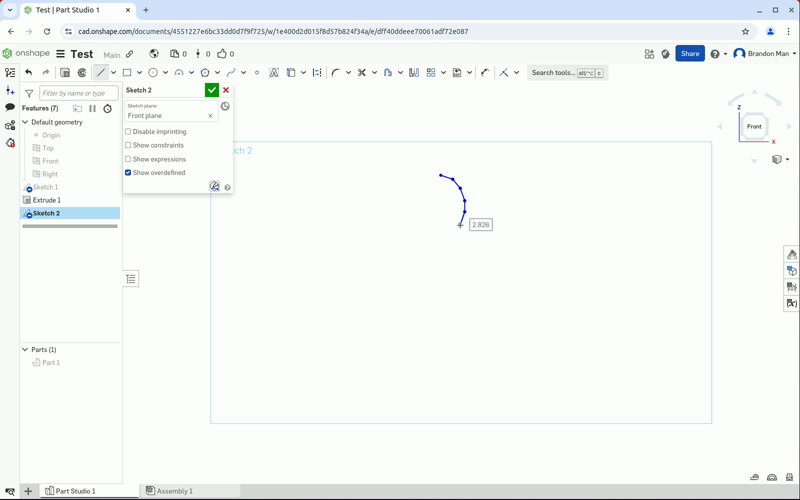
mouse_move(490, 224)
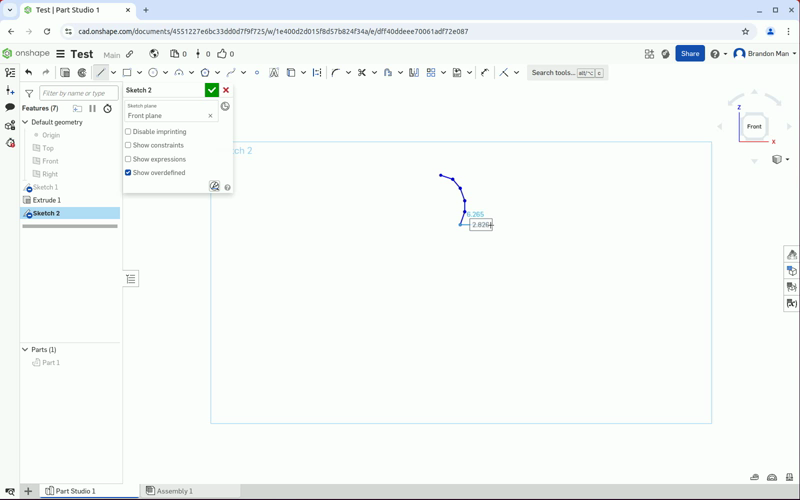
mouse_move(452, 231)
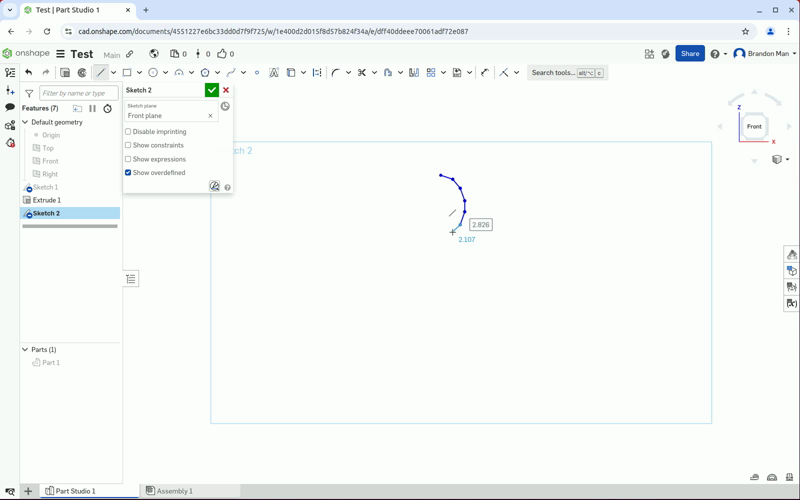
click(452, 231)
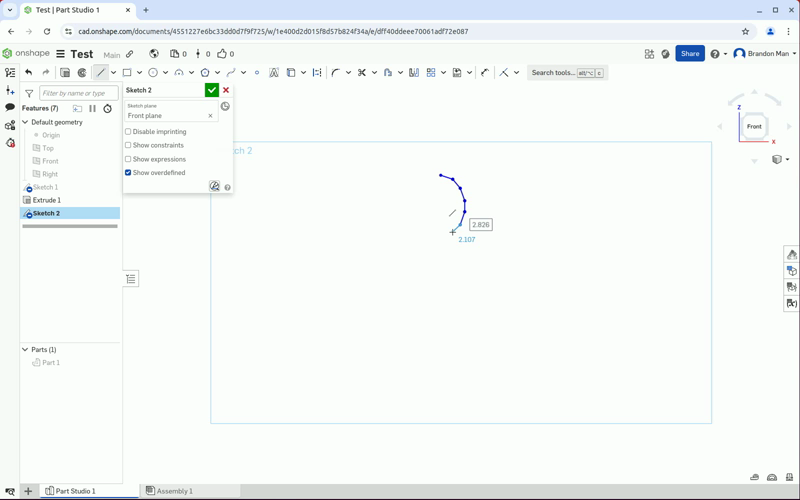
key_up(shift)
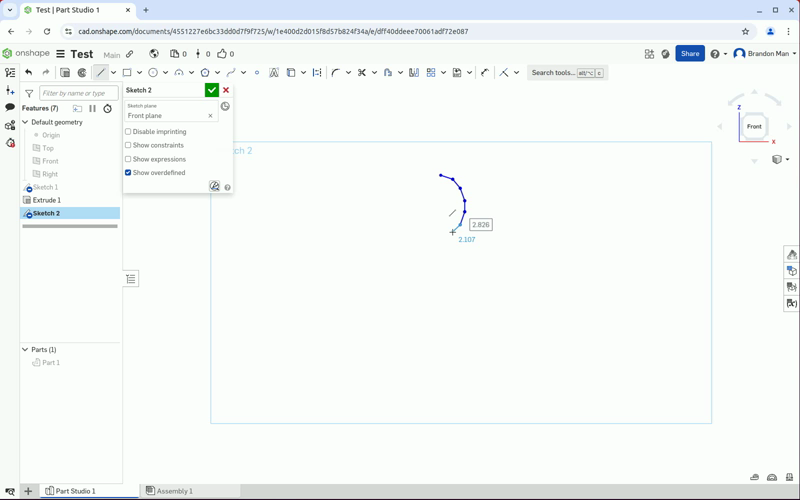
key_down(shift)
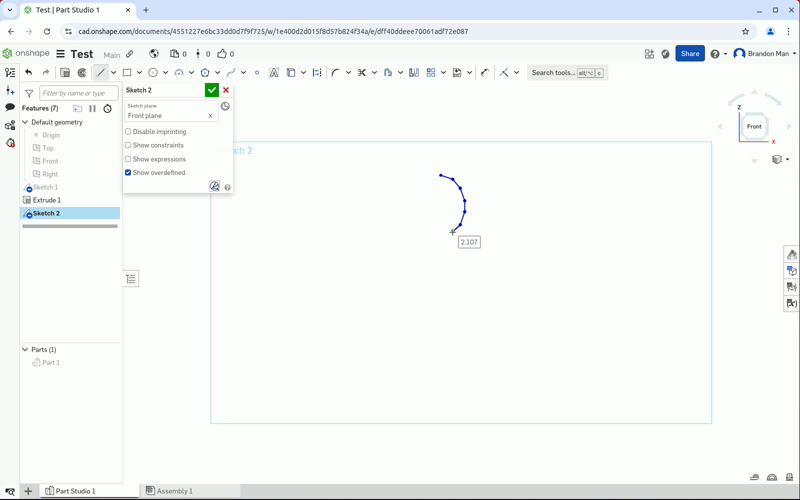
mouse_move(482, 231)
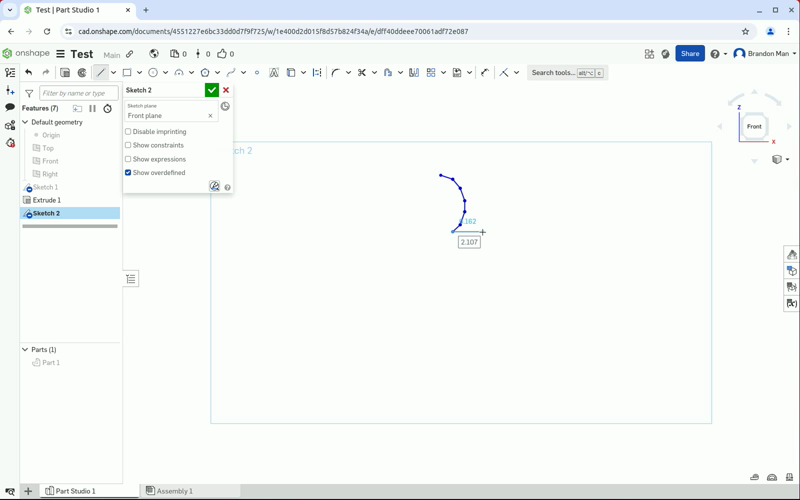
mouse_move(464, 231)
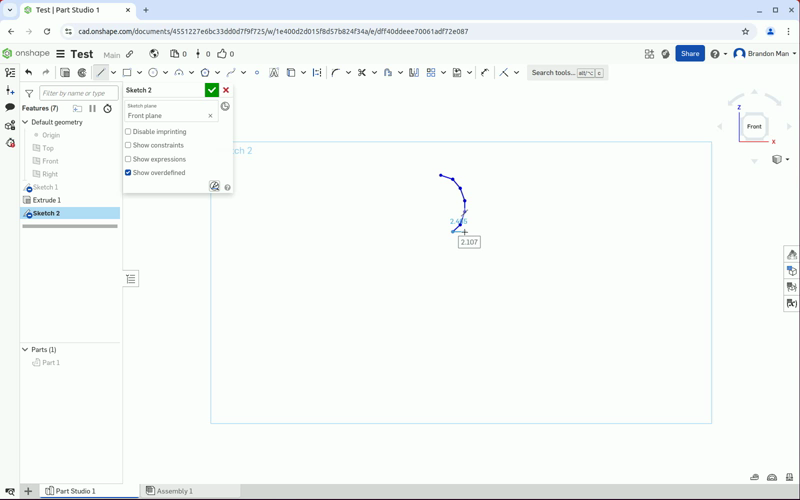
click(464, 231)
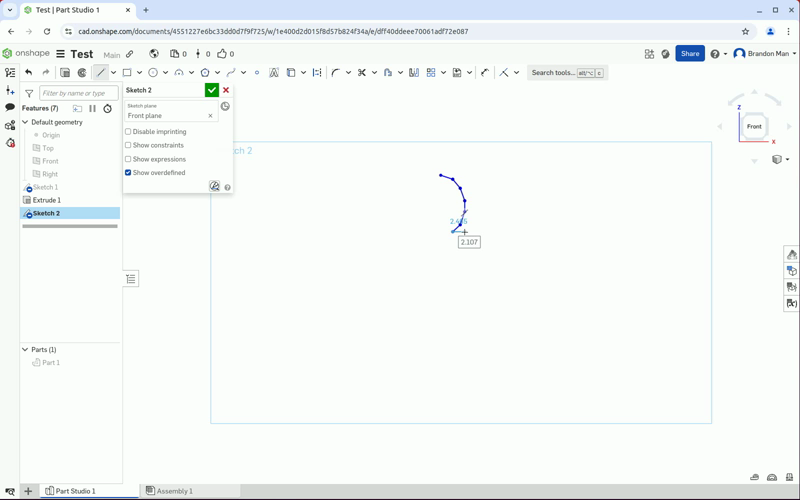
key_up(shift)
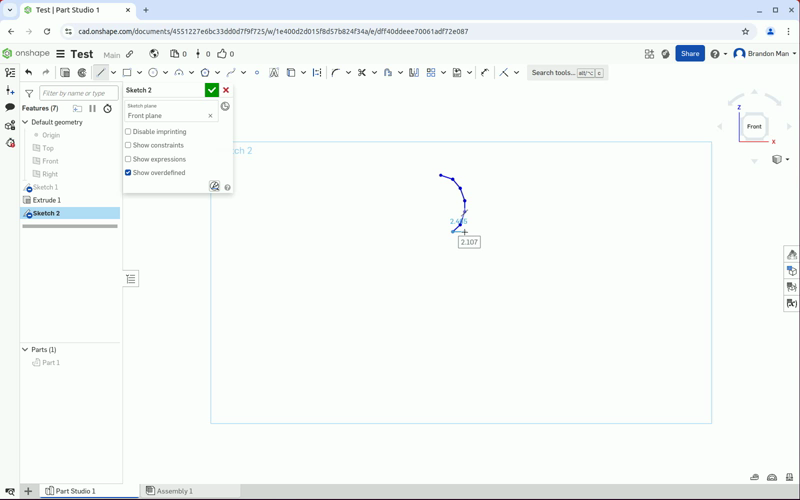
key_down(shift)
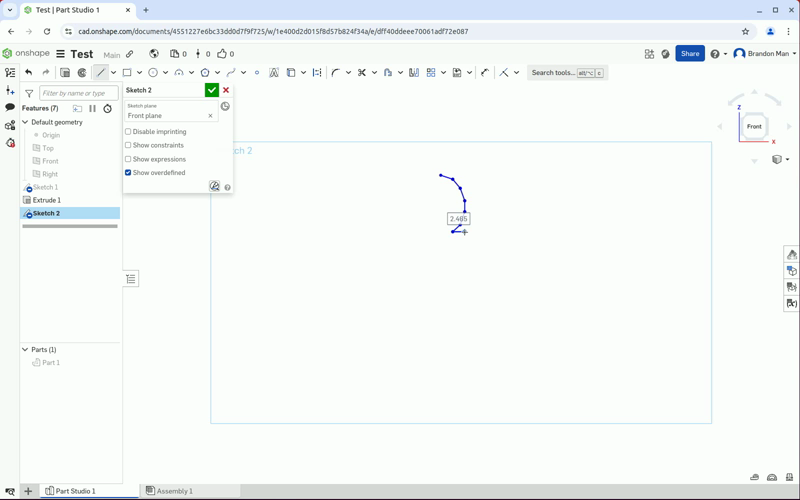
mouse_move(494, 231)
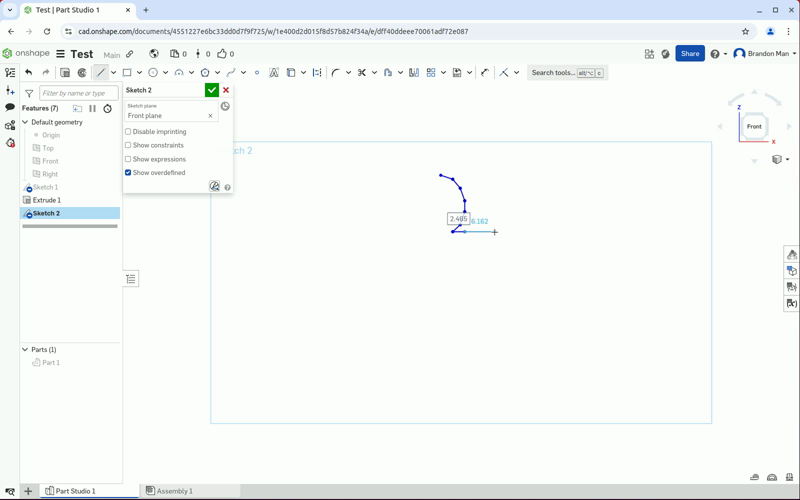
mouse_move(475, 221)
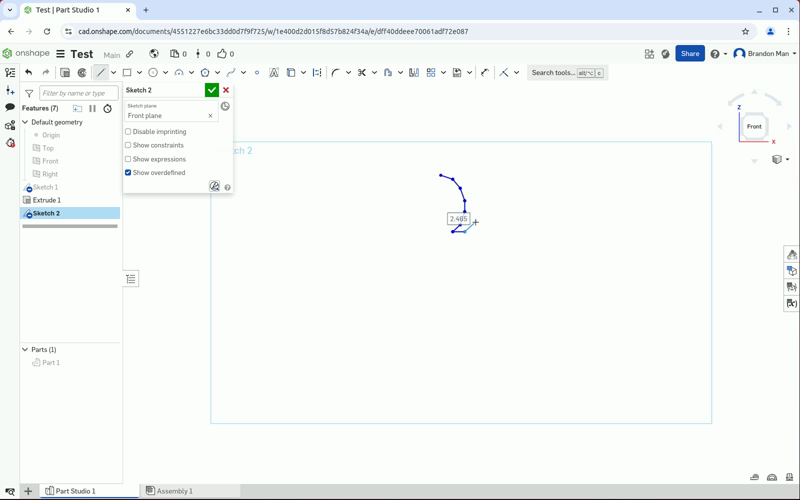
click(475, 221)
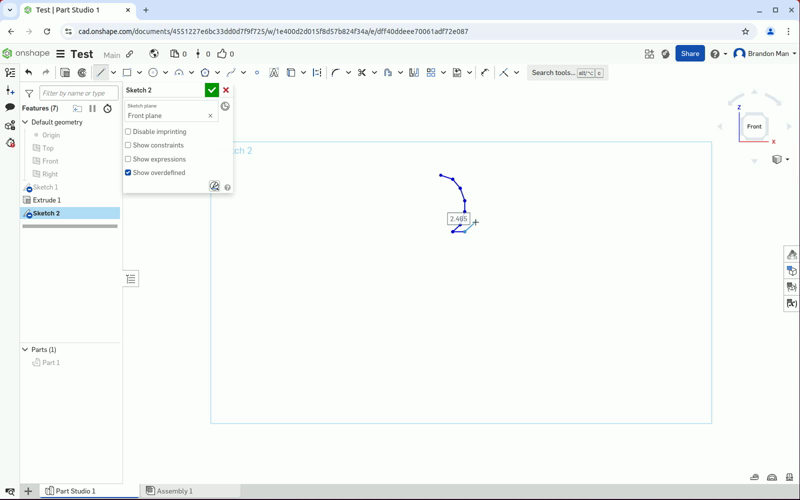
key_up(shift)
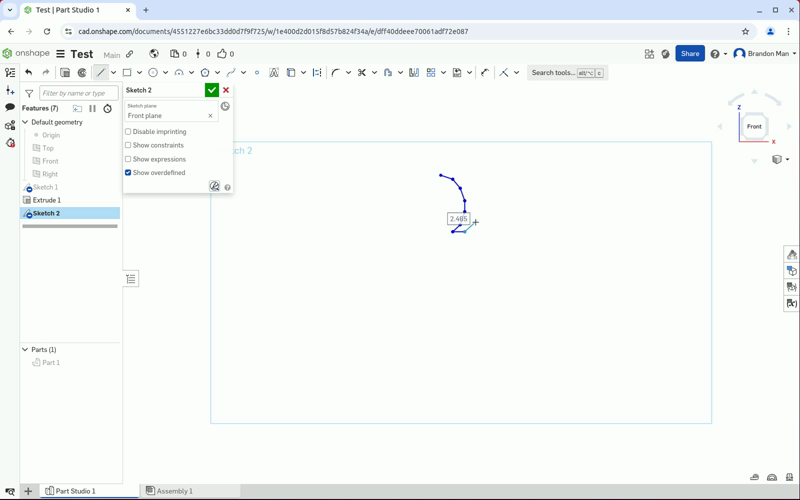
key_down(shift)
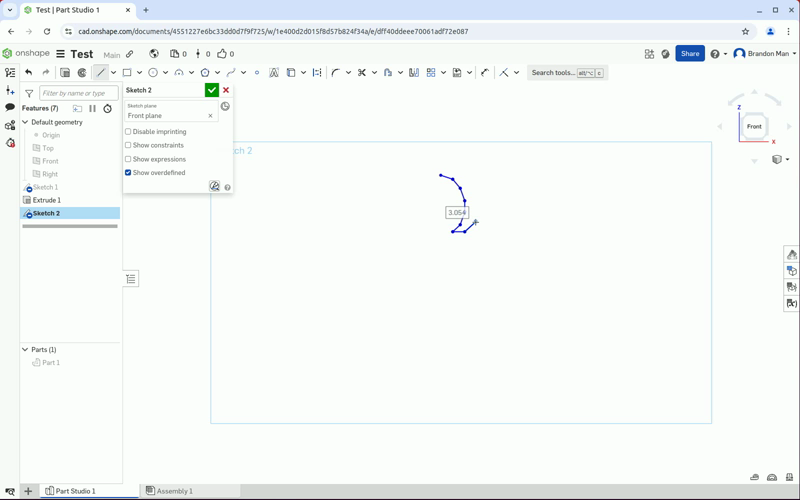
mouse_move(505, 221)
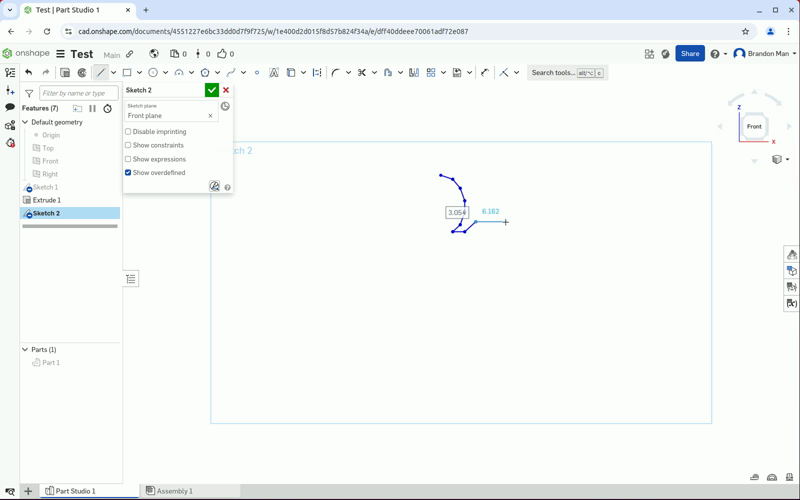
mouse_move(475, 211)
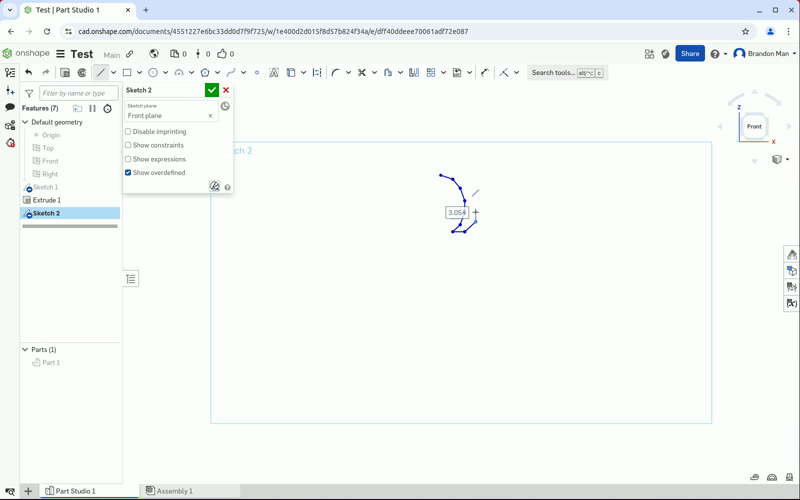
click(475, 211)
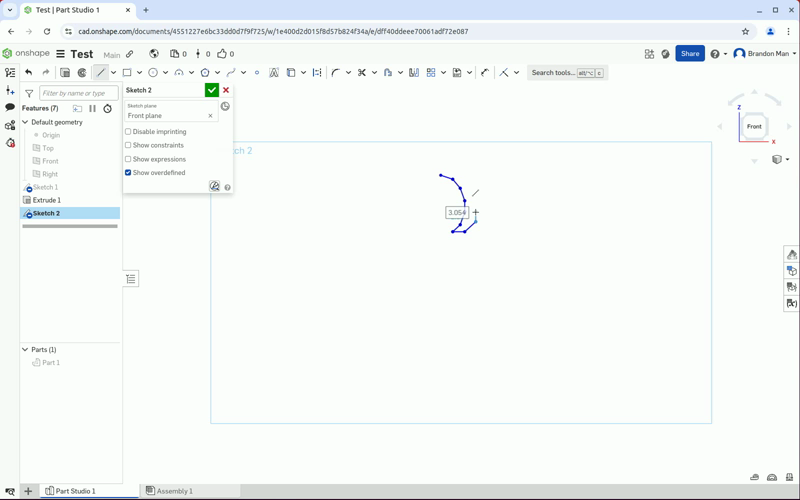
key_up(shift)
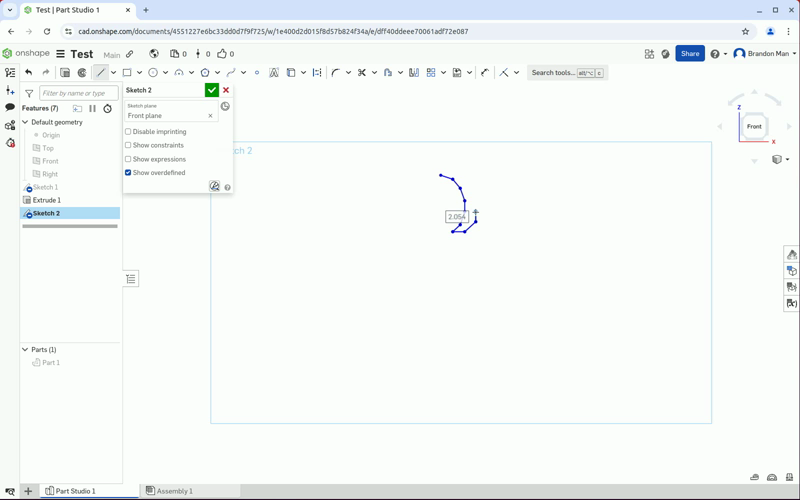
key_down(shift)
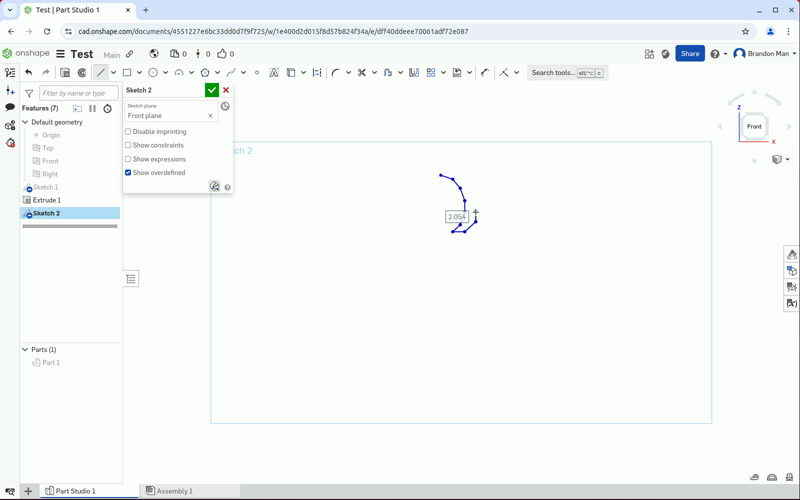
mouse_move(505, 211)
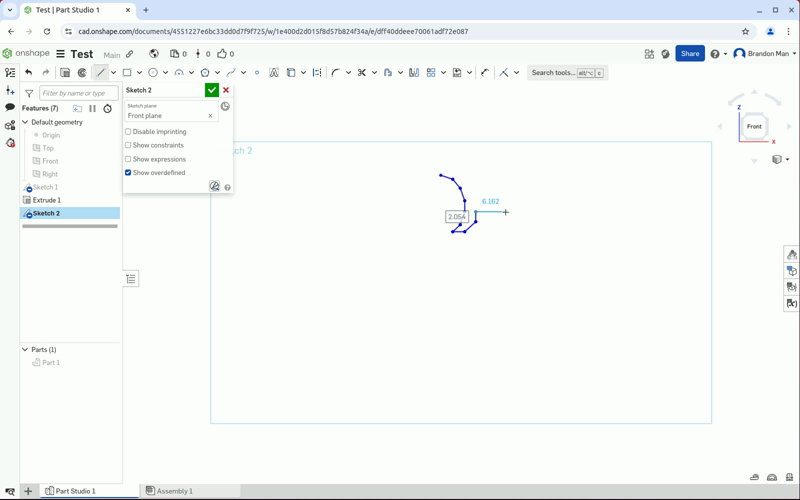
mouse_move(475, 200)
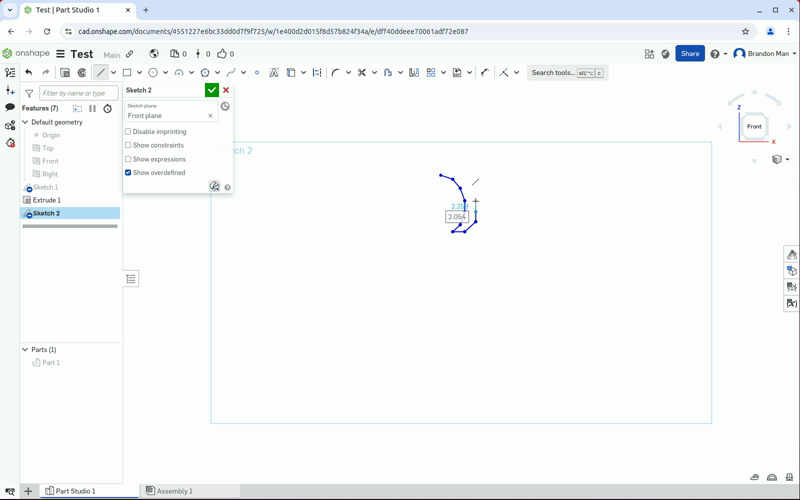
click(475, 200)
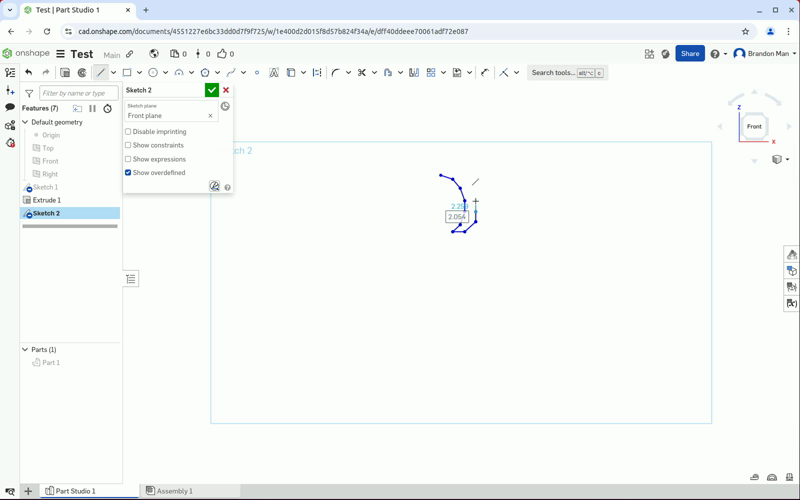
key_up(shift)
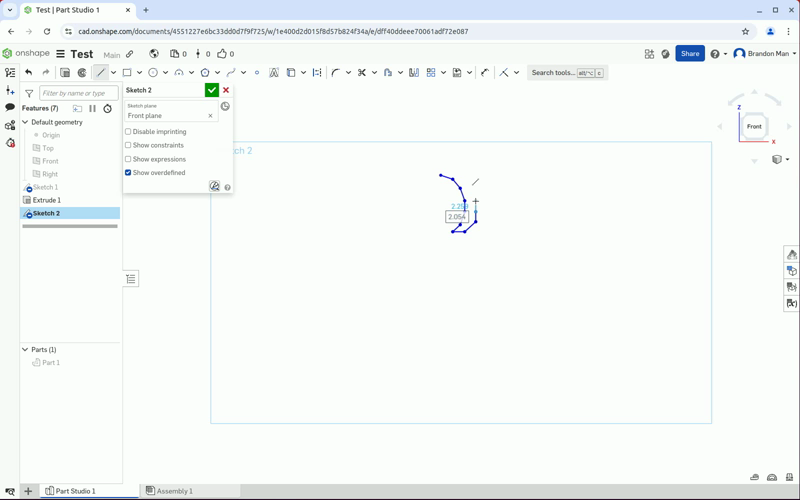
key_down(shift)
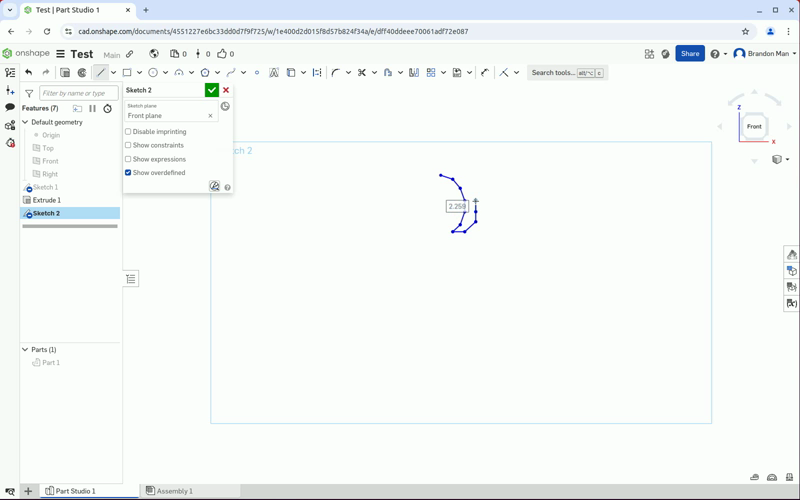
mouse_move(505, 200)
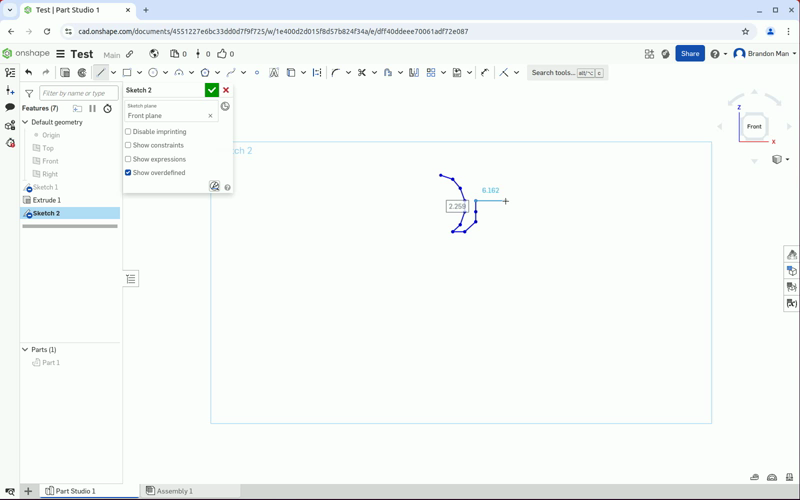
mouse_move(471, 183)
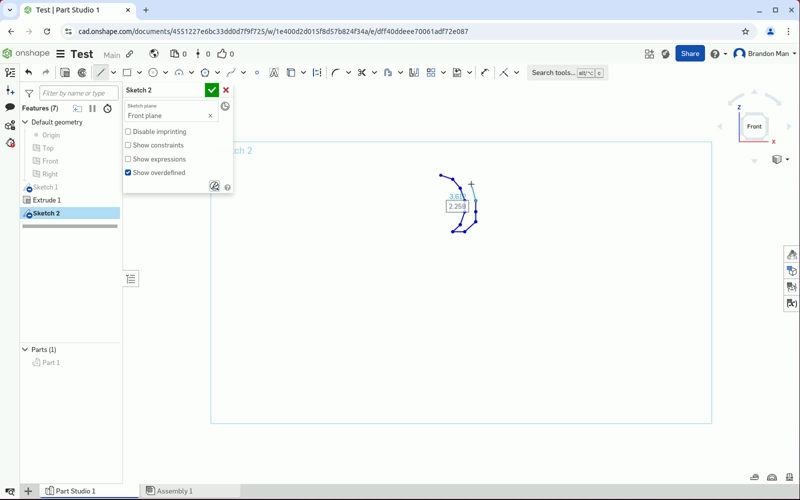
click(471, 183)
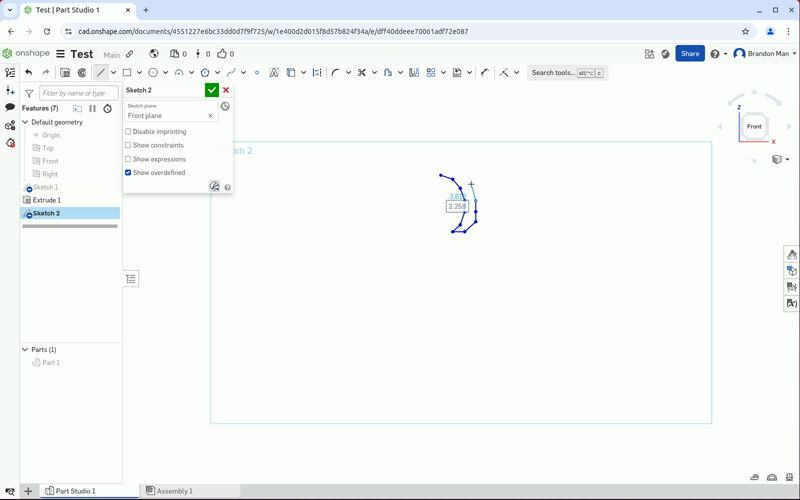
key_up(shift)
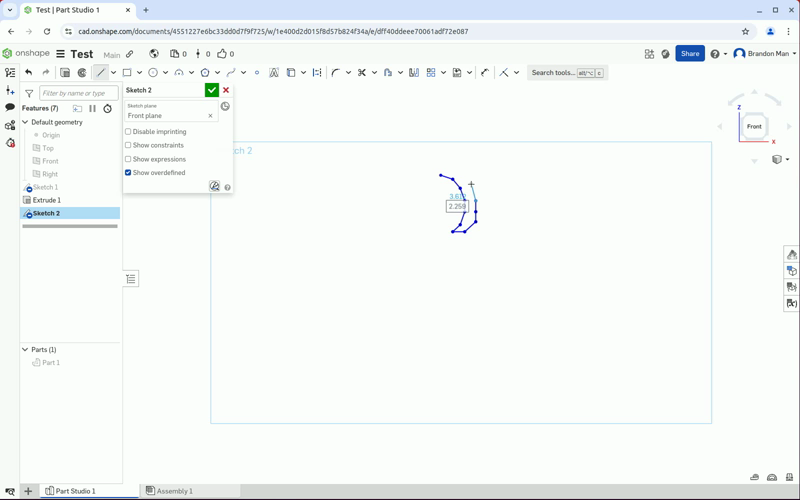
key_down(shift)
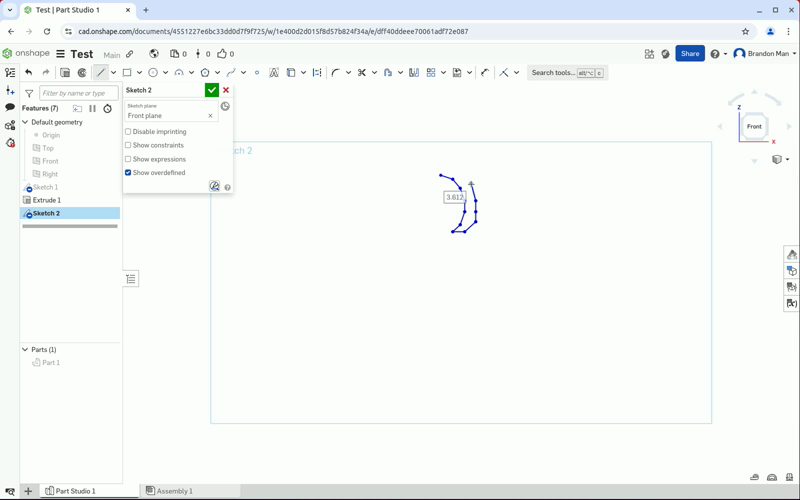
mouse_move(501, 183)
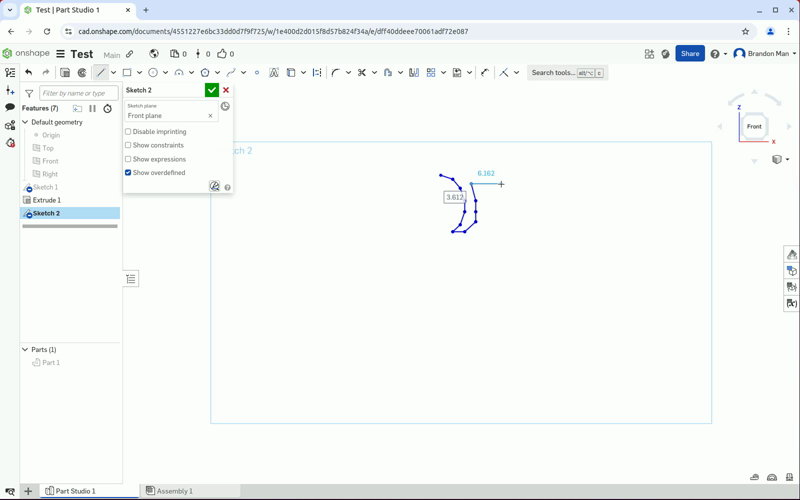
mouse_move(460, 175)
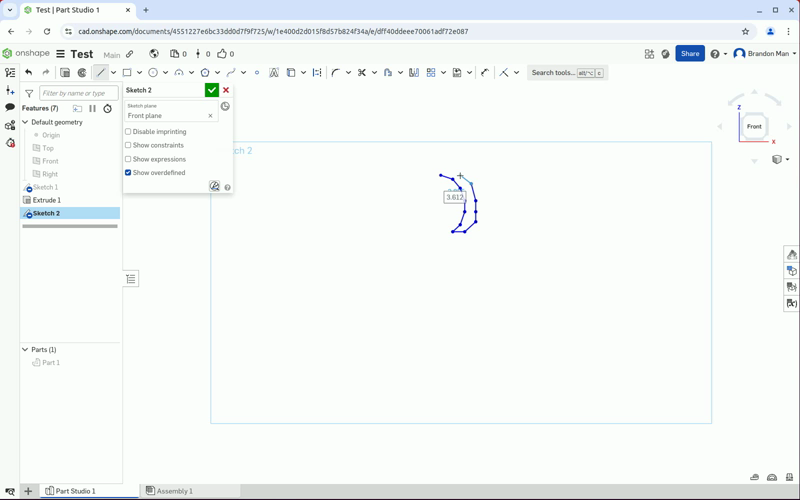
click(460, 175)
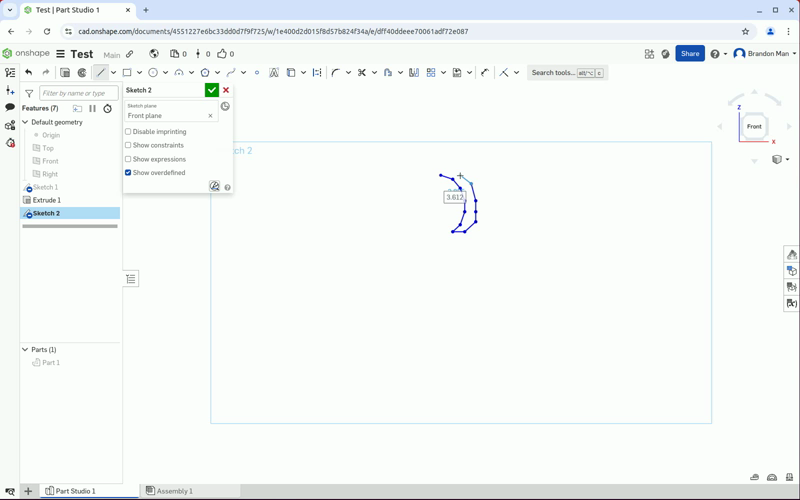
key_up(shift)
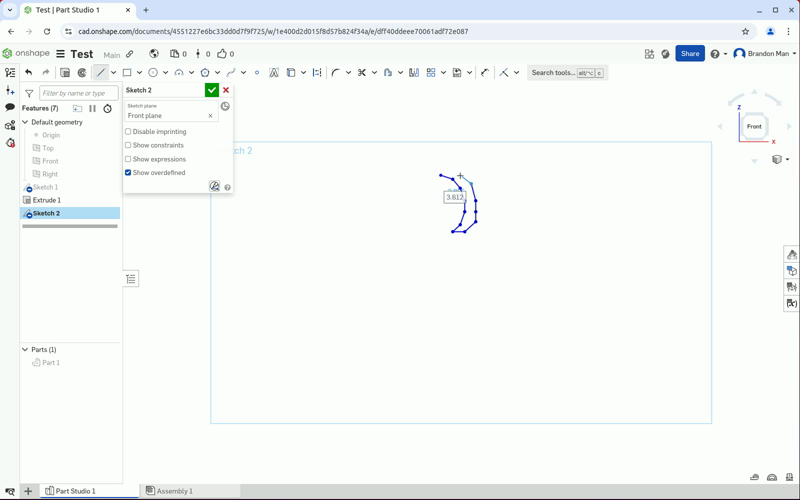
mouse_move(490, 175)
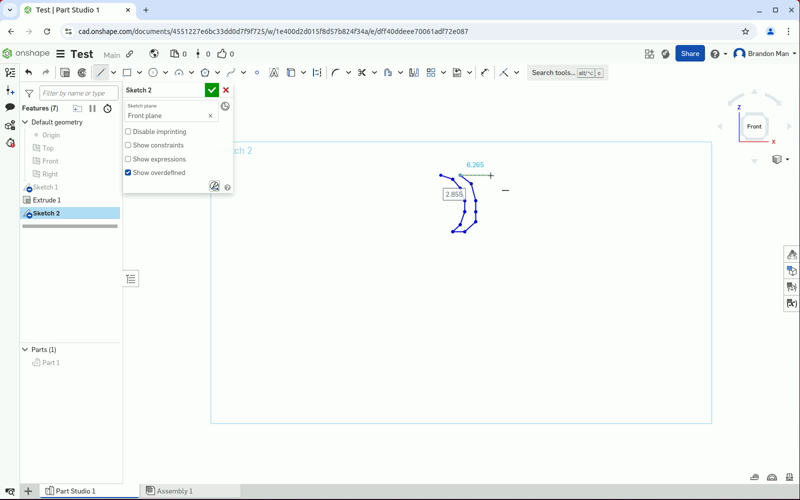
key_down(shift)
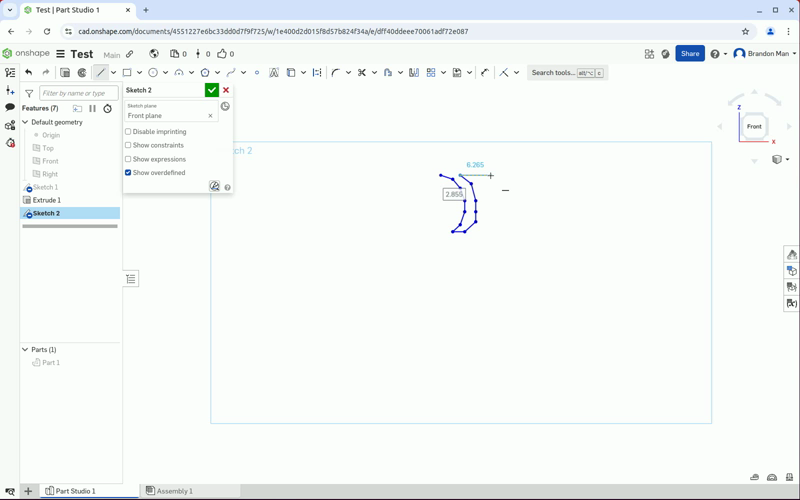
mouse_move(440, 175)
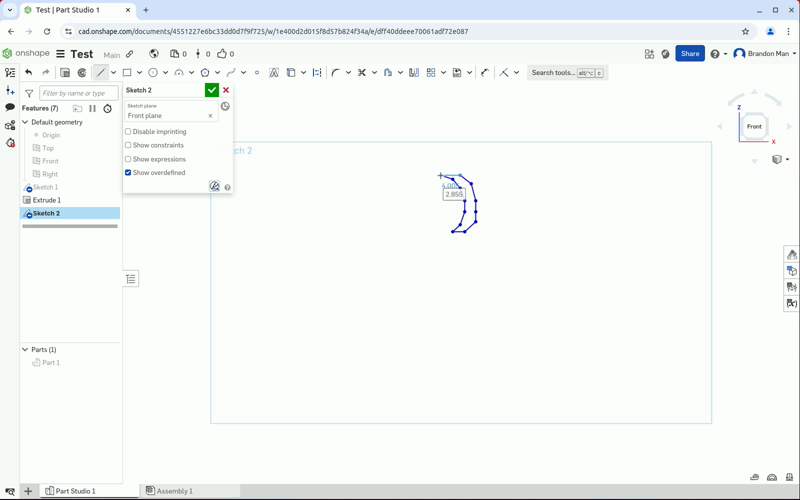
key_up(shift)
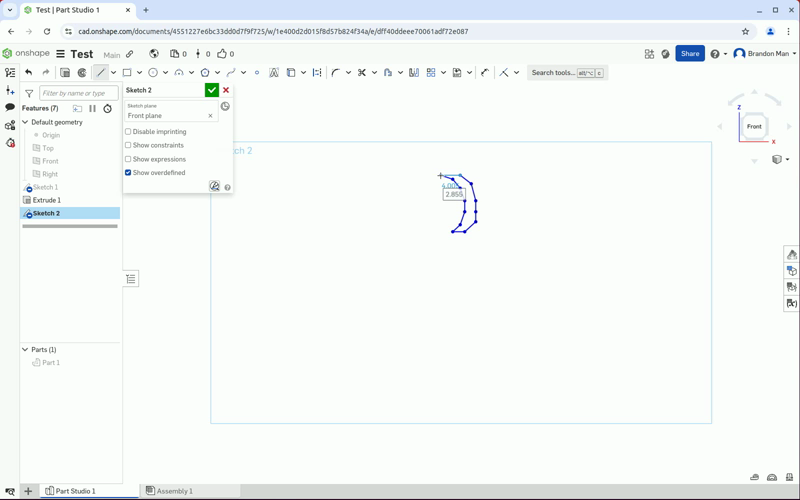
click(440, 175)
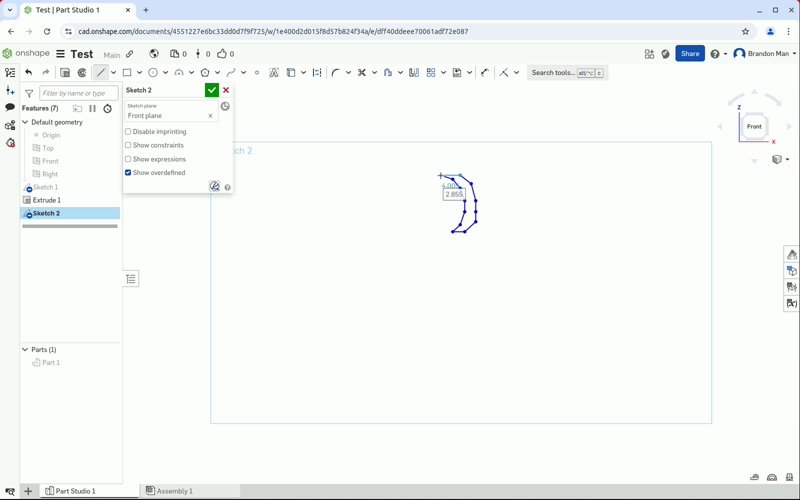
key(esc)
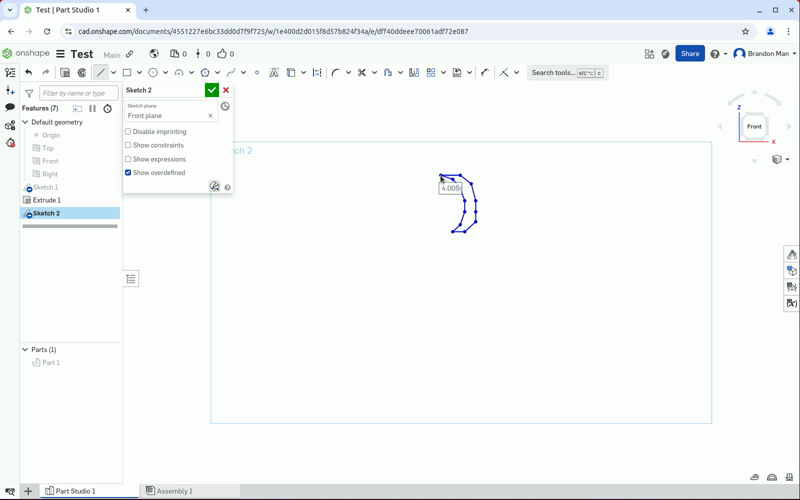
mouse_move(459, 184)
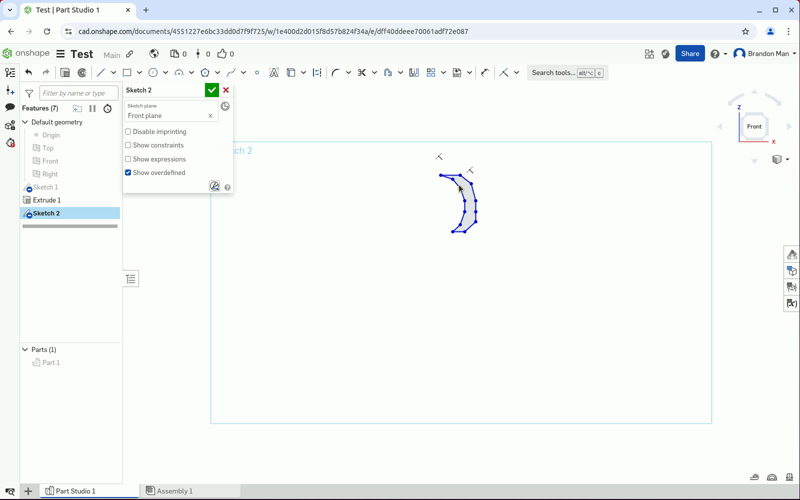
scroll(6)
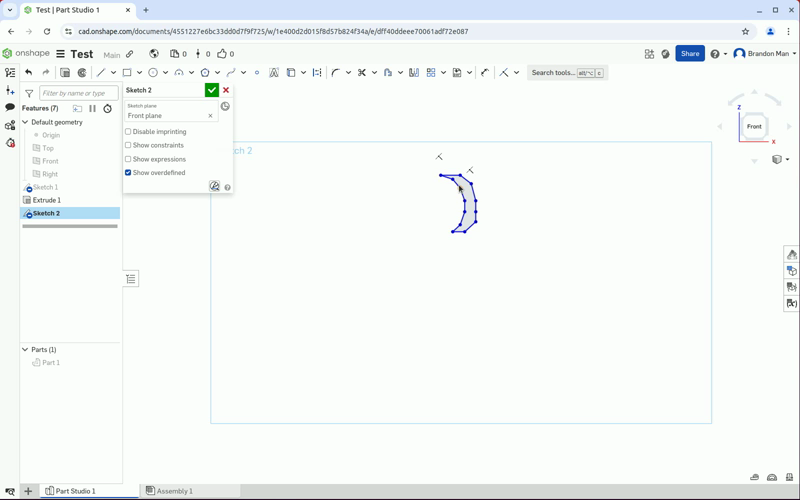
scroll(6)
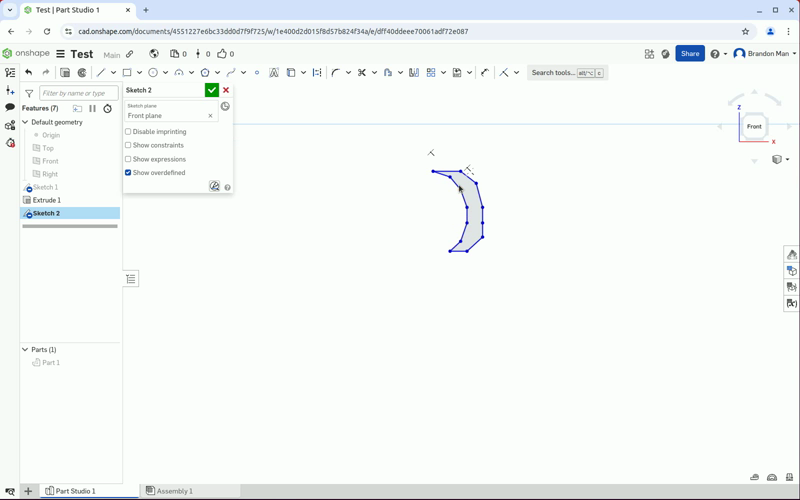
scroll(6)
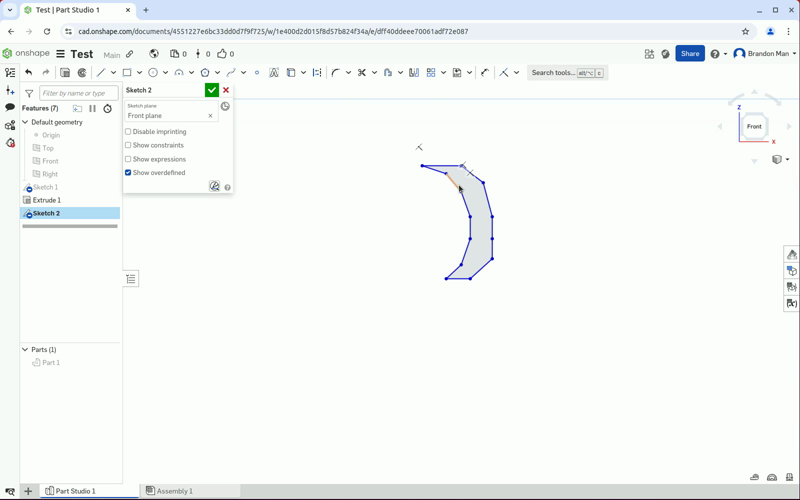
scroll(6)
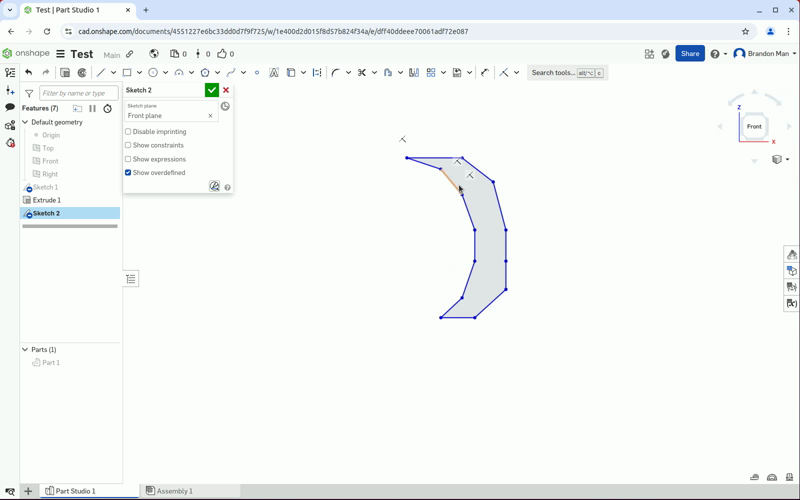
scroll(6)
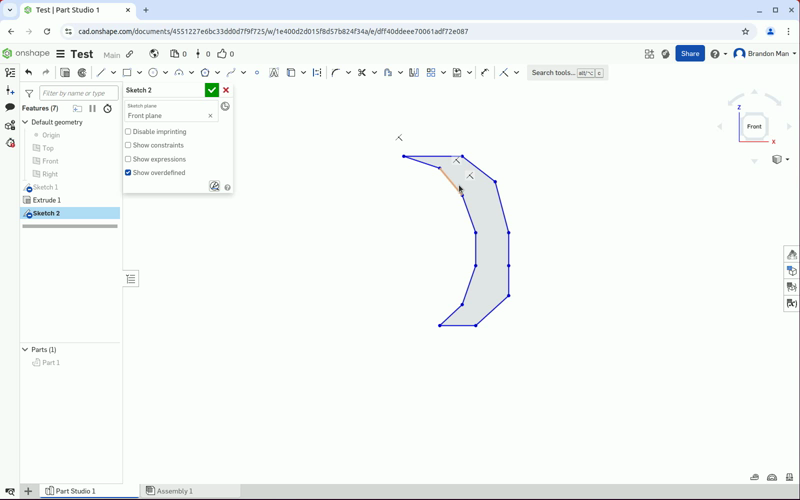
scroll(6)
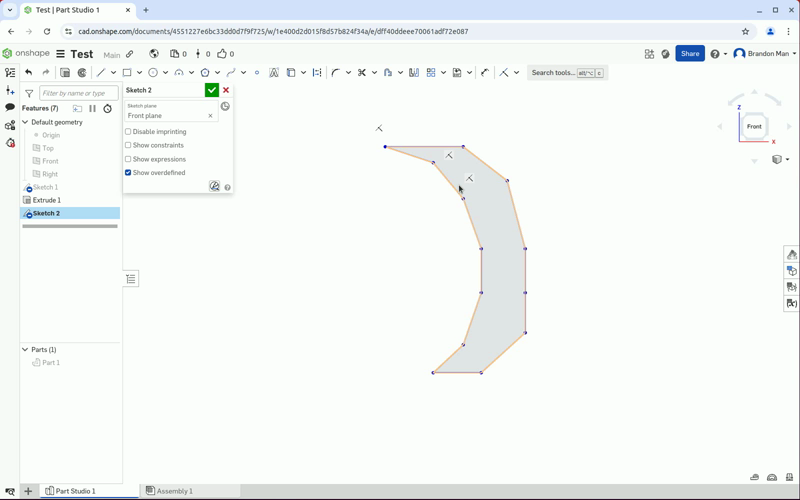
scroll(6)
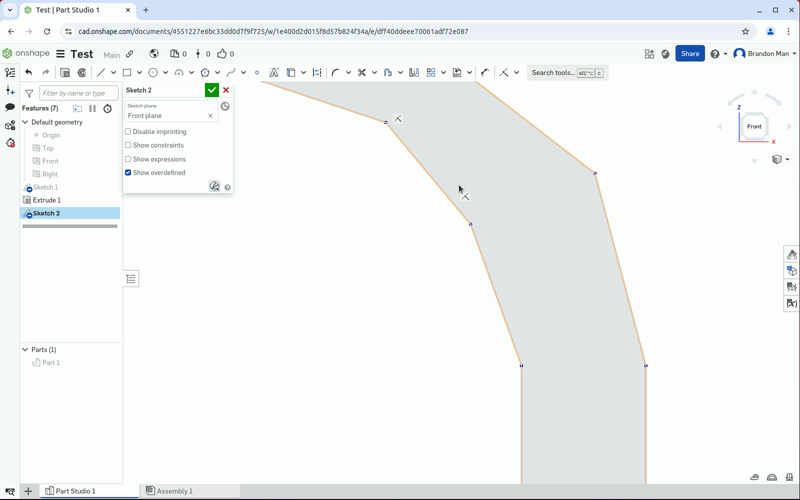
click(459, 184)
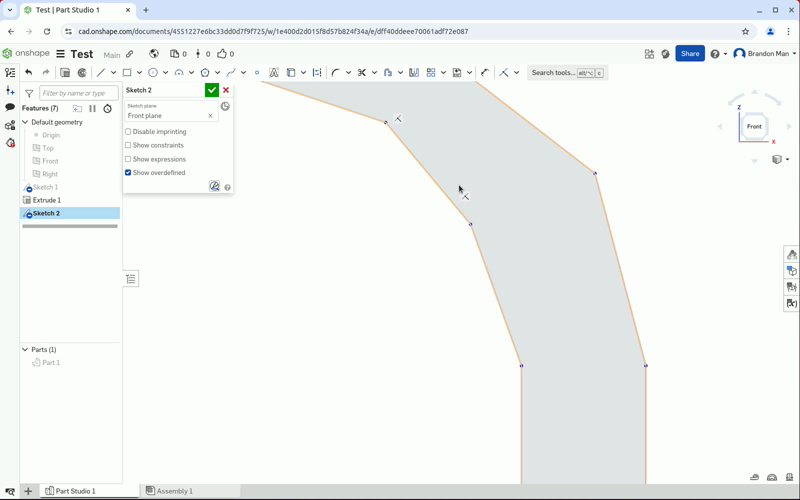
scroll(-6)
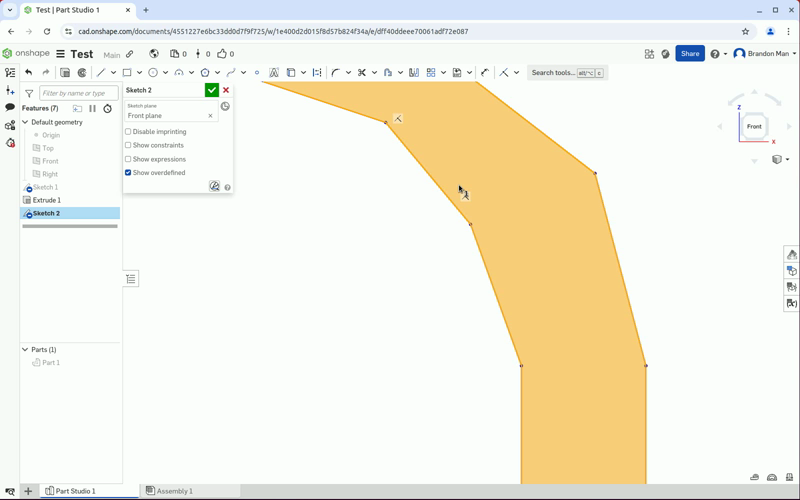
scroll(-6)
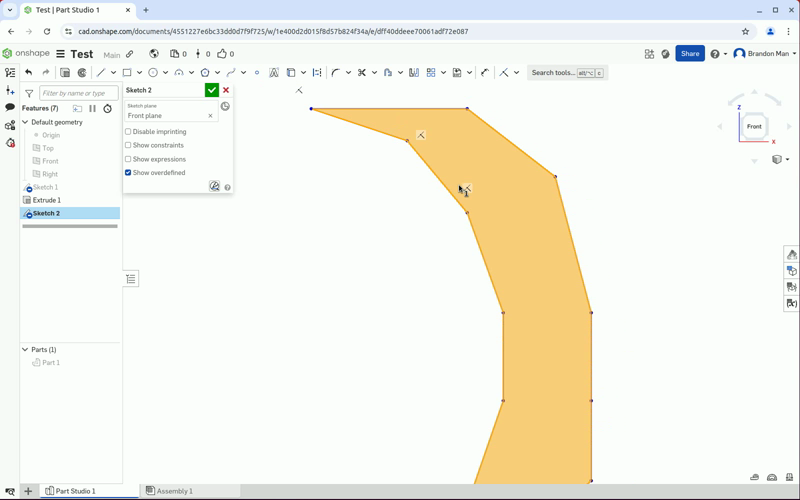
scroll(-6)
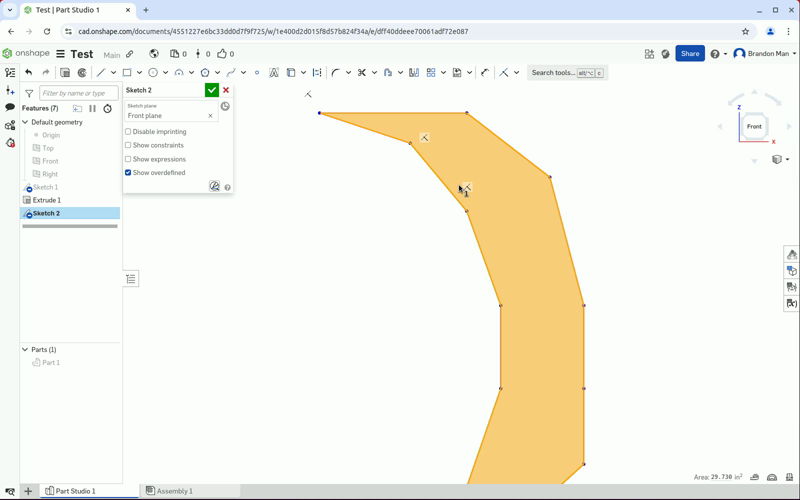
scroll(-6)
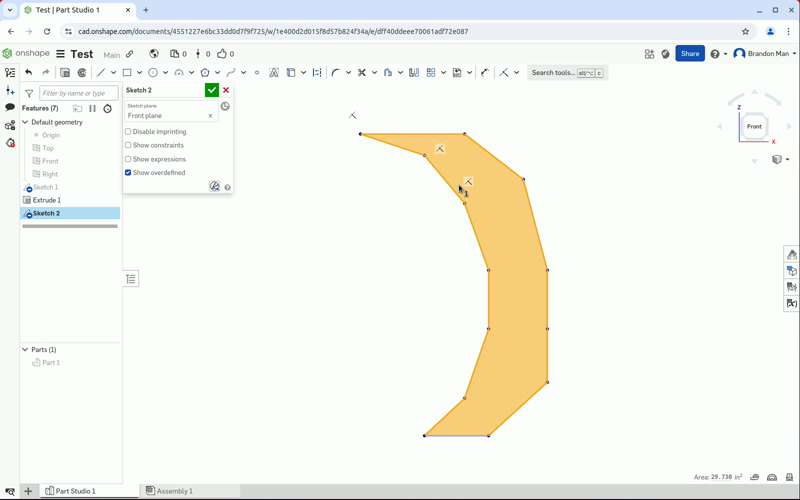
scroll(-6)
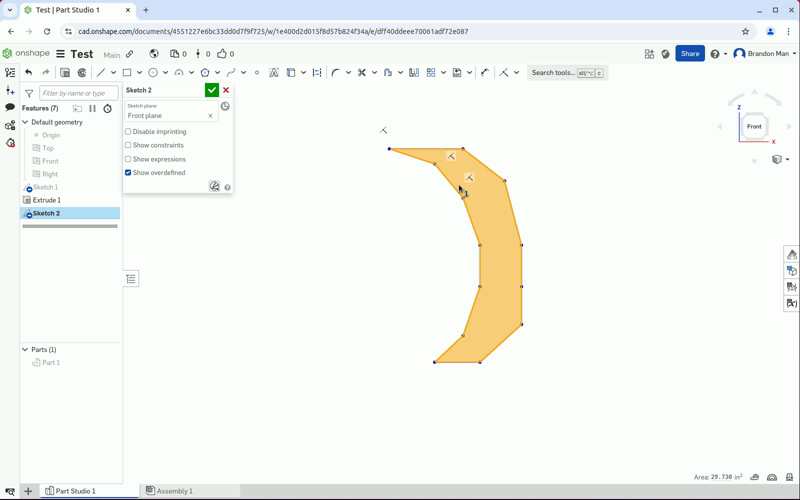
scroll(-6)
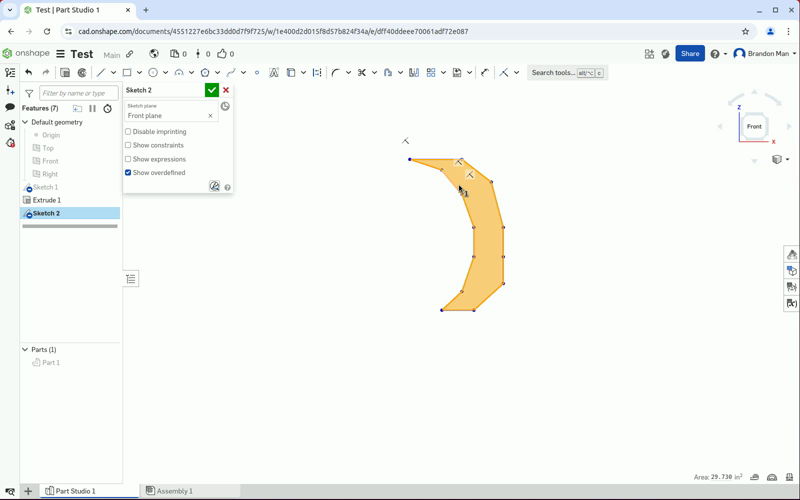
scroll(-6)
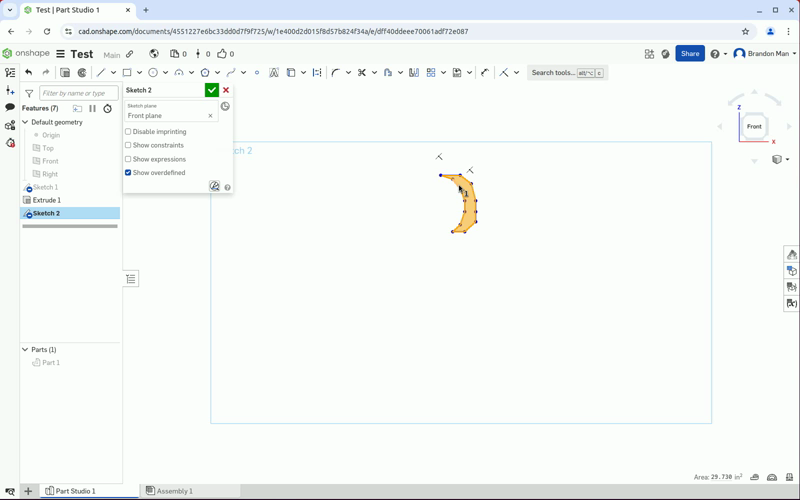
mouse_move(73, 352)
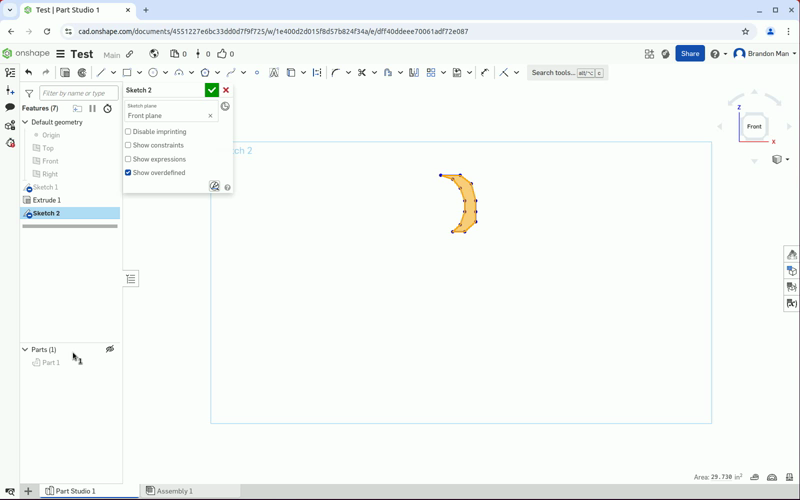
key(shift+y)
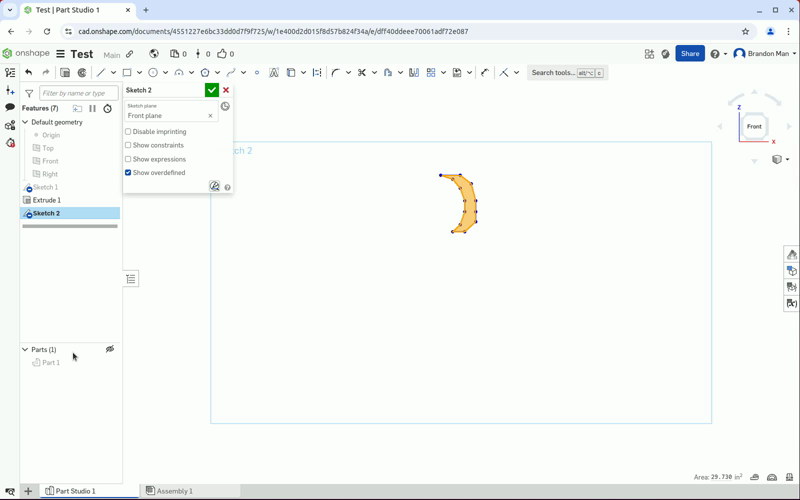
key(shift+e)
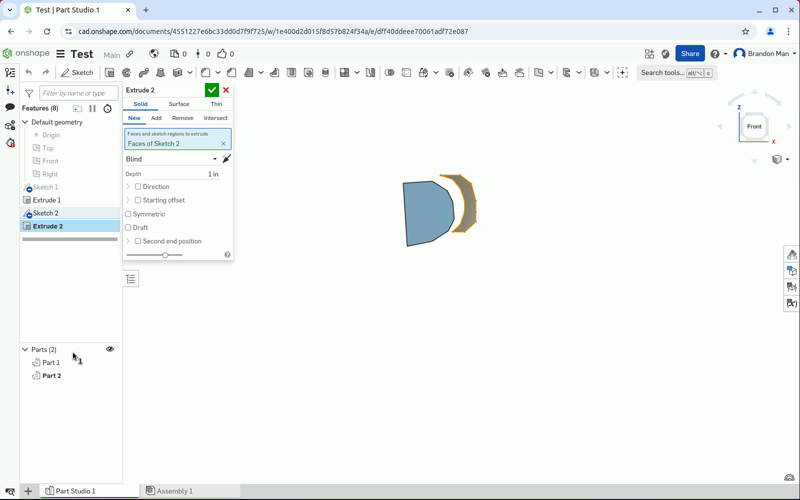
mouse_move(143, 106)
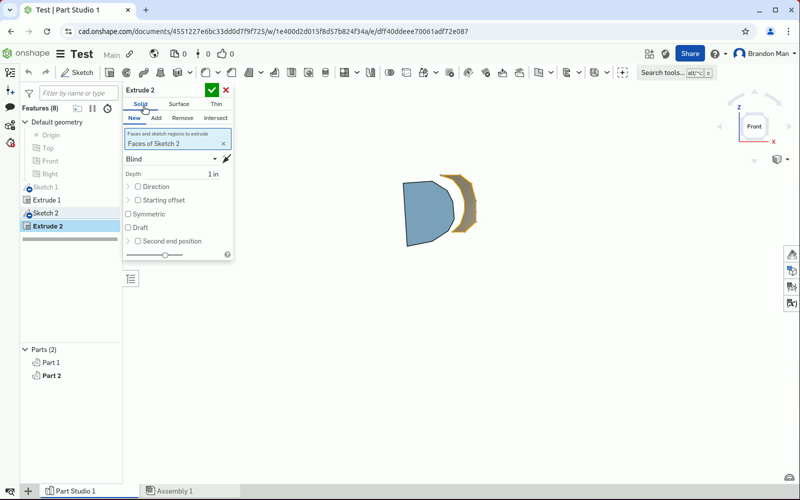
click(143, 106)
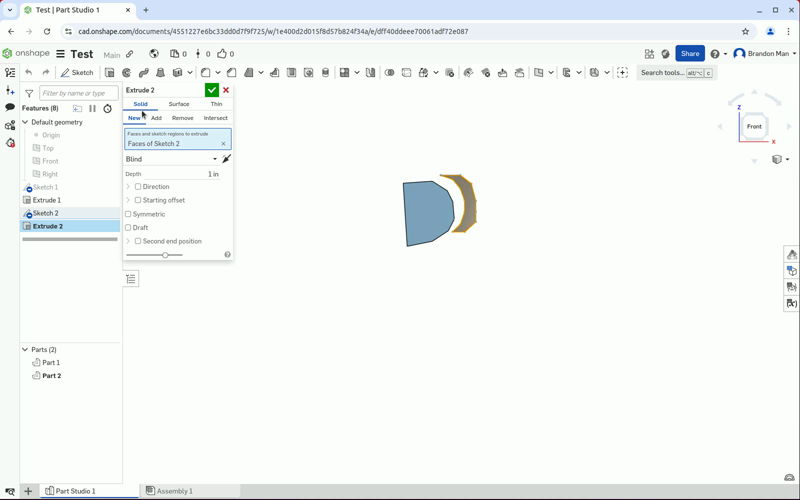
mouse_move(137, 120)
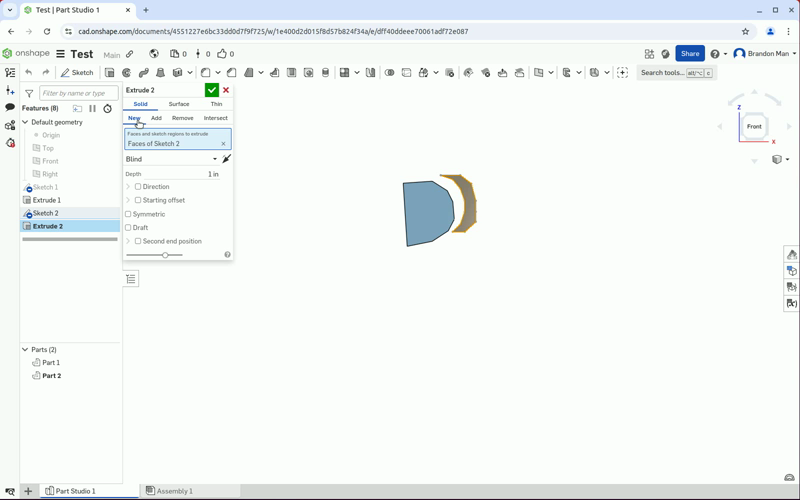
click(137, 120)
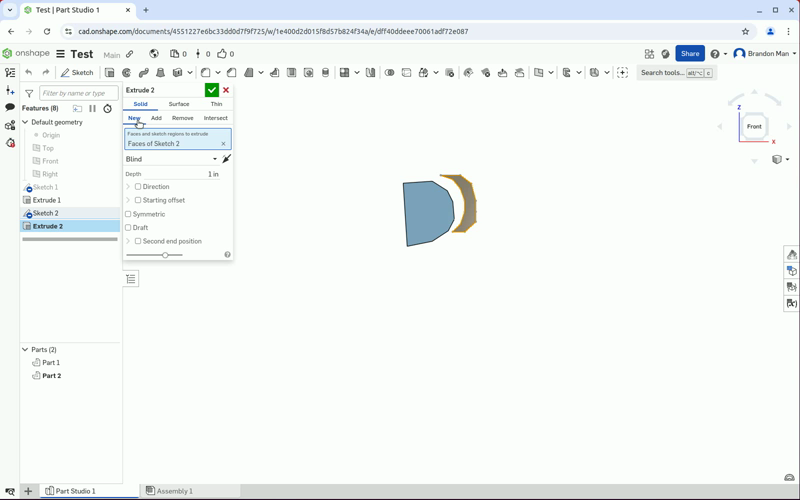
key(tab, 4)
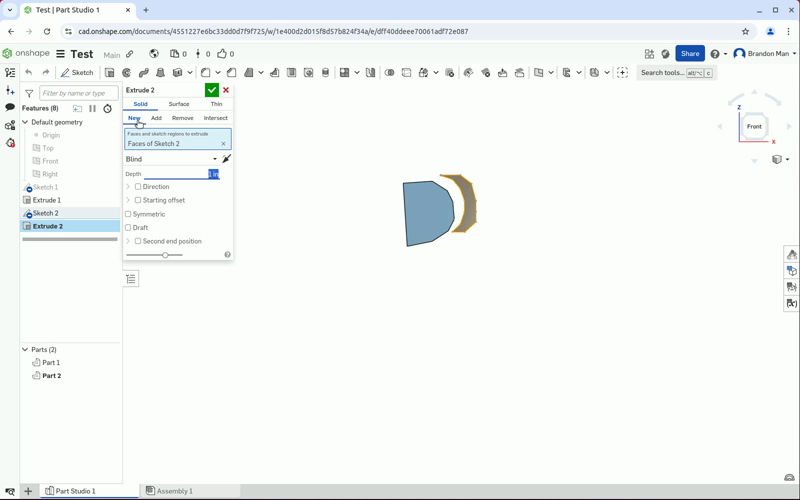
text(6.74)
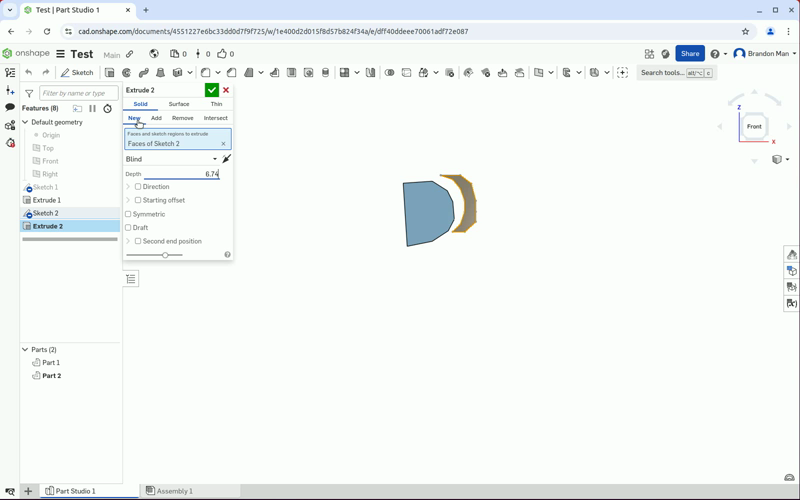
key(enter)
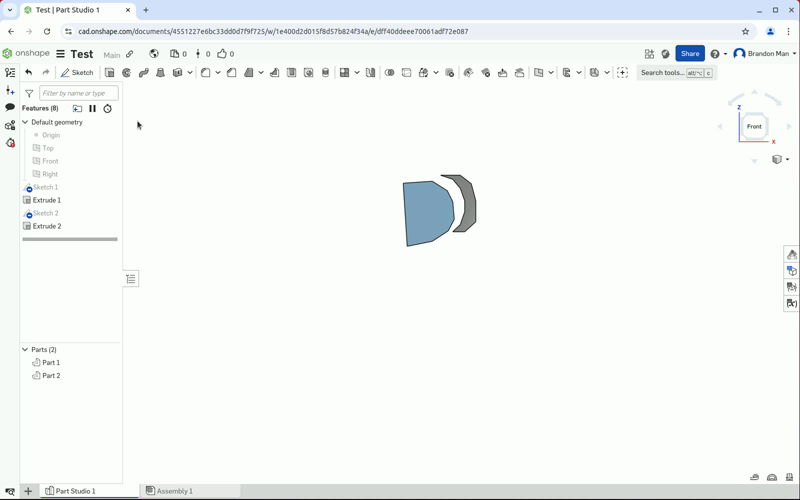
key(shift+h)
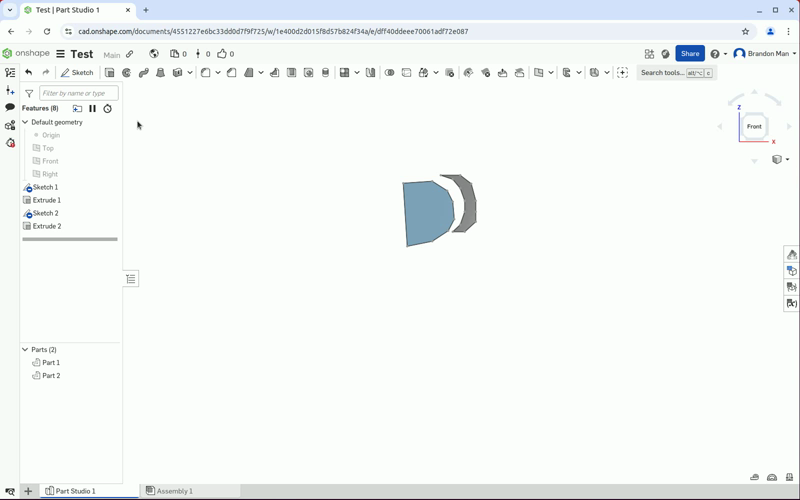
key(shift+h)
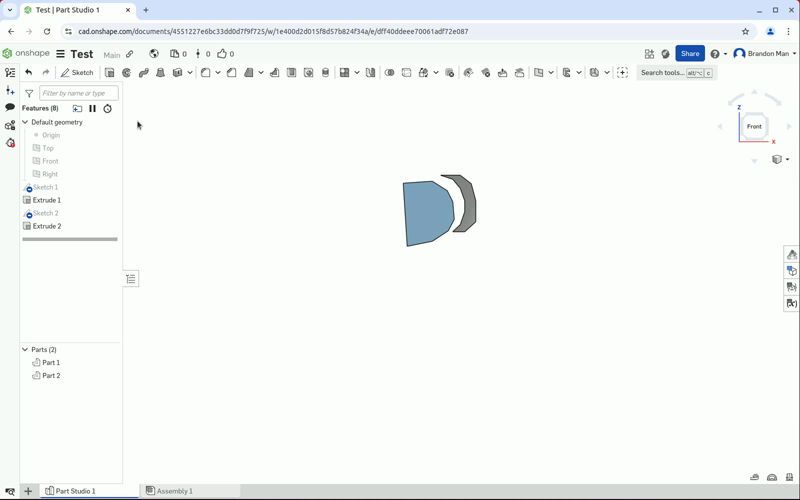
mouse_move(73, 189)
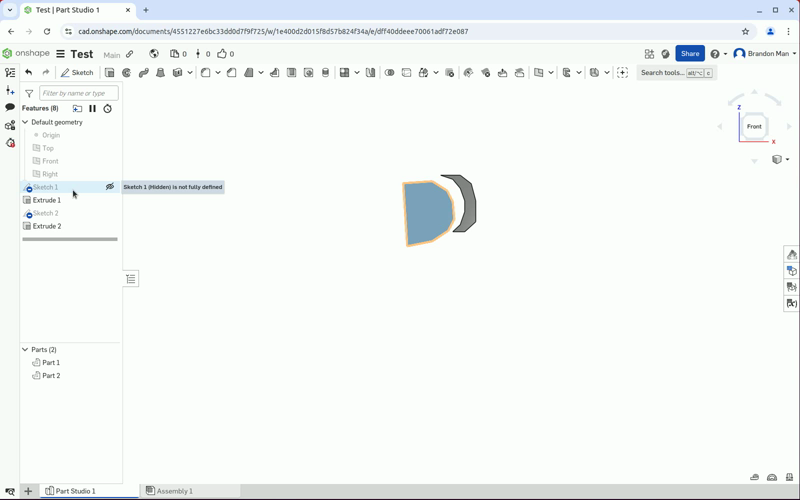
click(73, 189)
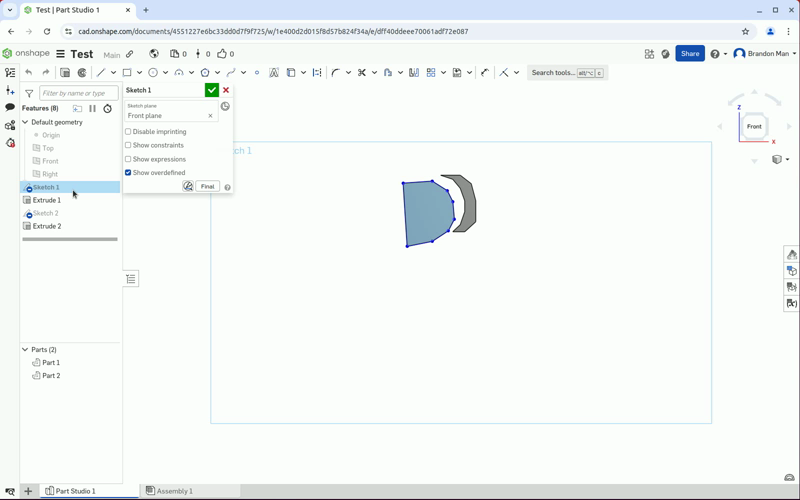
mouse_move(229, 92)
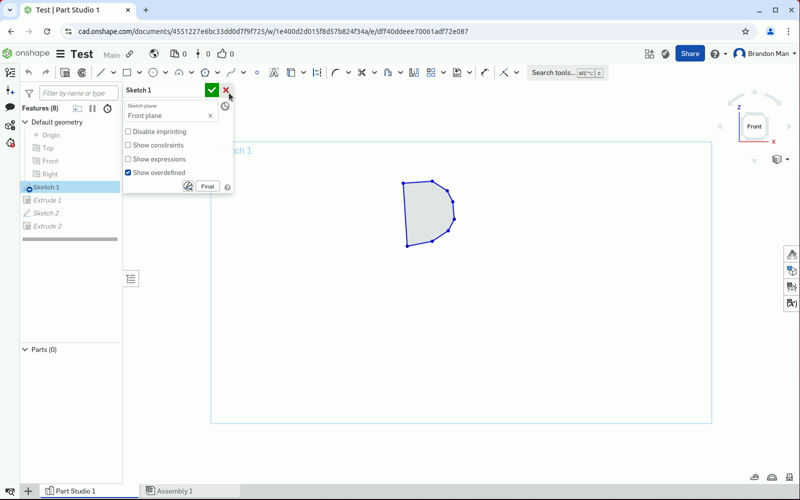
click(229, 92)
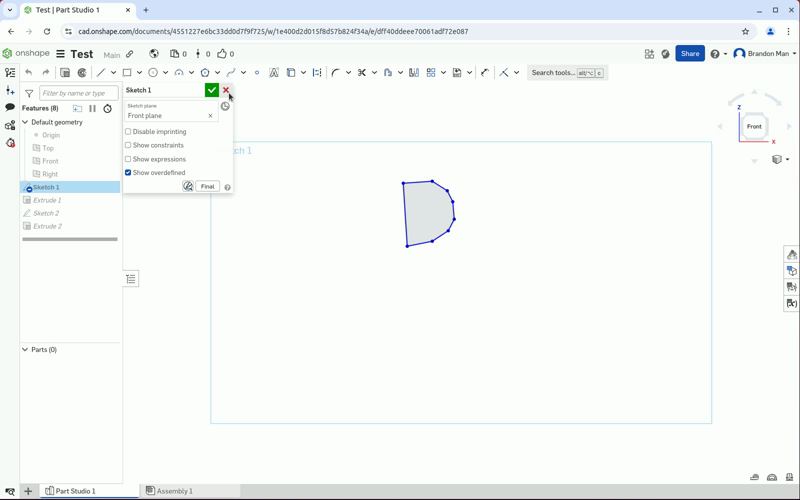
key(shift+s)
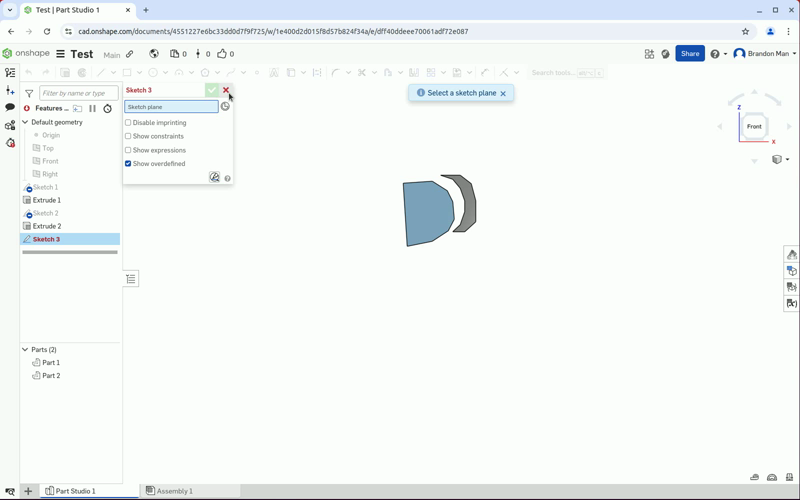
mouse_move(73, 163)
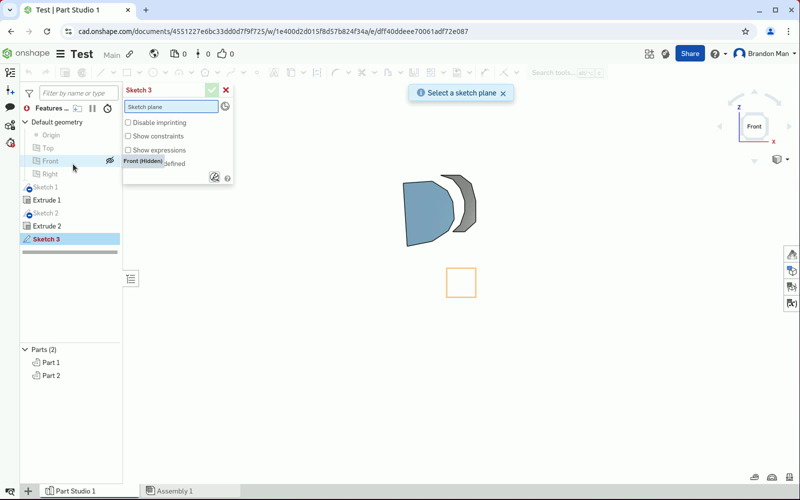
click(73, 163)
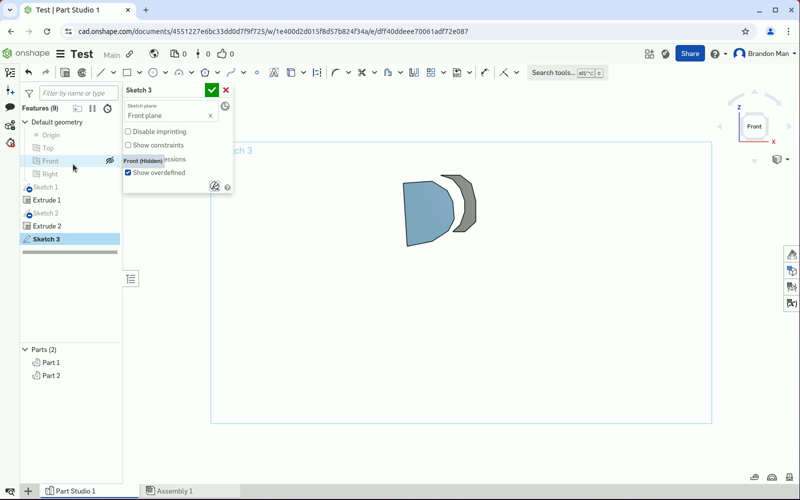
mouse_move(73, 352)
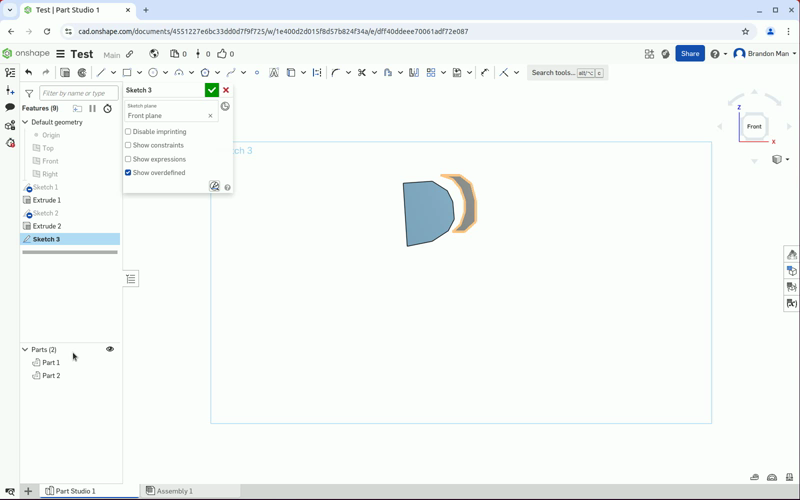
key(y)
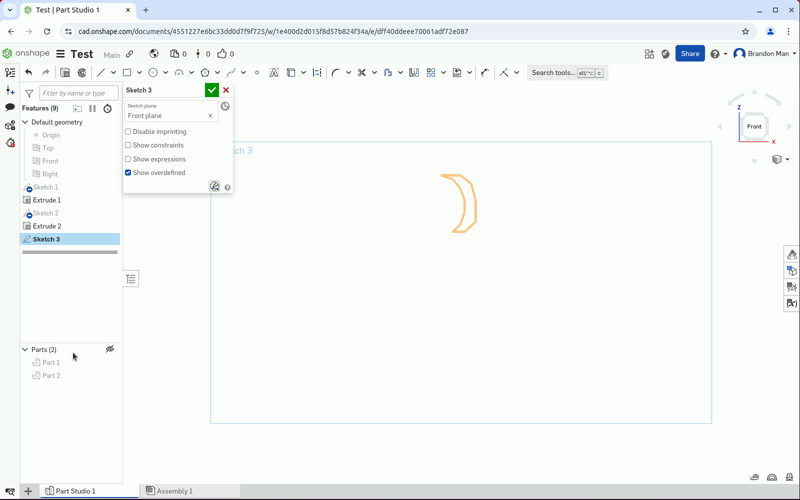
key(l)
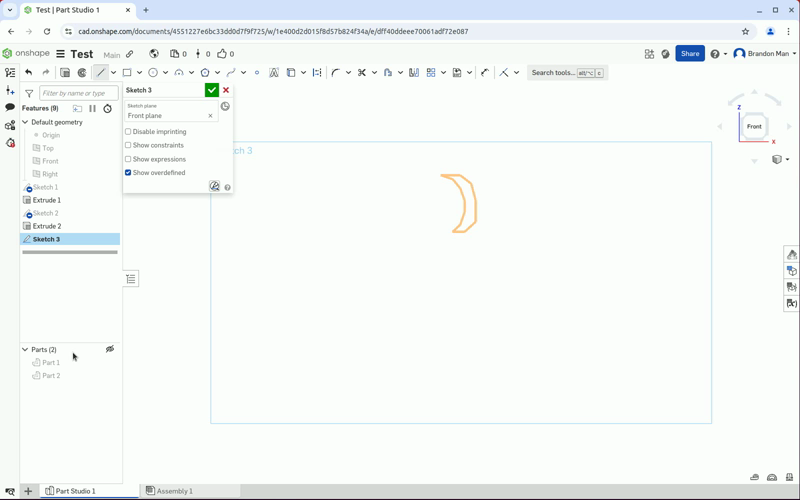
key_down(shift)
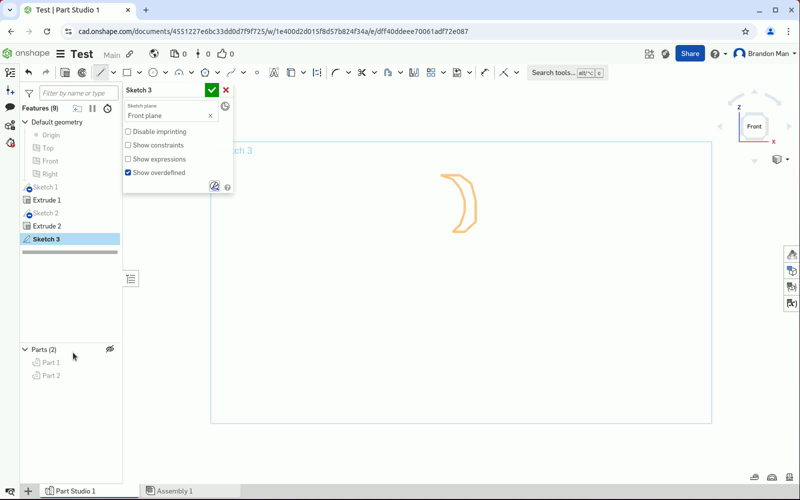
mouse_move(380, 336)
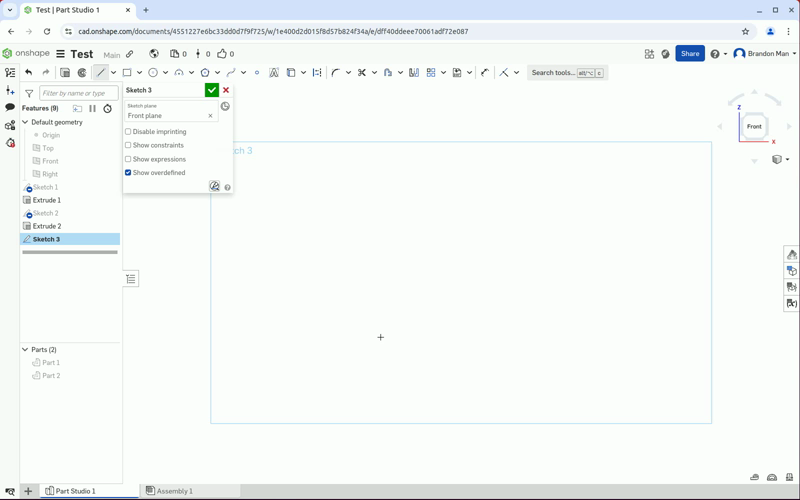
click(380, 336)
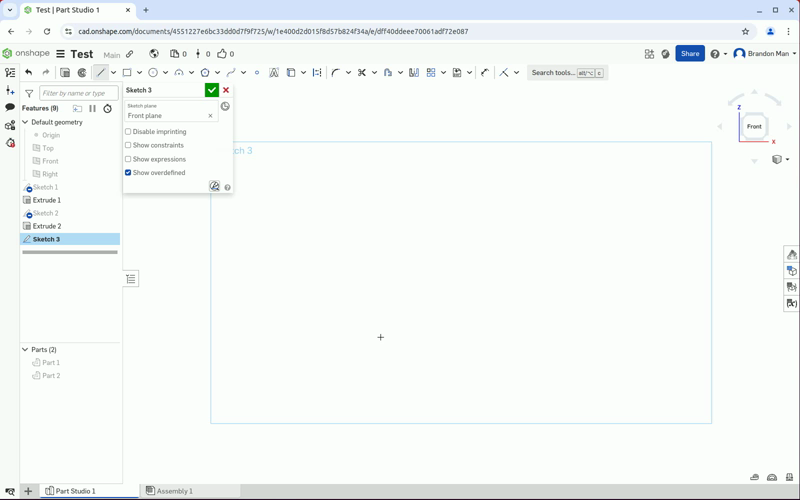
key_up(shift)
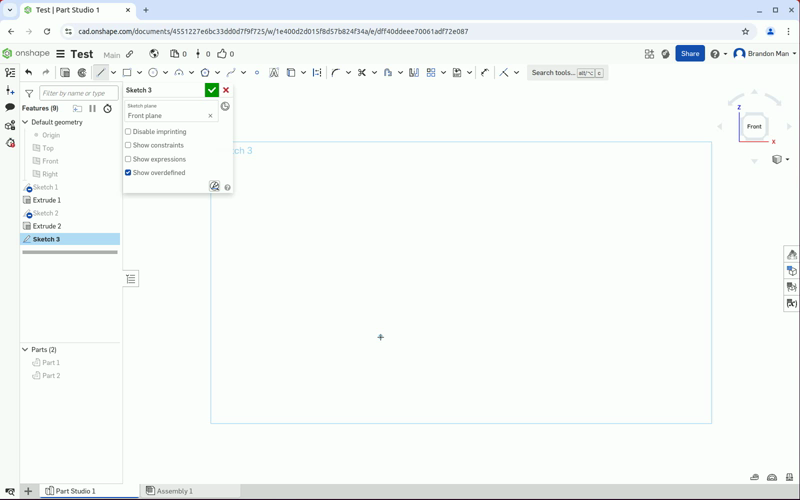
key_down(shift)
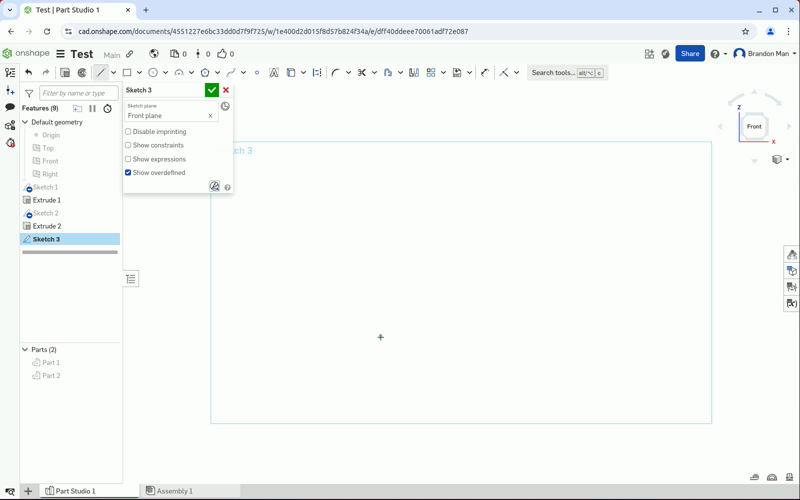
mouse_move(528, 336)
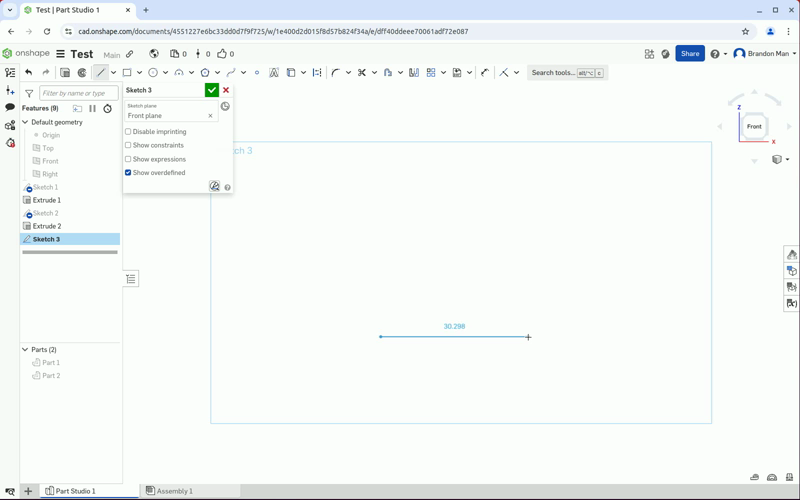
click(528, 336)
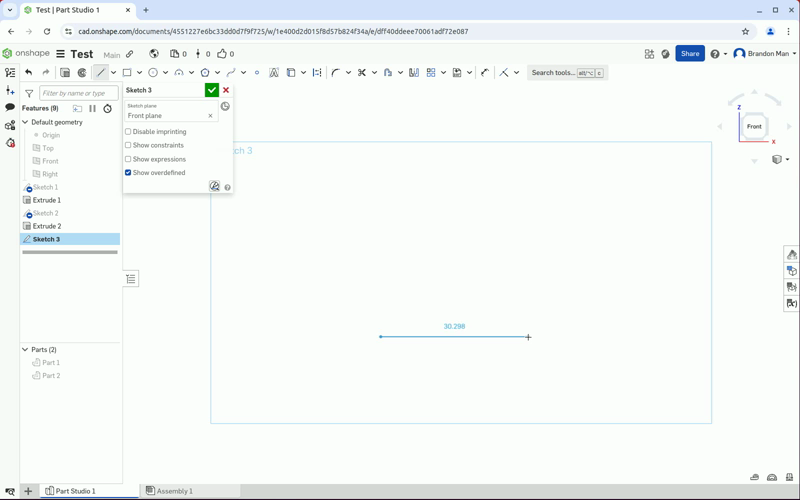
key_up(shift)
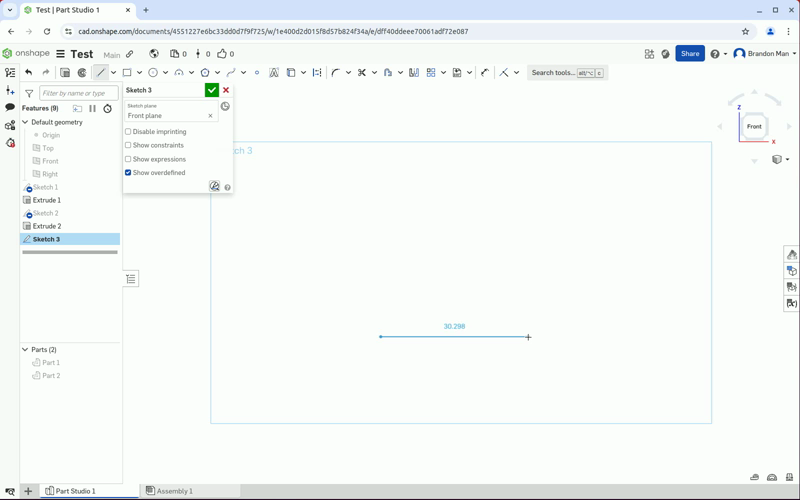
key_down(shift)
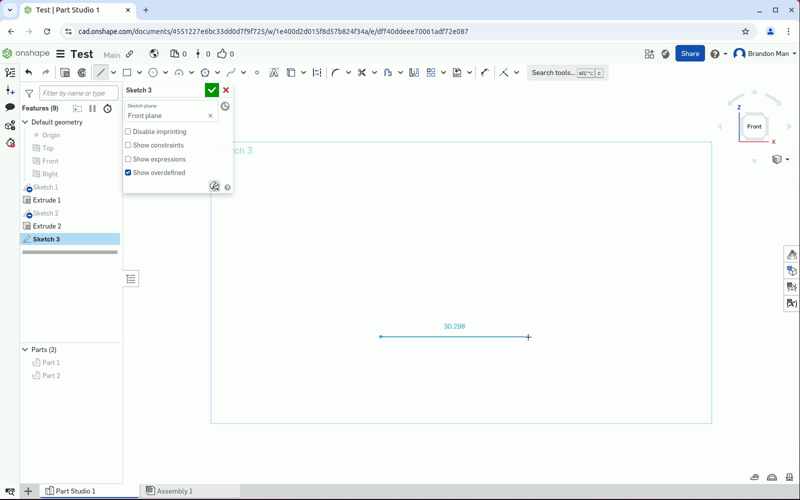
mouse_move(528, 257)
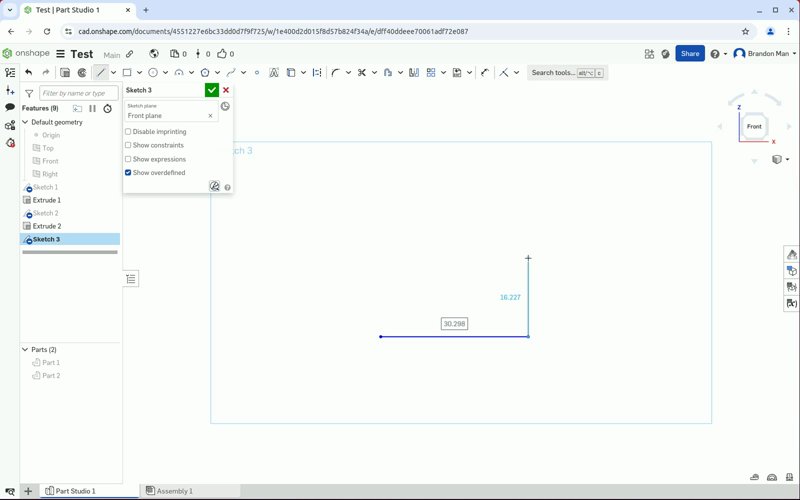
click(528, 257)
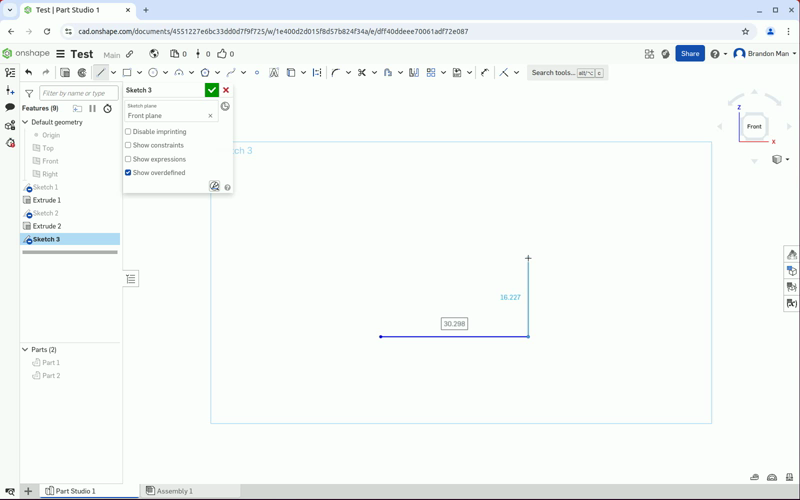
key_up(shift)
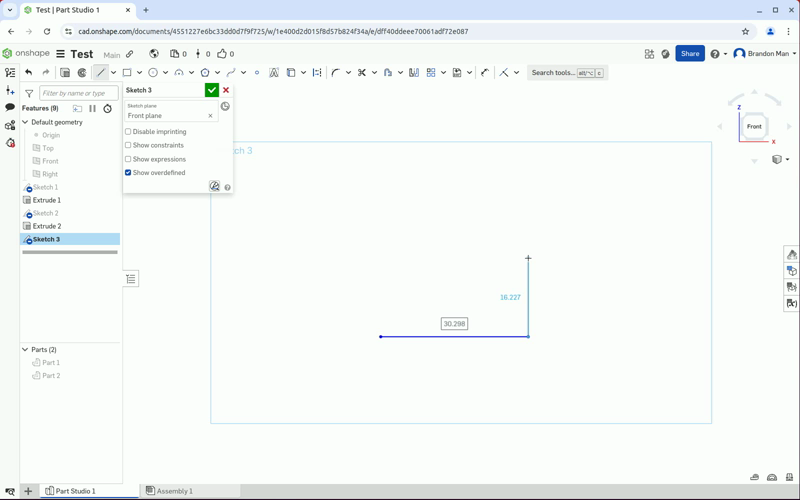
key_down(shift)
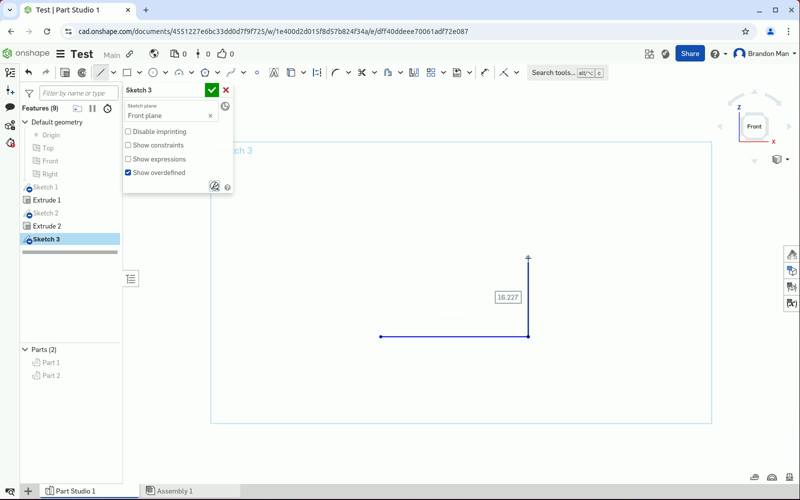
mouse_move(380, 257)
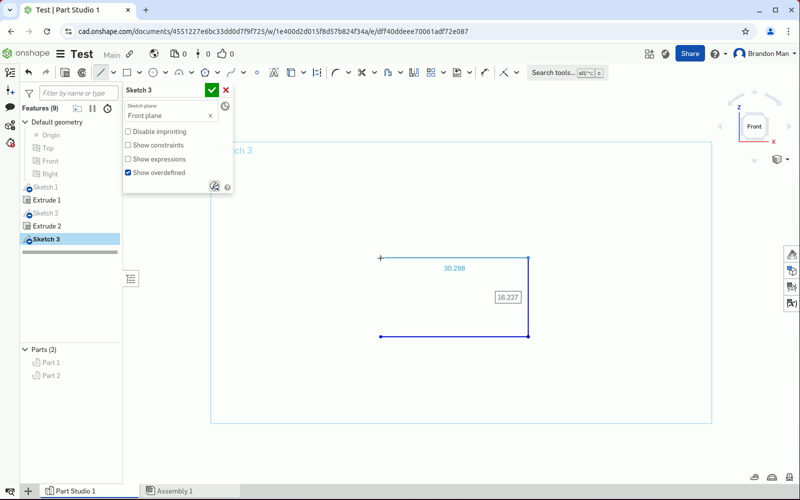
click(380, 257)
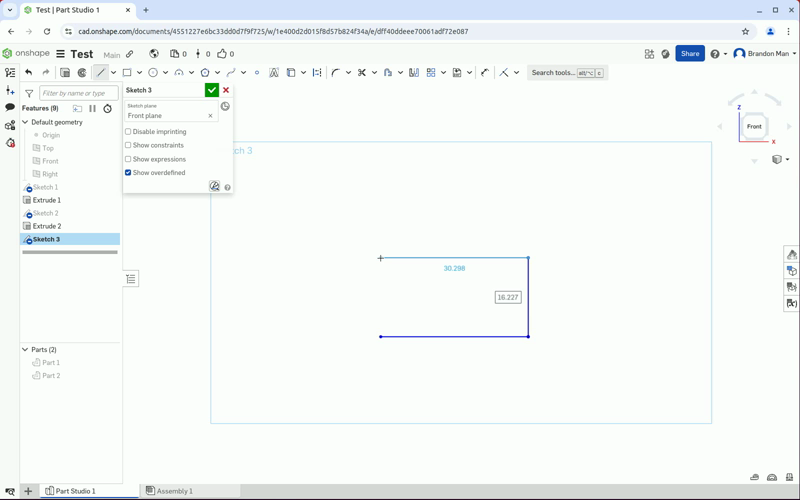
key_up(shift)
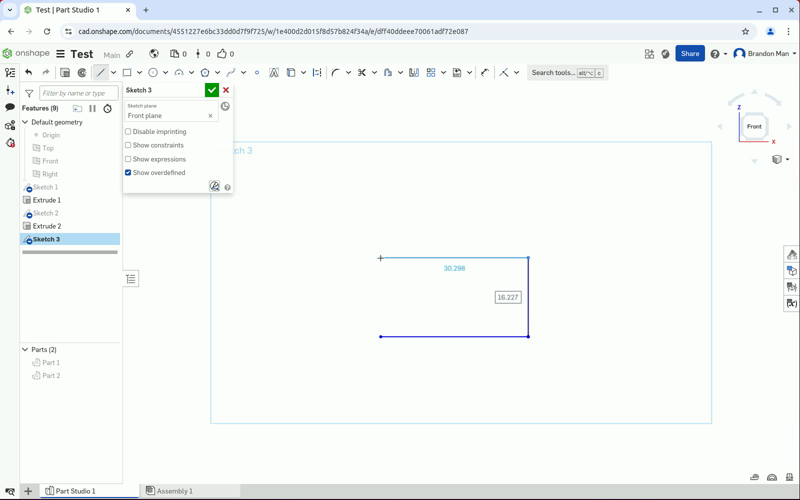
key_down(shift)
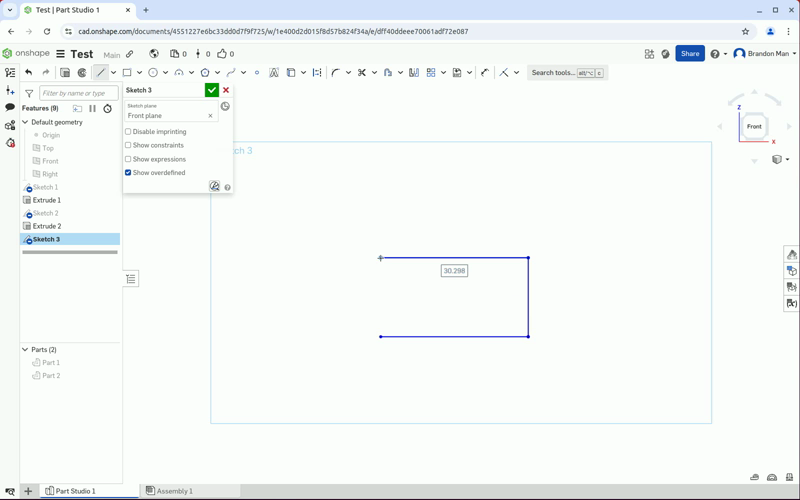
mouse_move(380, 336)
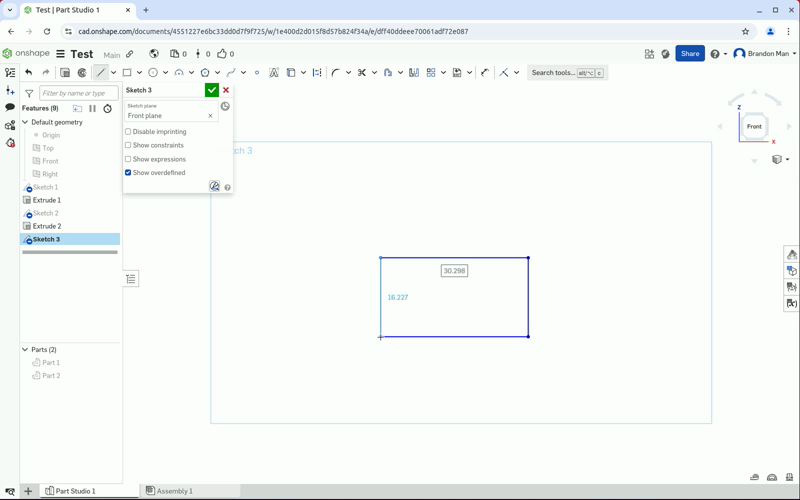
key_up(shift)
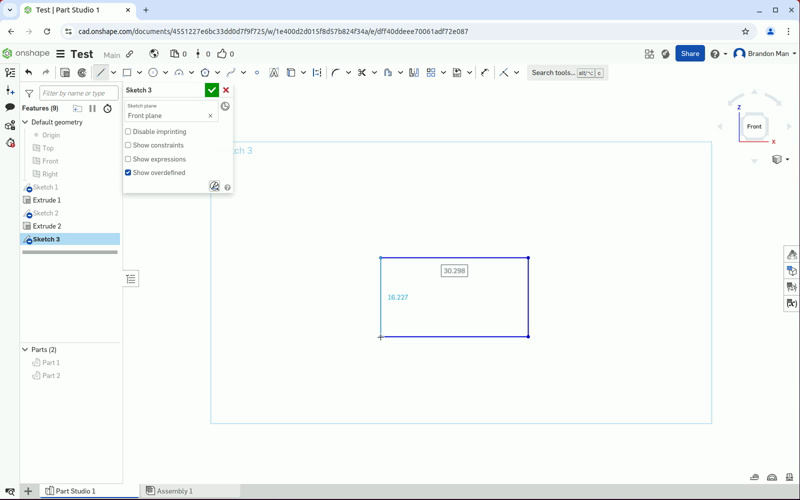
click(380, 336)
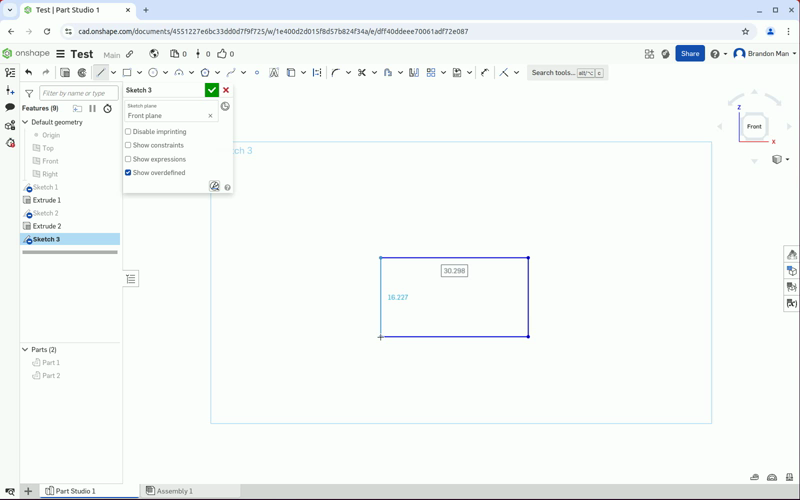
key(esc)
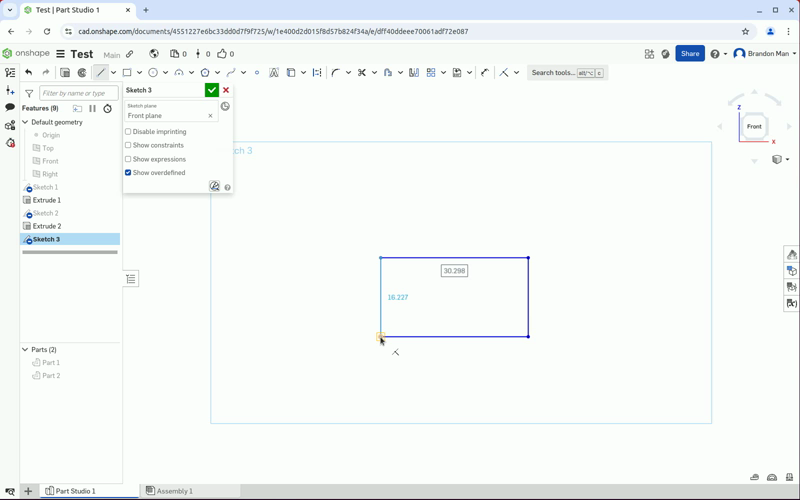
mouse_move(404, 296)
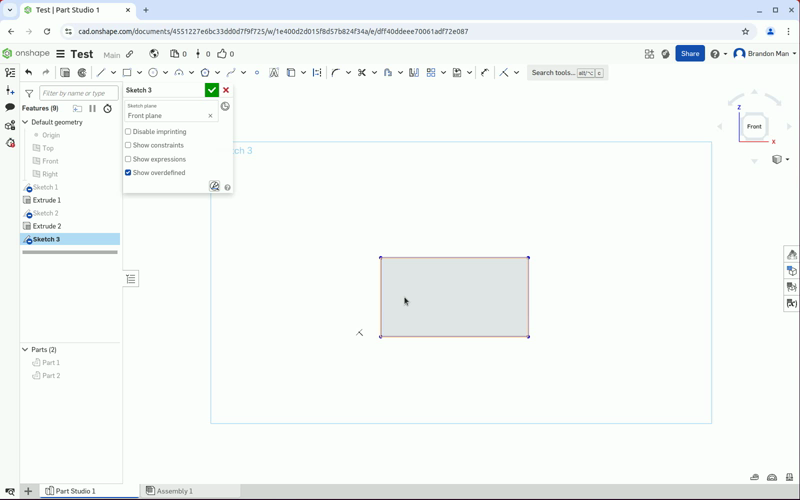
click(404, 296)
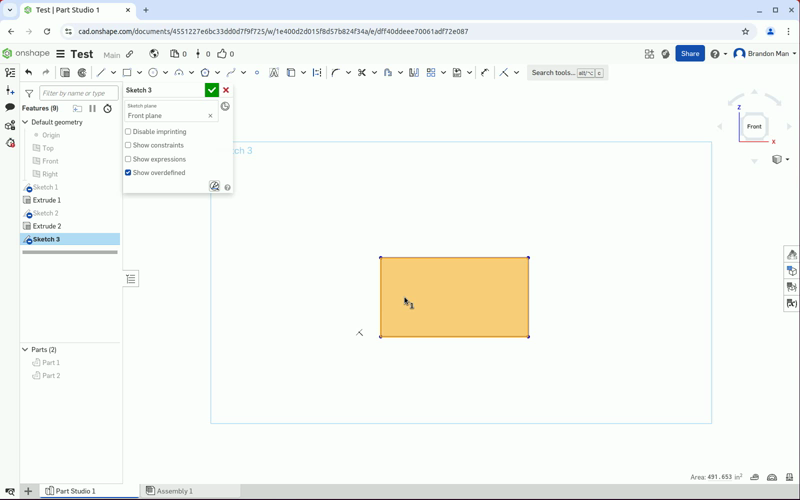
mouse_move(73, 352)
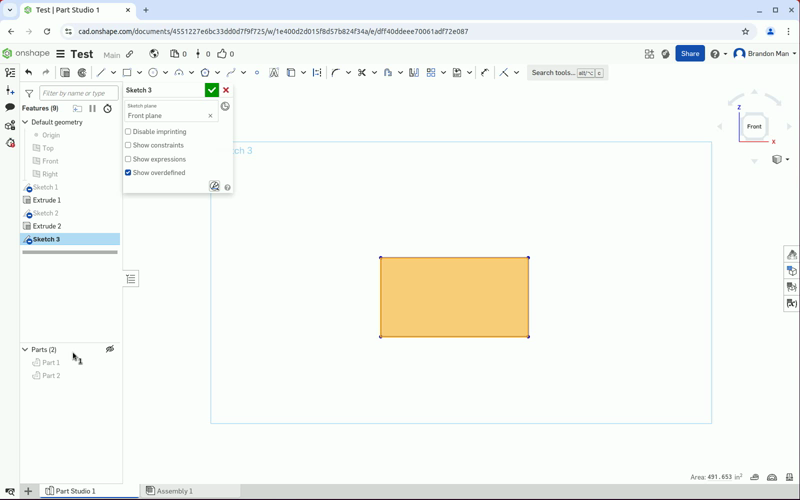
key(shift+y)
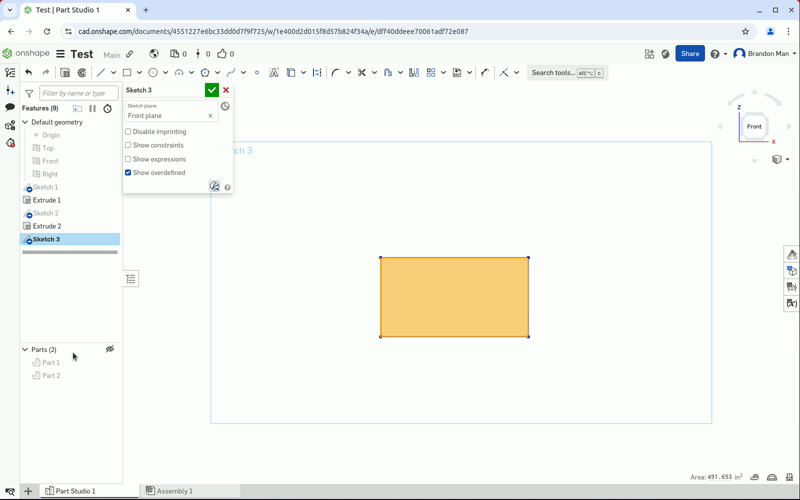
key(shift+e)
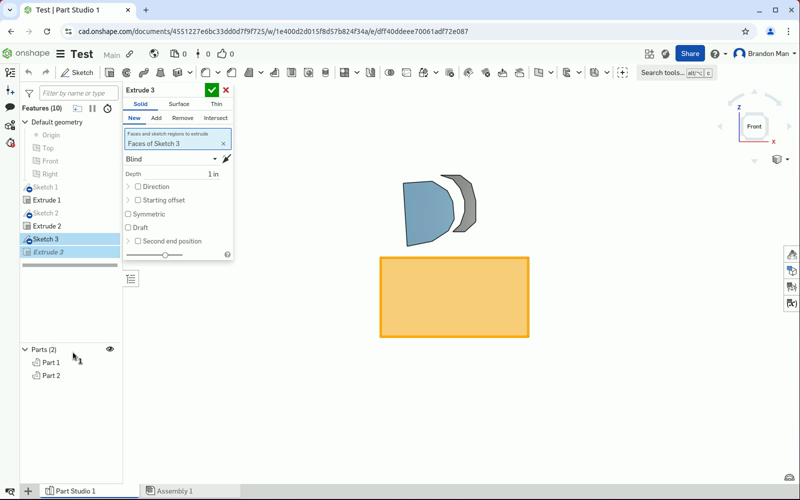
mouse_move(143, 106)
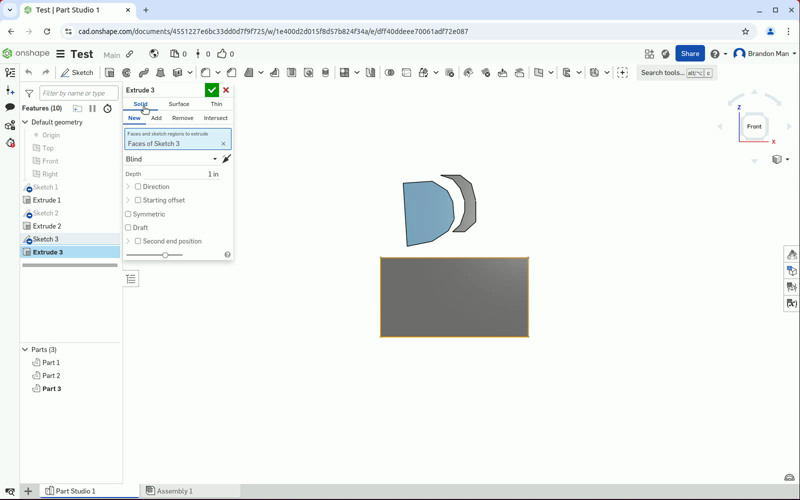
click(143, 106)
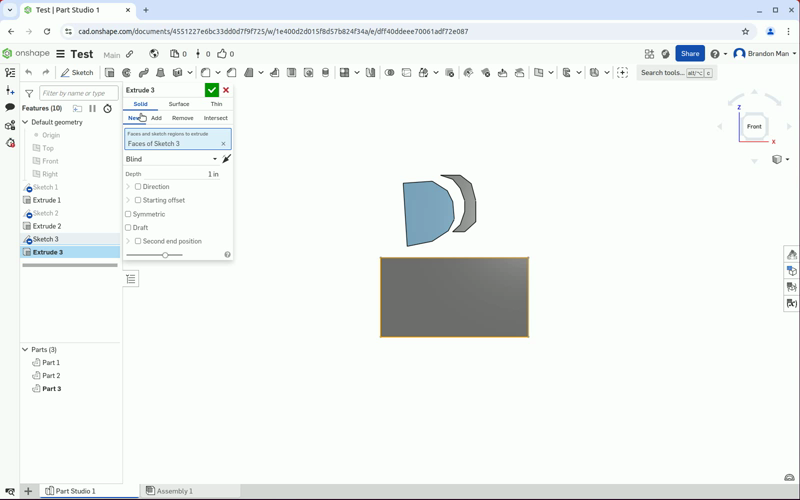
mouse_move(137, 120)
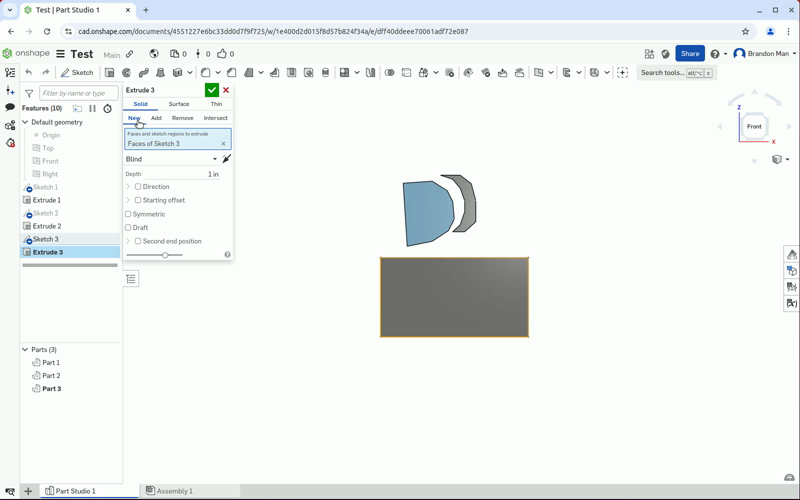
click(137, 120)
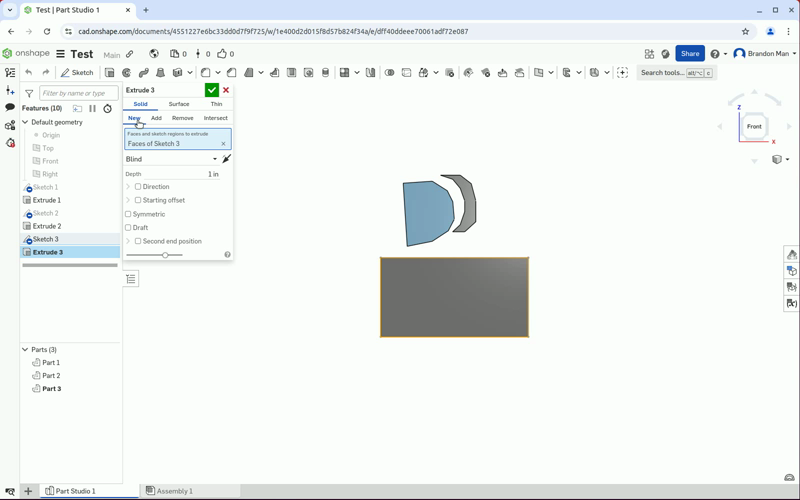
key(tab, 4)
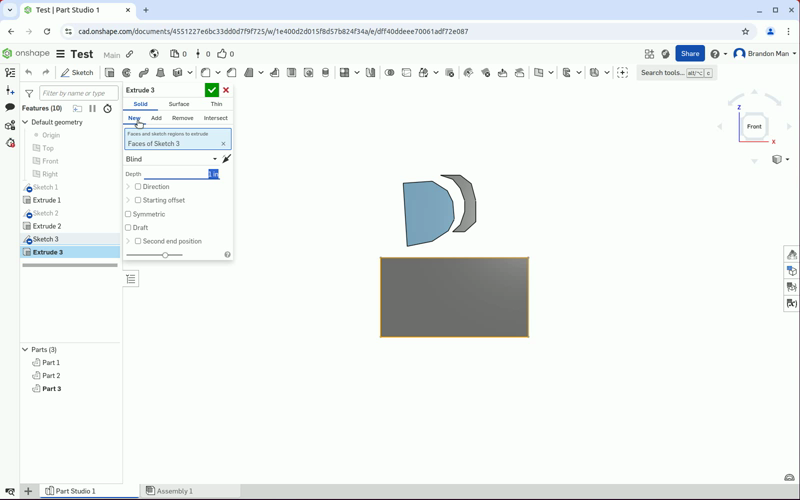
text(6.74)
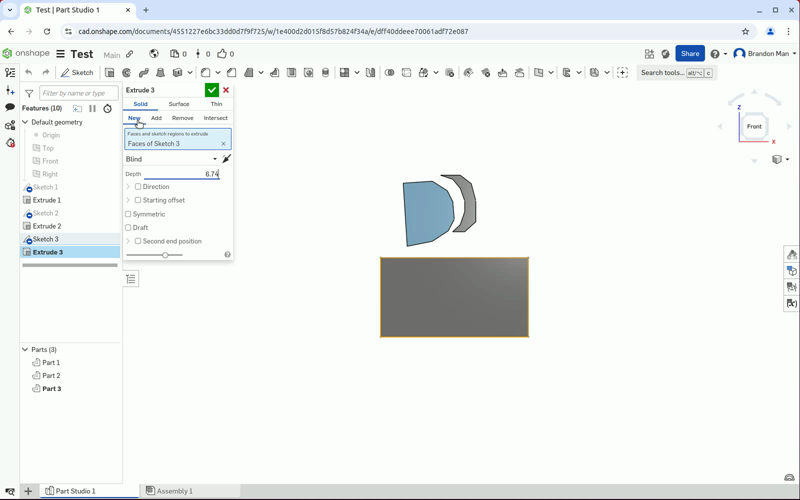
key(enter)
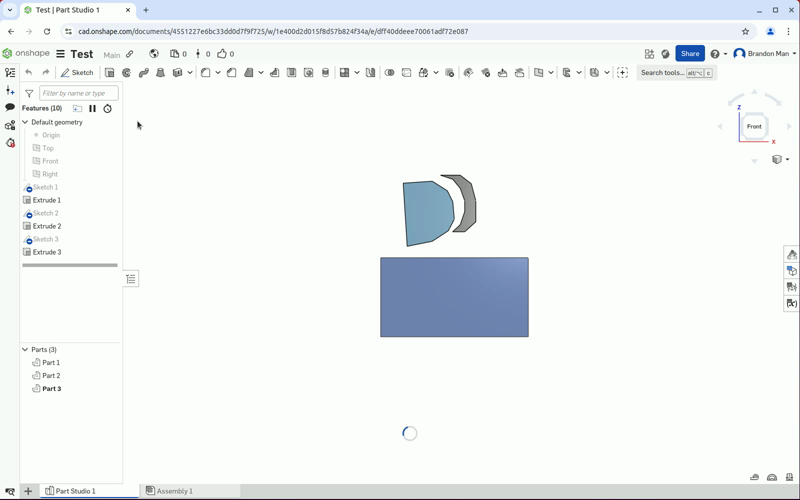
key(shift+h)
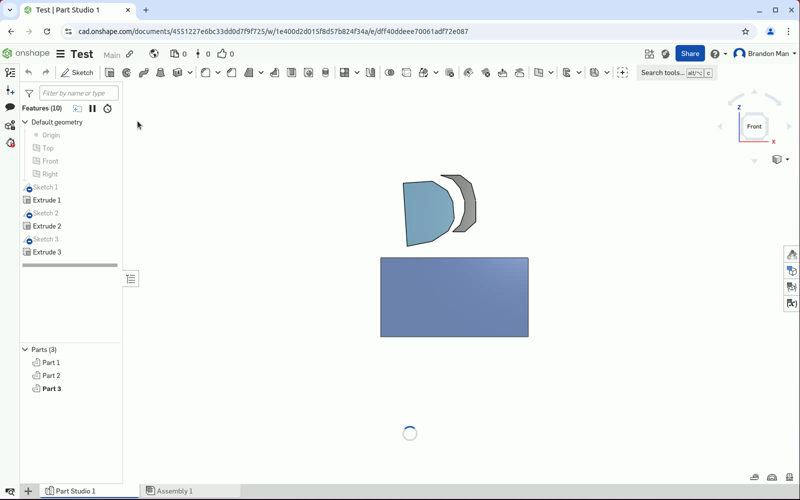
key(shift+h)
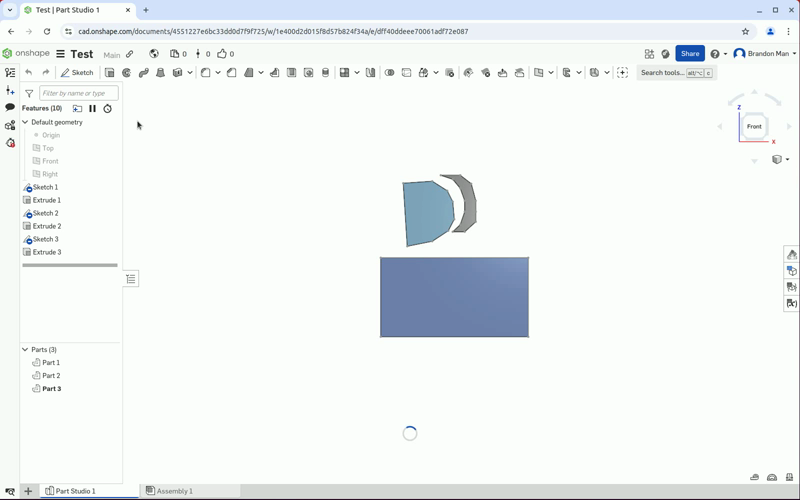
key(shift+7)
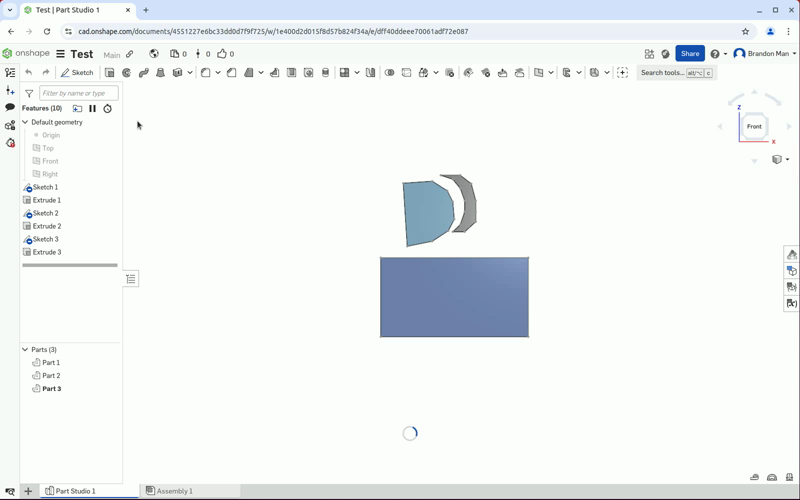
key(left, 2)
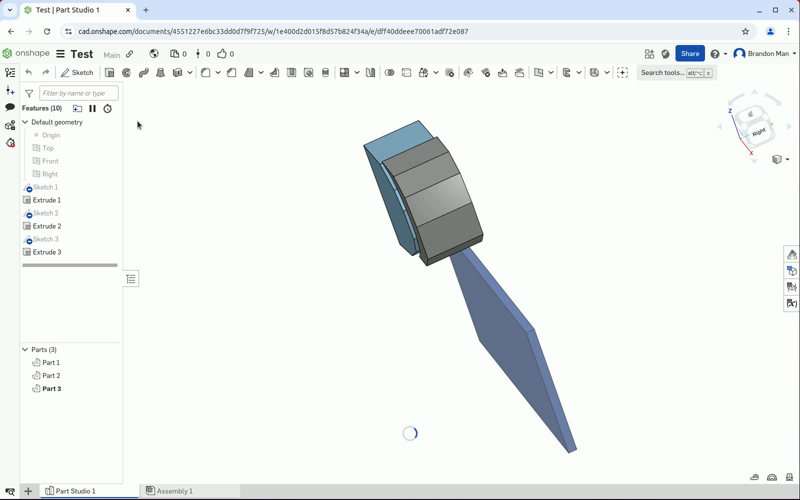
key(down, 2)
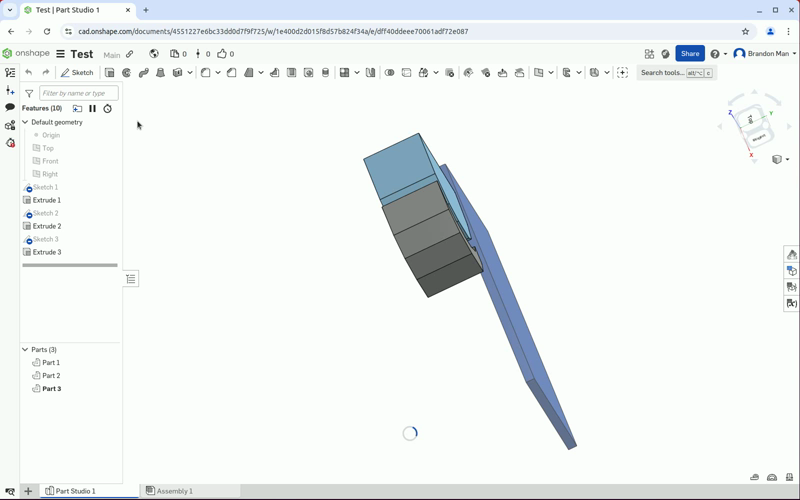
key(up, 2)
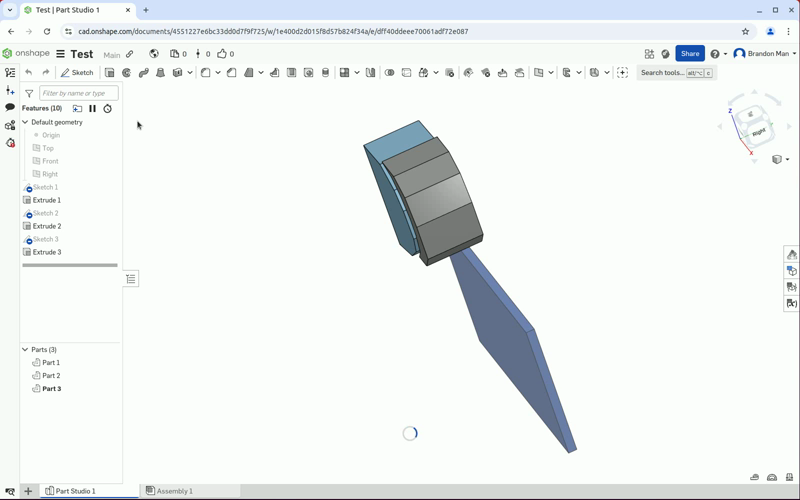
key(right, 2)
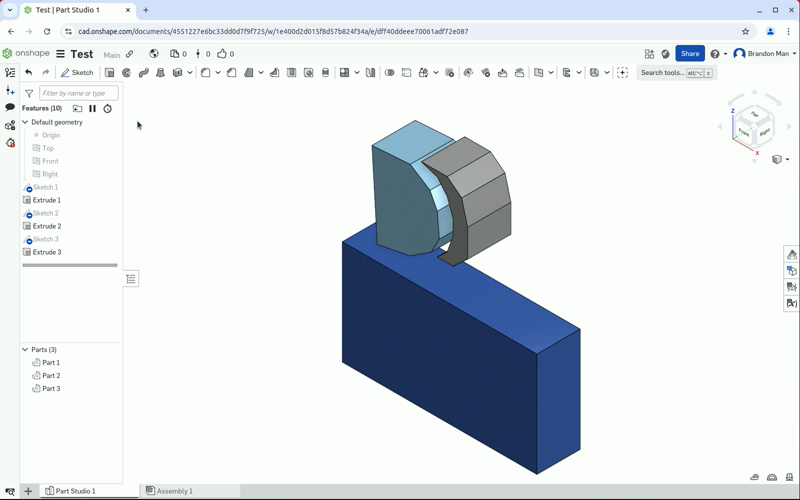
mouse_move(73, 189)
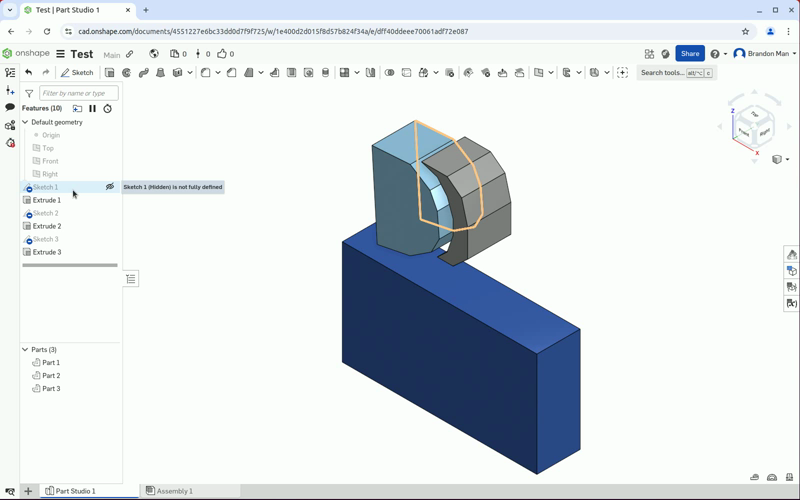
click(73, 189)